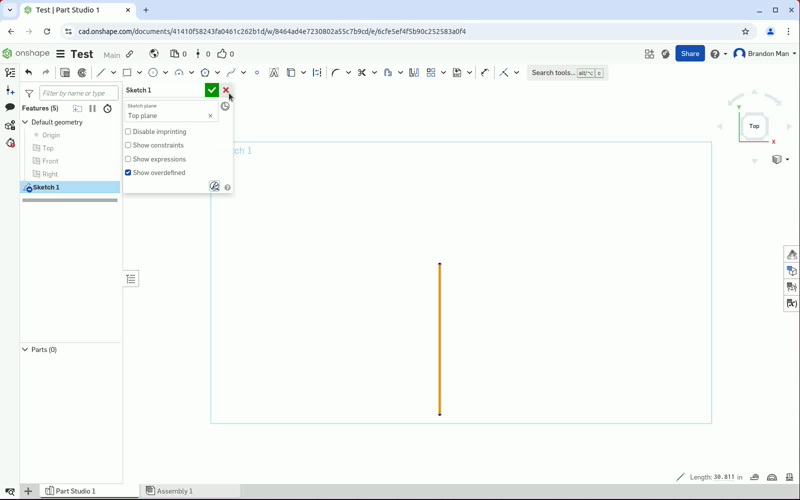
key(shift+h)
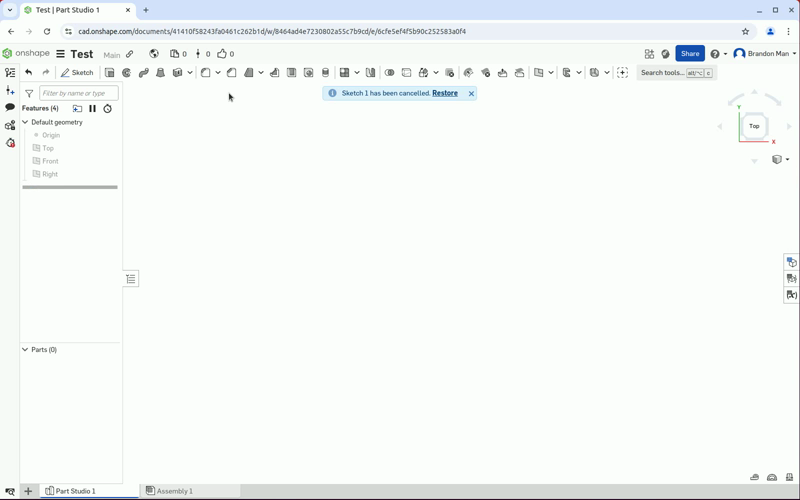
mouse_move(73, 352)
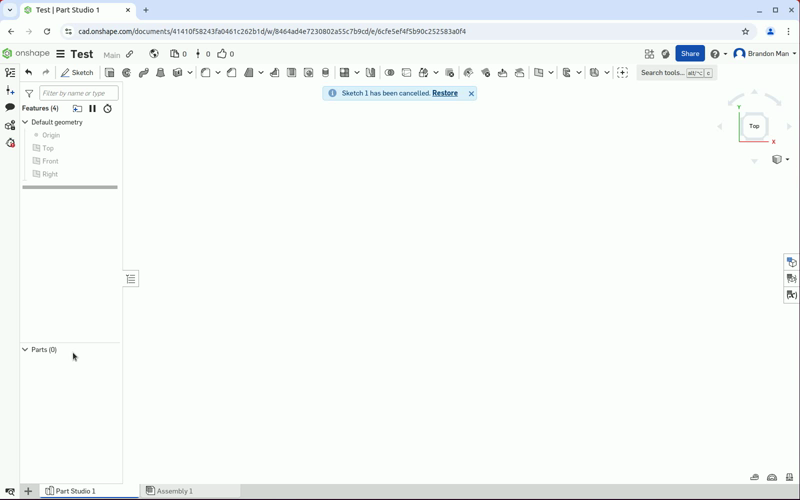
key(y)
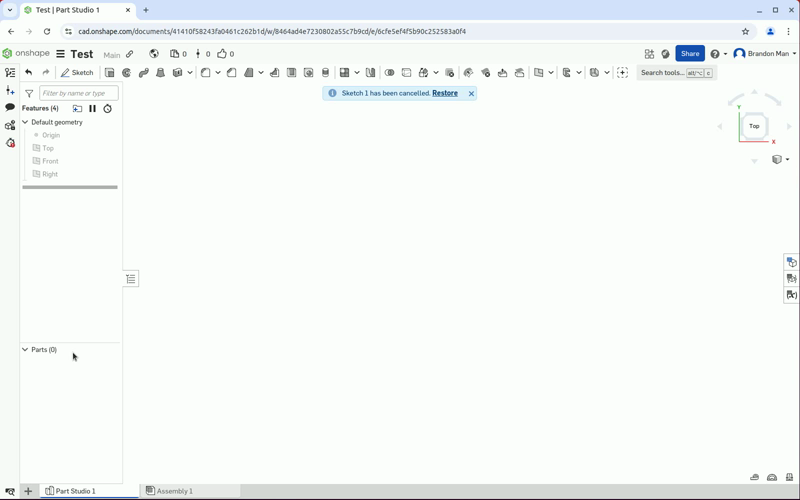
key(shift+p)
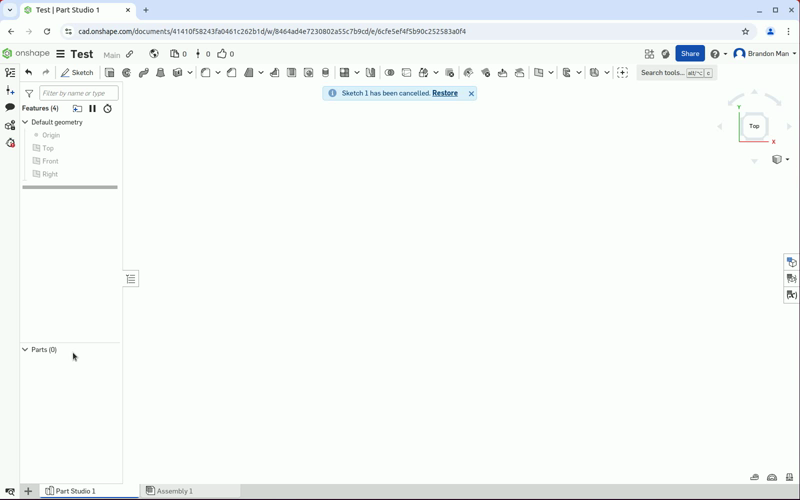
key(space)
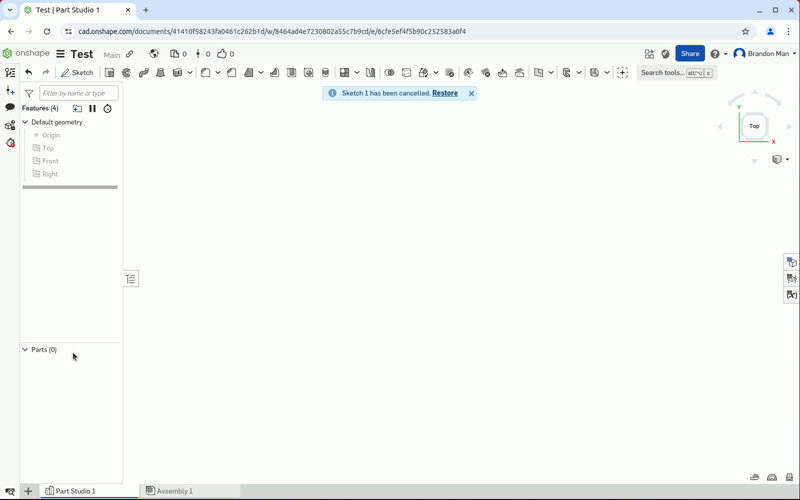
key_down(shift)
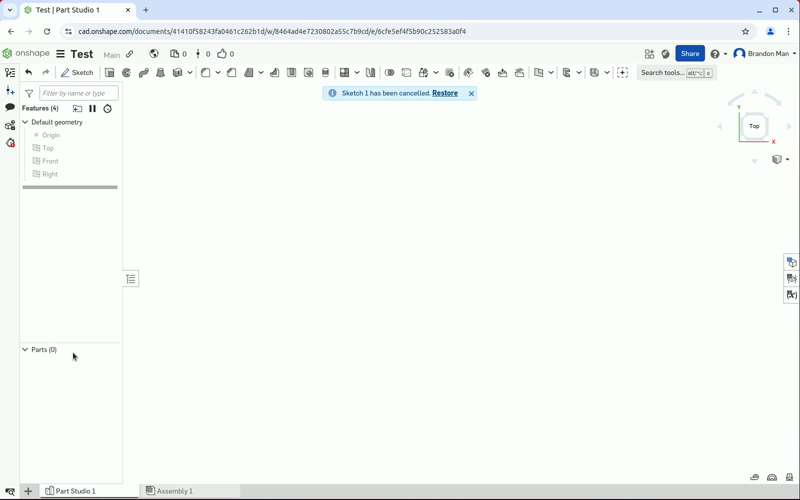
key(up)
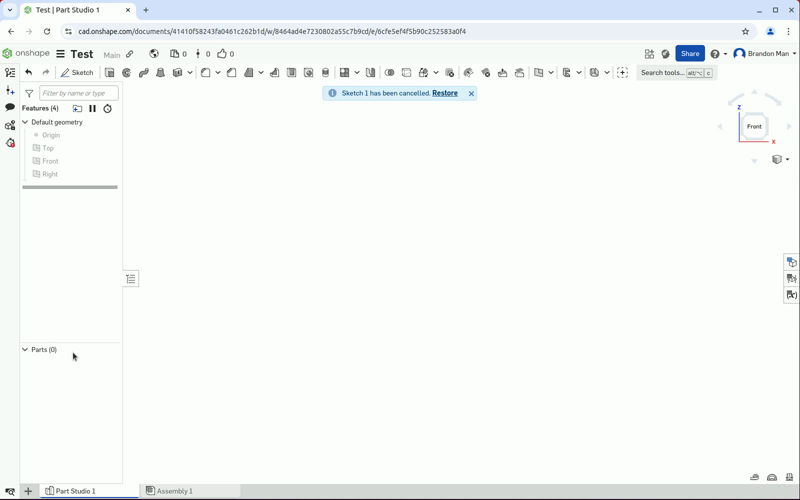
key_up(shift)
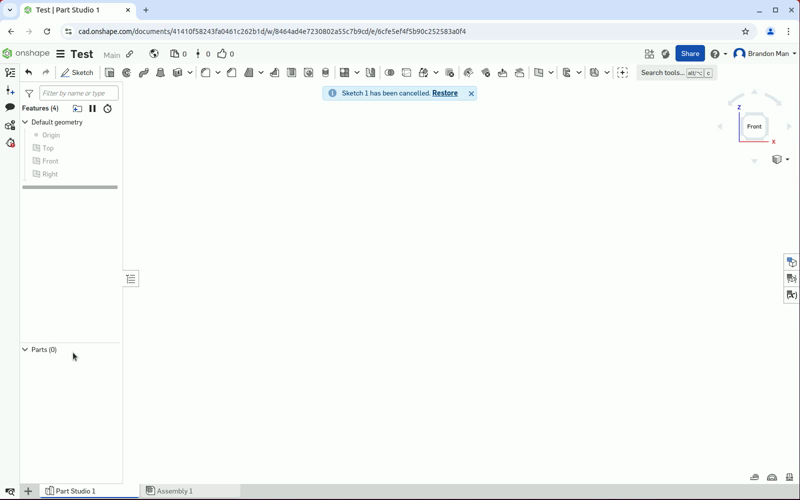
mouse_move(73, 352)
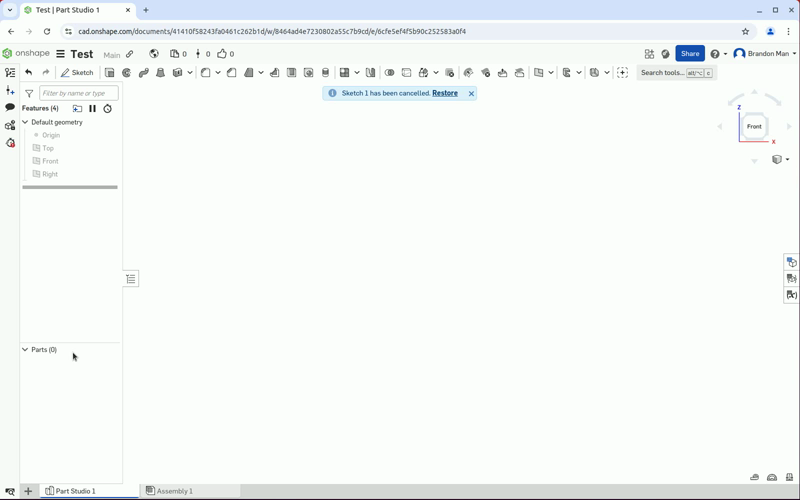
key(shift+y)
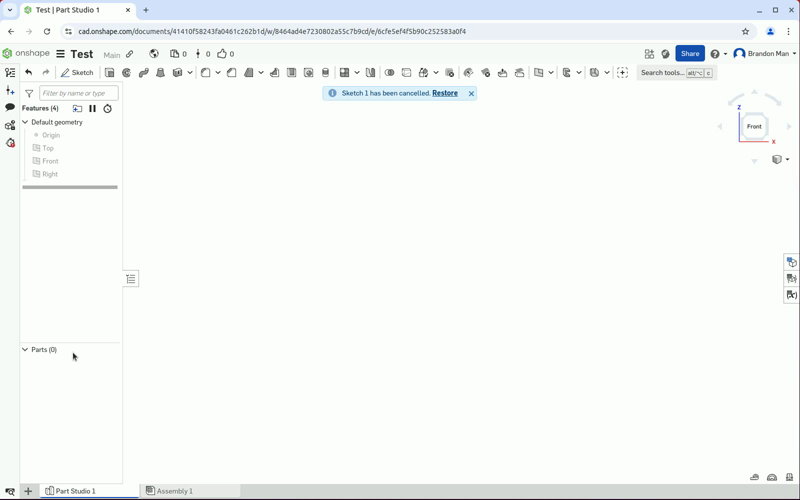
key(shift+s)
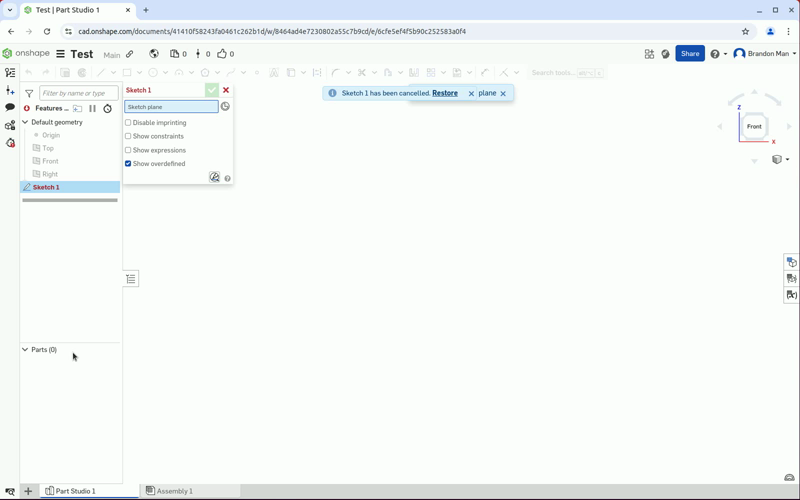
mouse_move(73, 163)
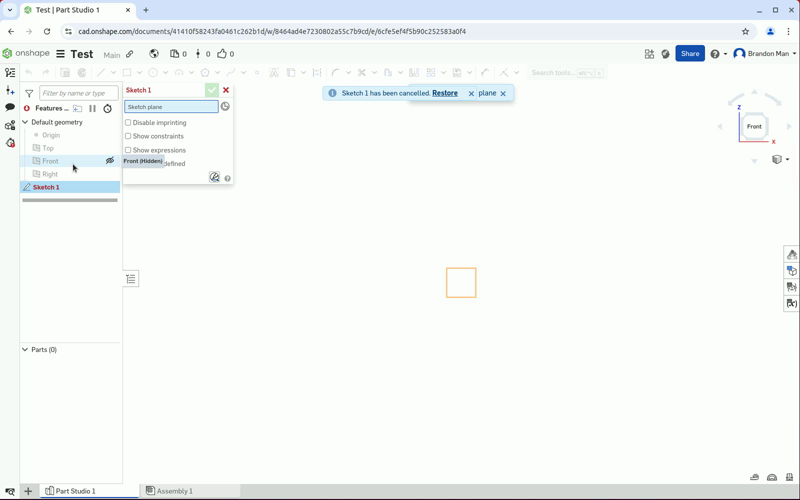
click(73, 163)
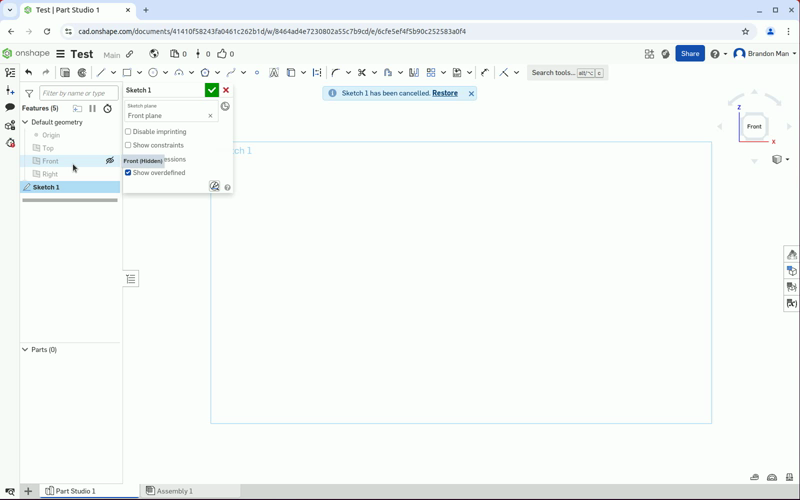
mouse_move(73, 352)
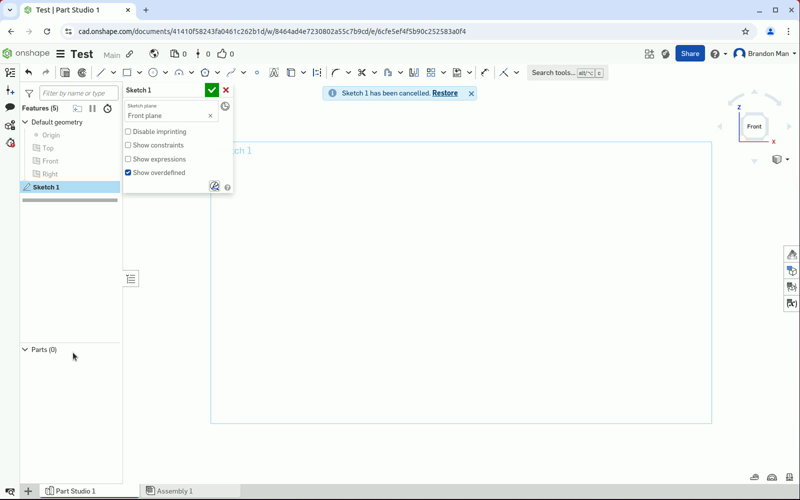
key(y)
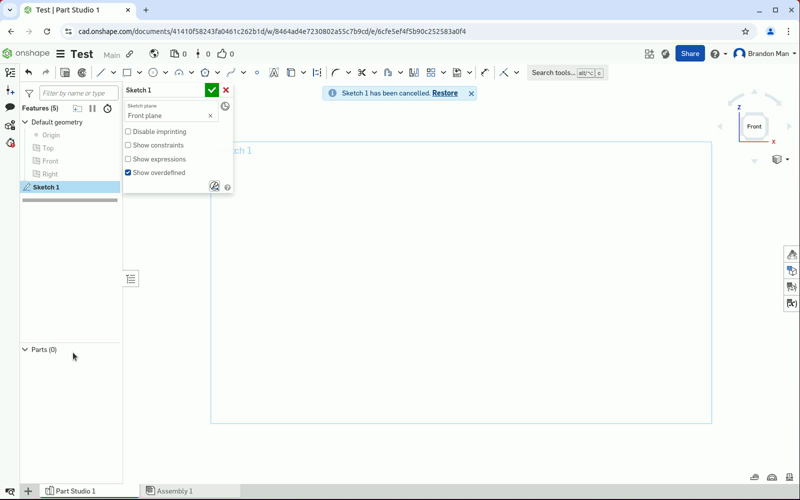
key(l)
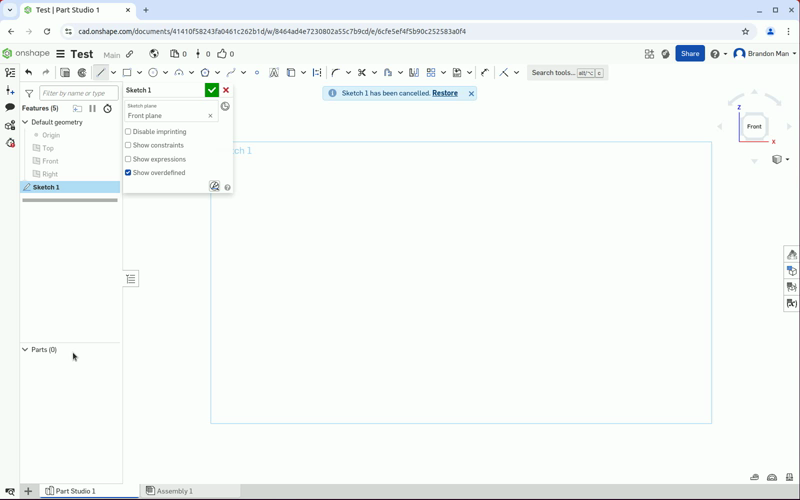
key_down(shift)
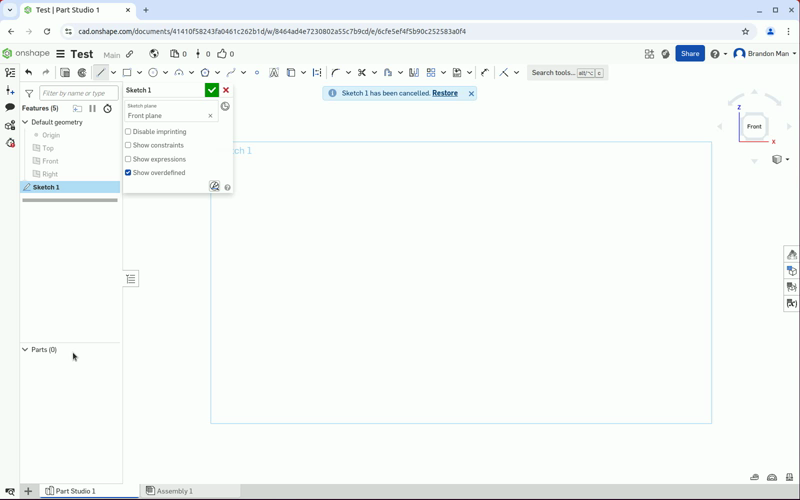
mouse_move(385, 345)
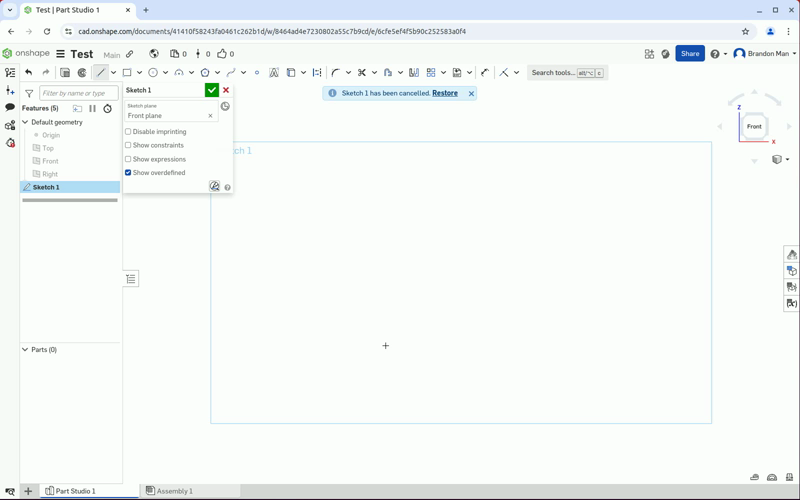
click(385, 345)
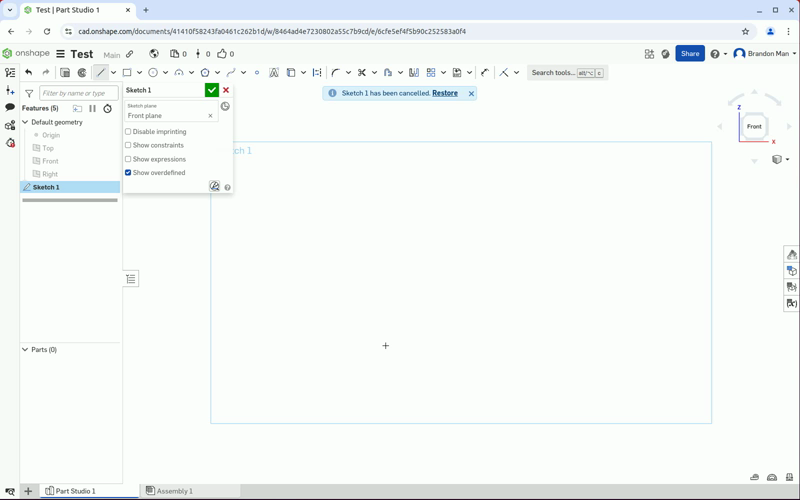
key_up(shift)
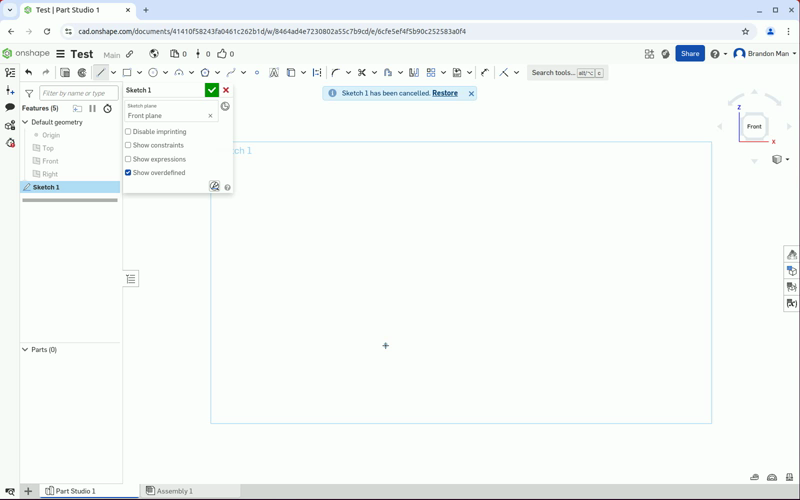
key_down(shift)
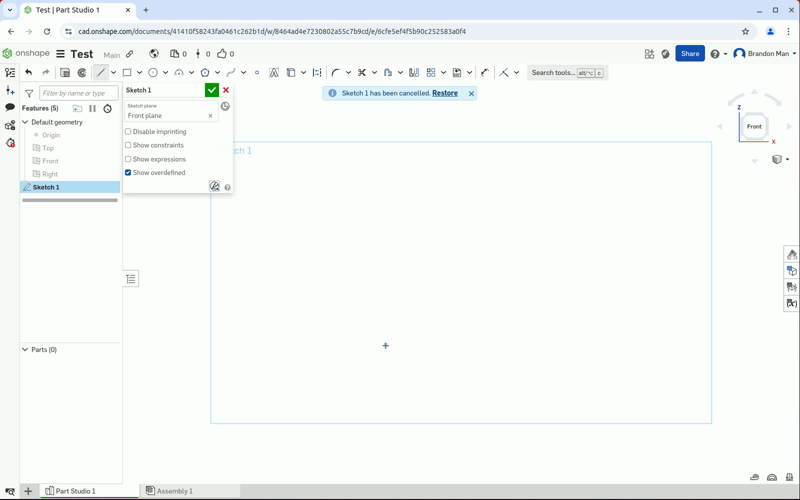
mouse_move(572, 345)
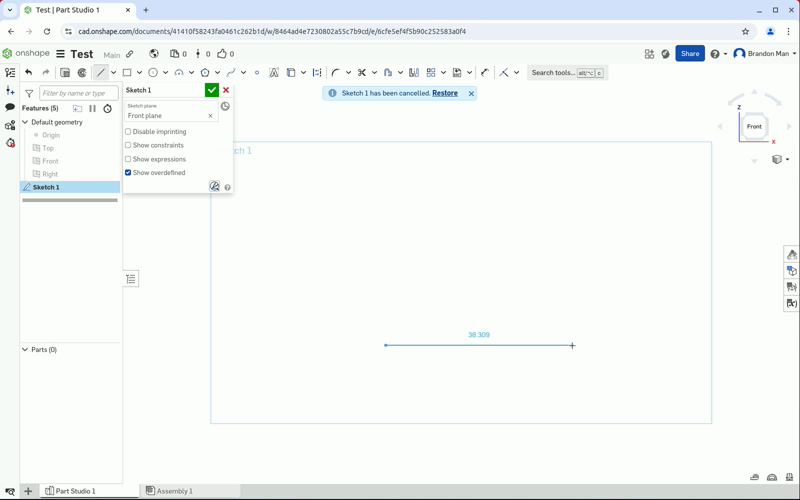
click(572, 345)
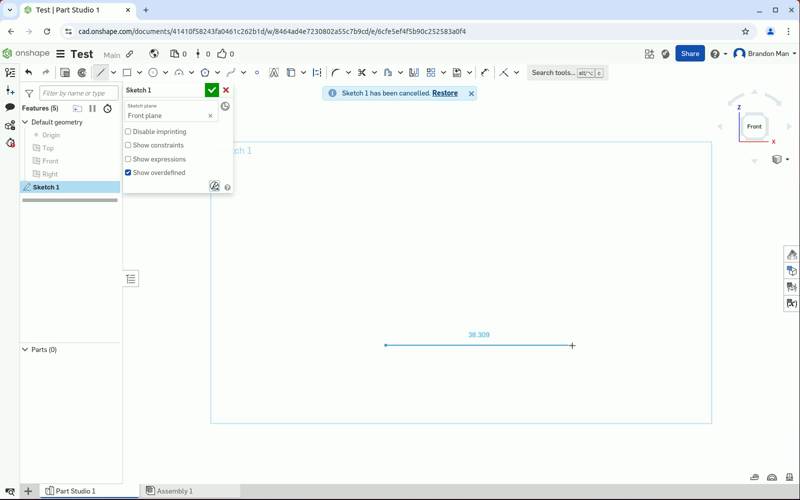
key_up(shift)
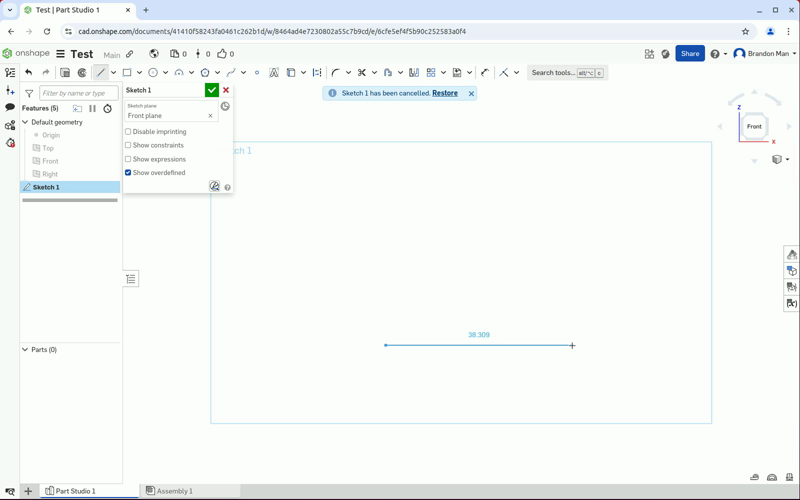
key_down(shift)
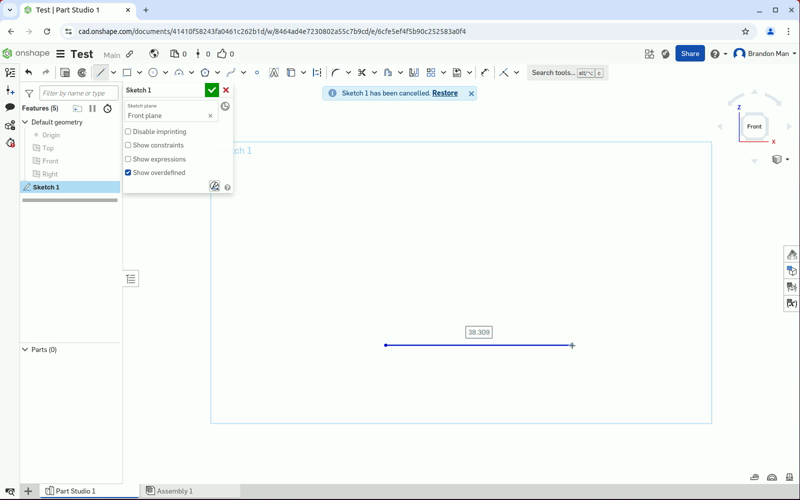
mouse_move(589, 345)
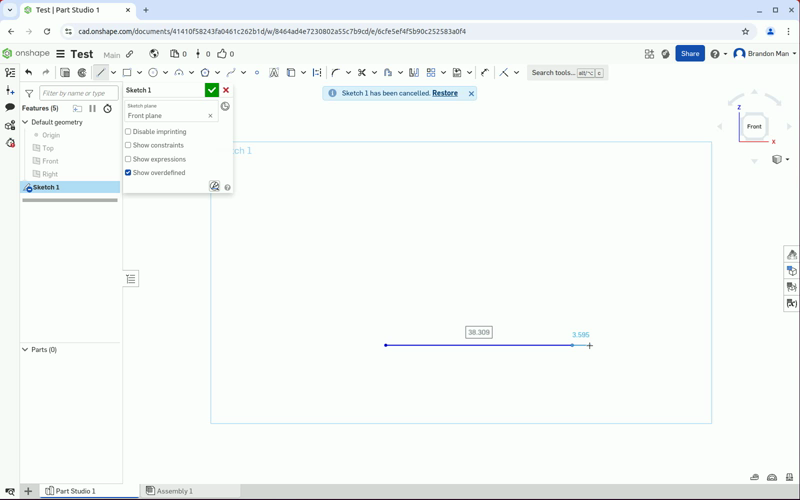
mouse_move(572, 297)
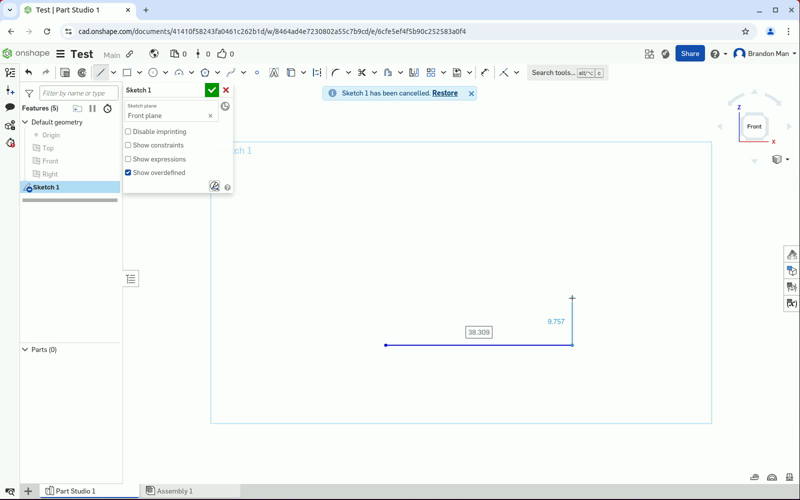
click(572, 297)
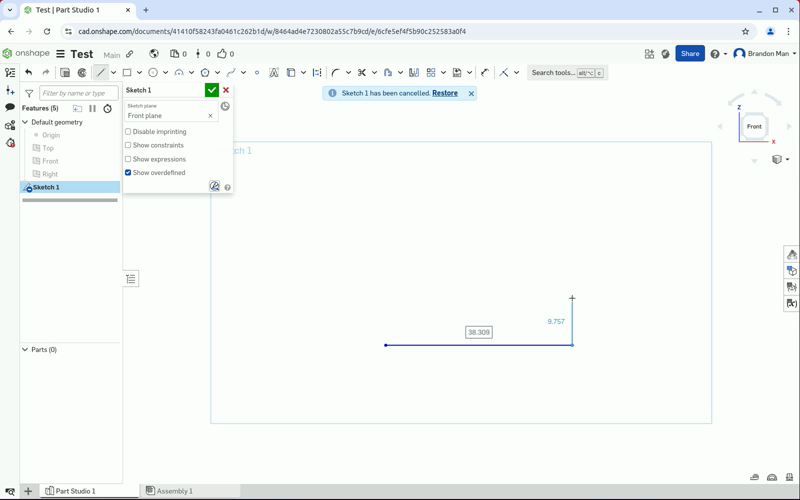
key_up(shift)
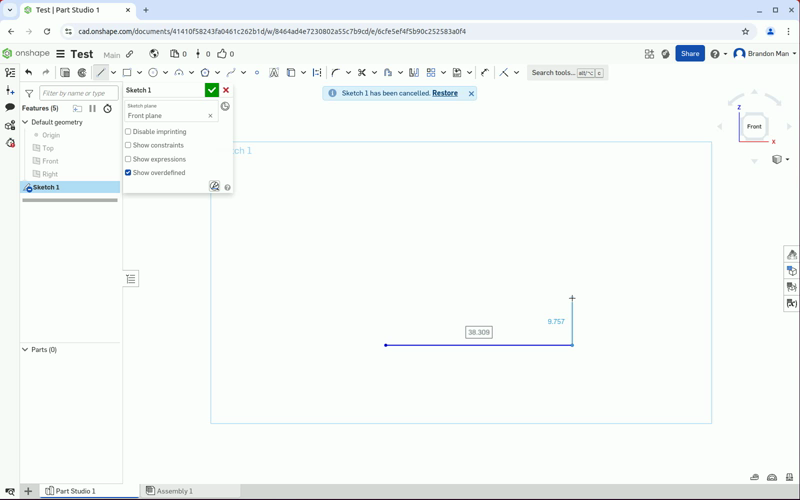
key_down(shift)
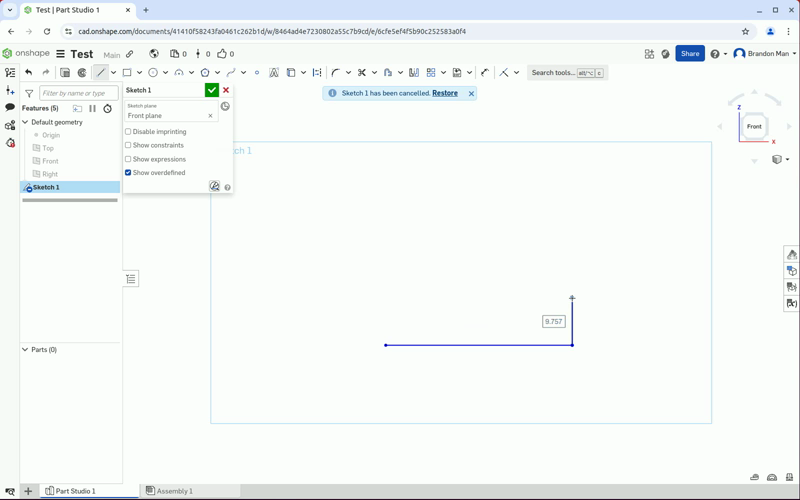
mouse_move(460, 297)
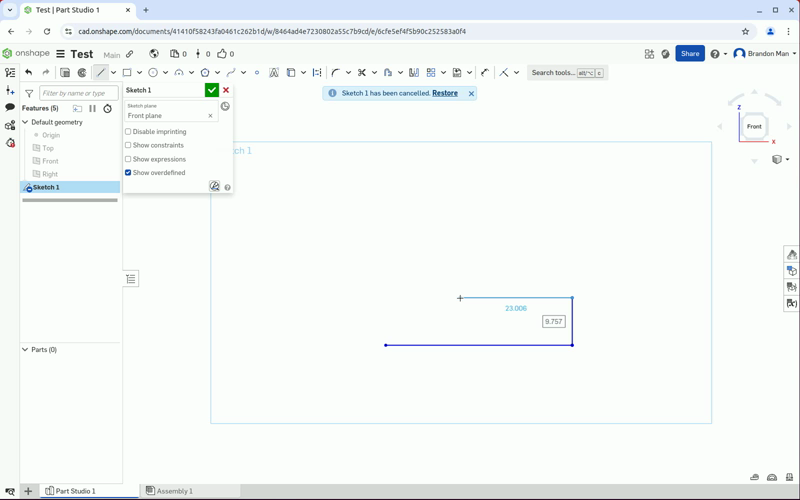
click(460, 297)
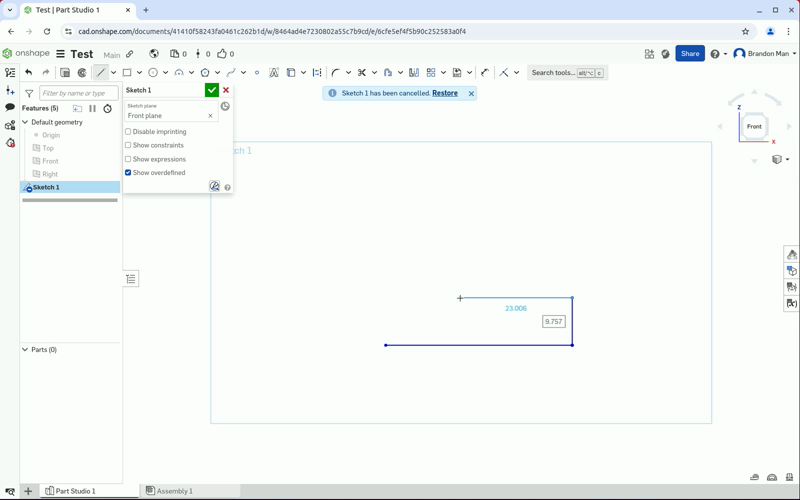
key_up(shift)
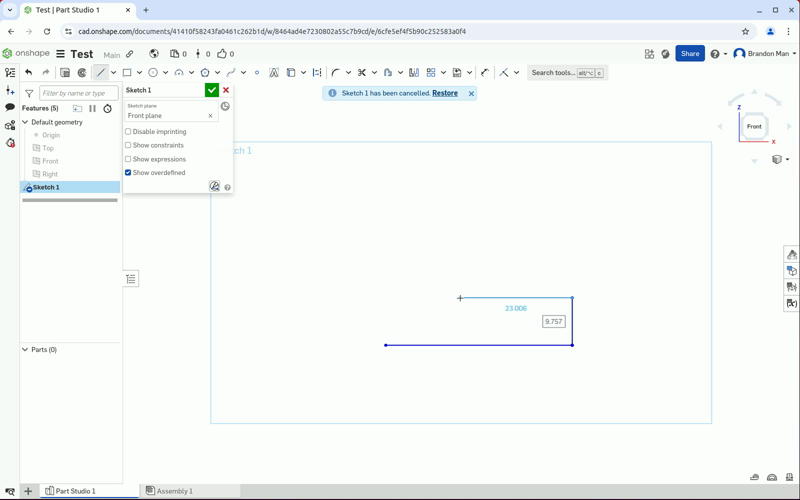
key_down(shift)
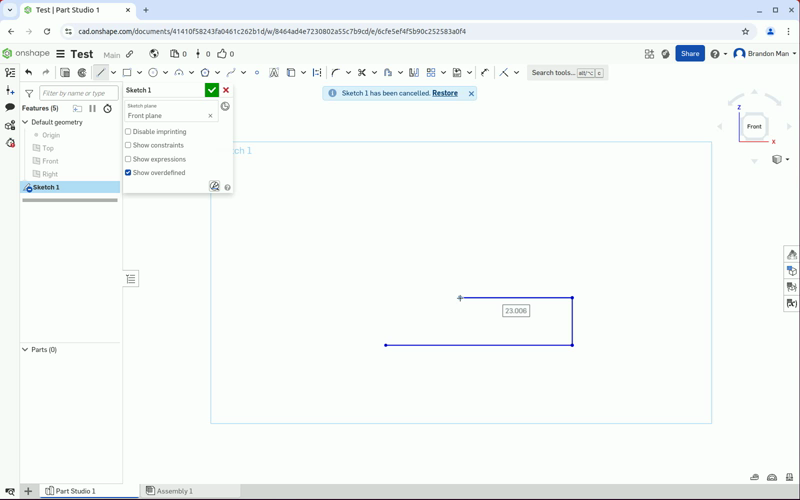
mouse_move(490, 297)
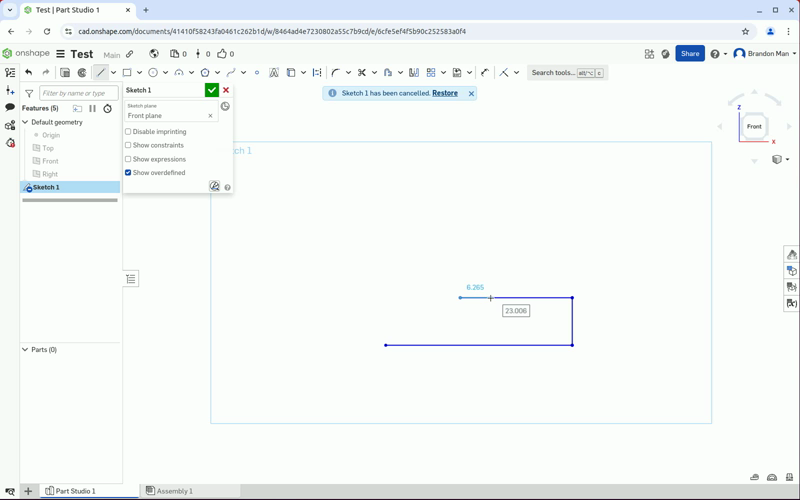
mouse_move(432, 250)
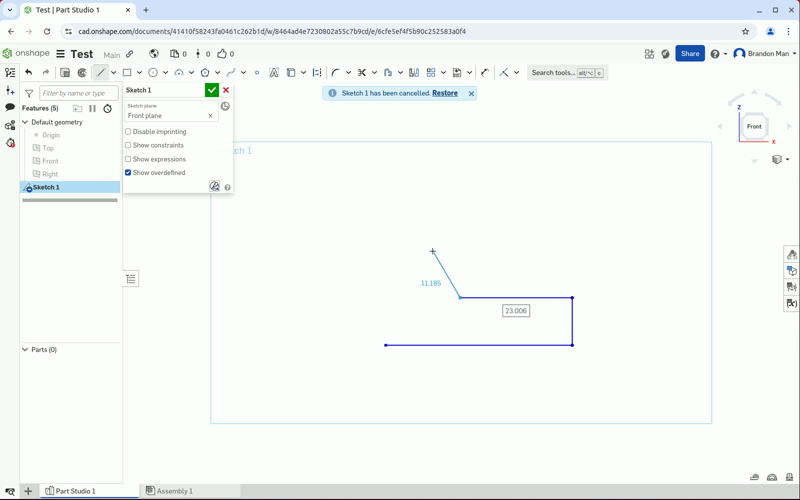
click(432, 250)
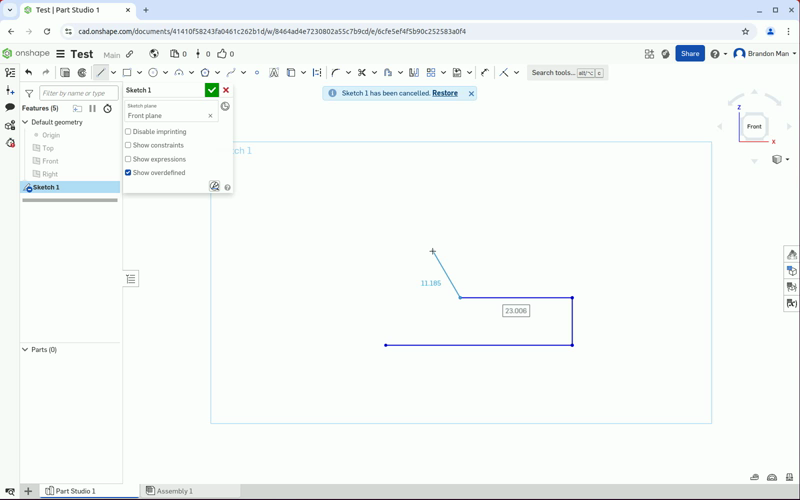
key_up(shift)
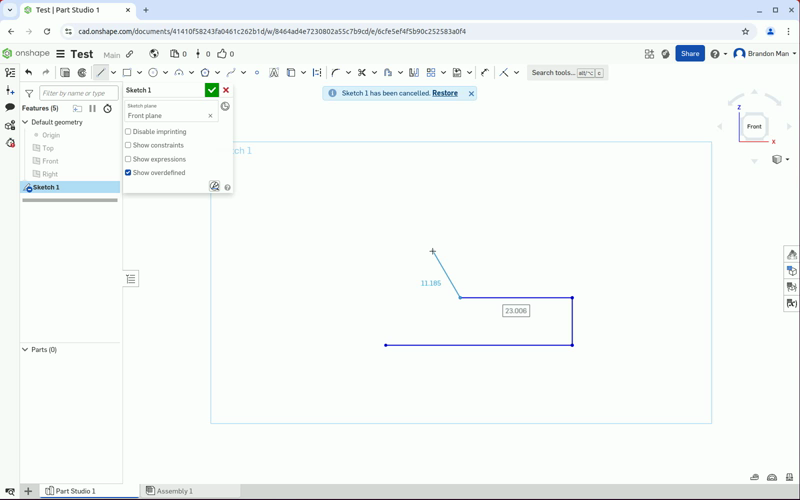
key_down(shift)
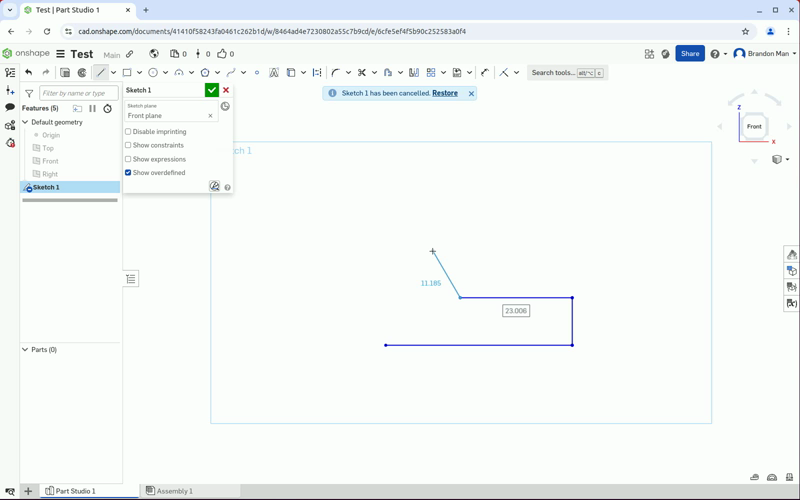
mouse_move(462, 250)
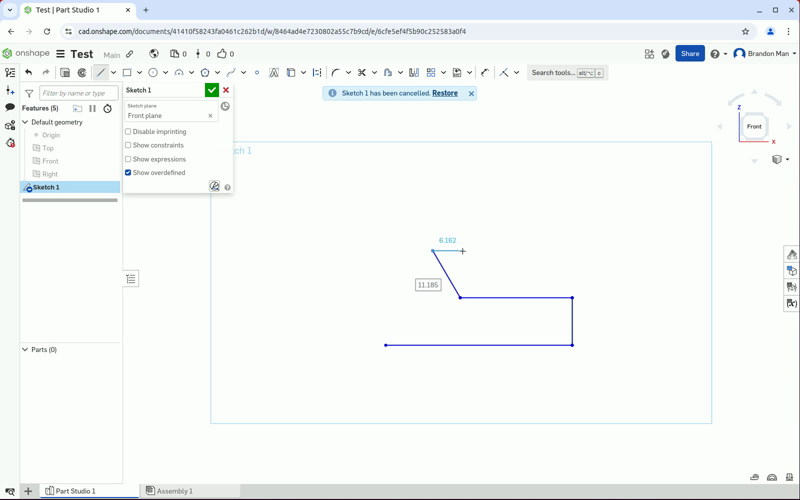
mouse_move(385, 250)
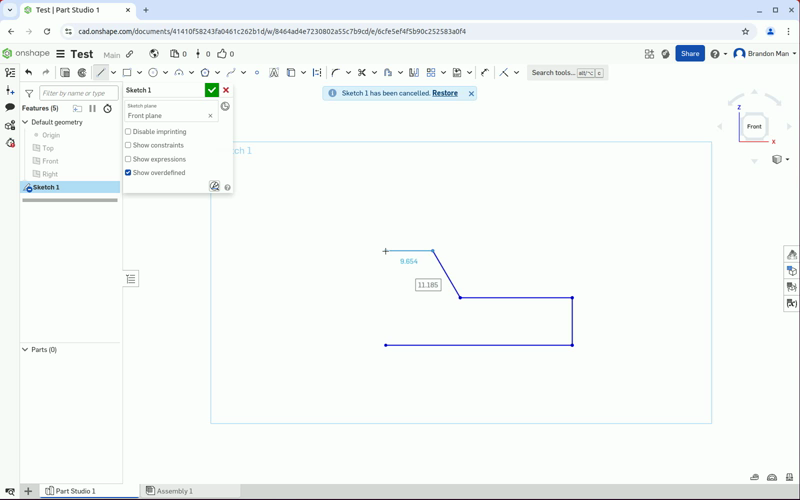
click(385, 250)
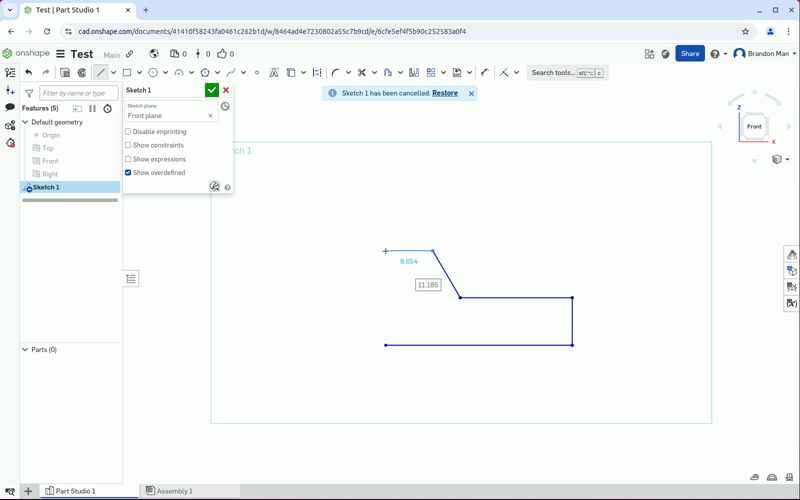
key_up(shift)
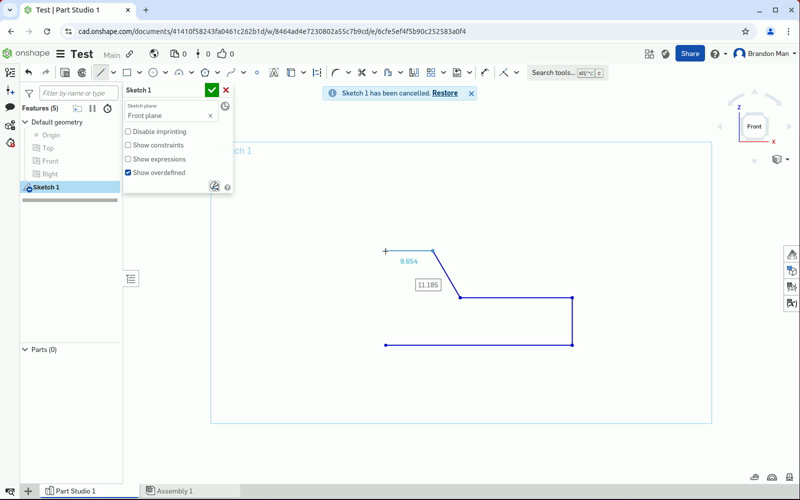
key_down(shift)
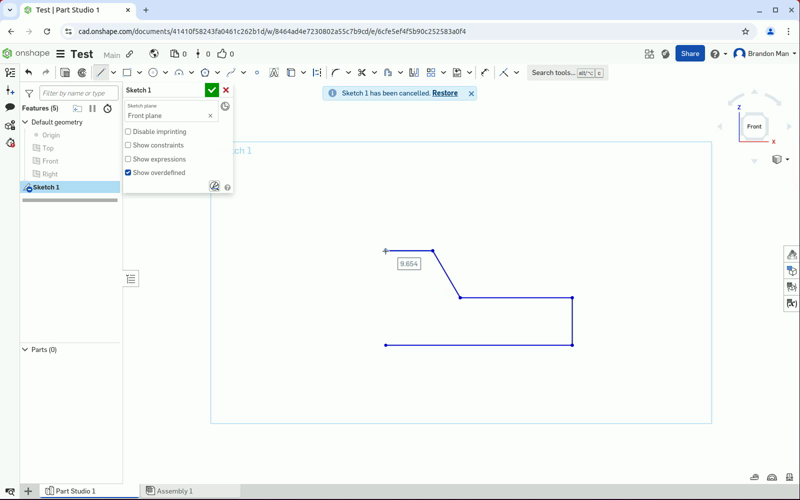
mouse_move(385, 345)
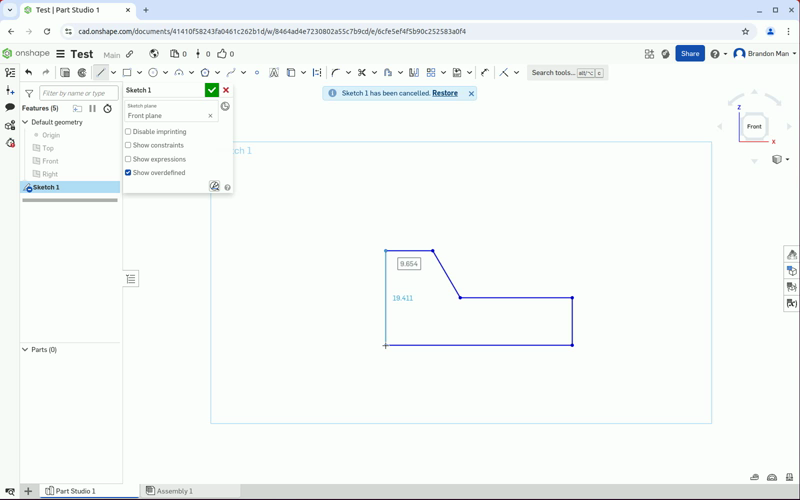
key_up(shift)
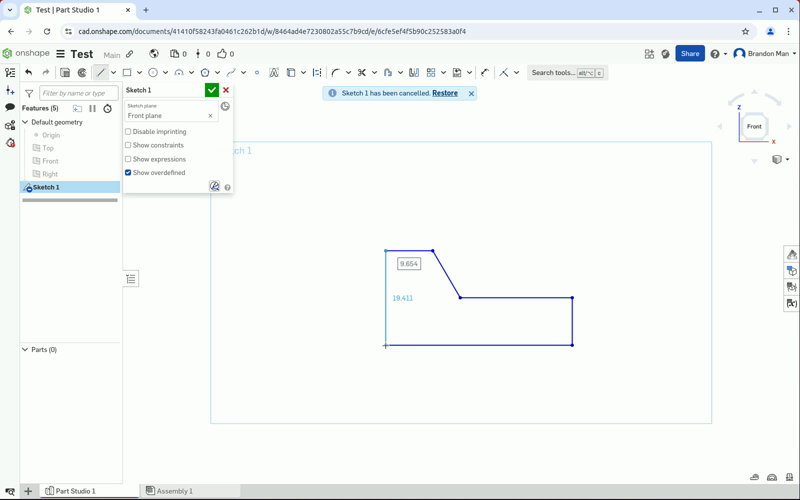
click(385, 345)
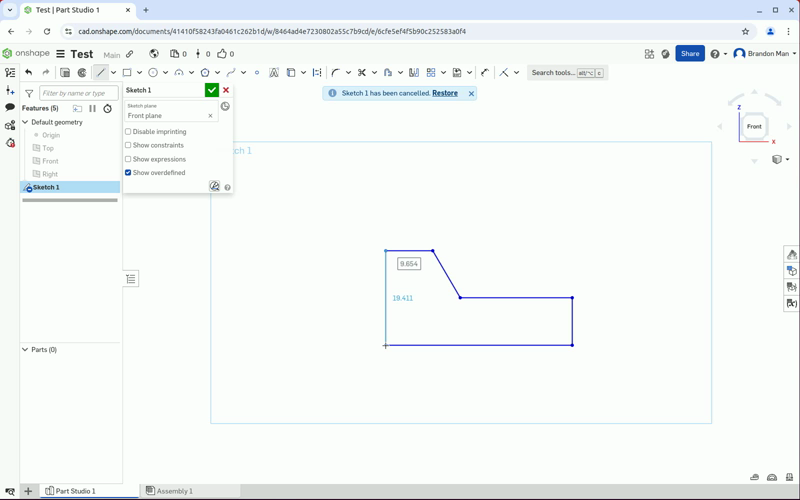
key(esc)
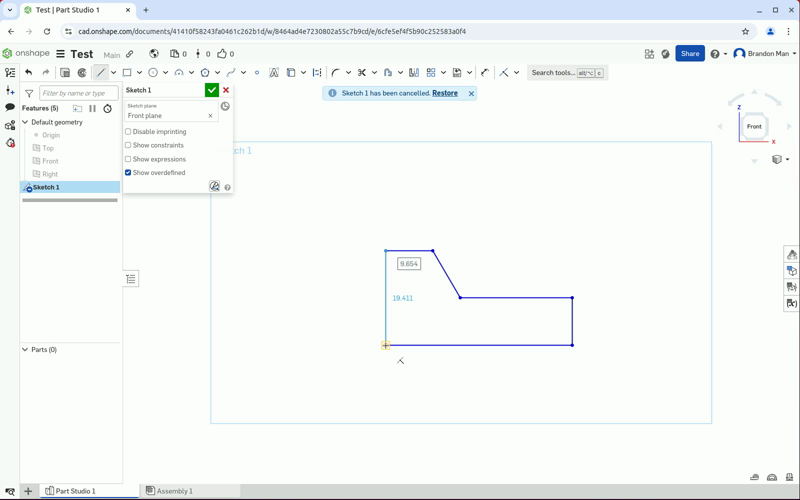
mouse_move(400, 325)
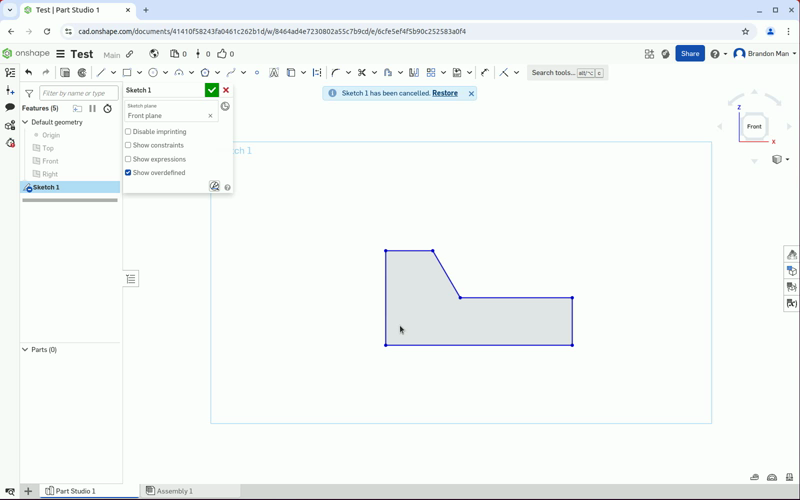
click(400, 325)
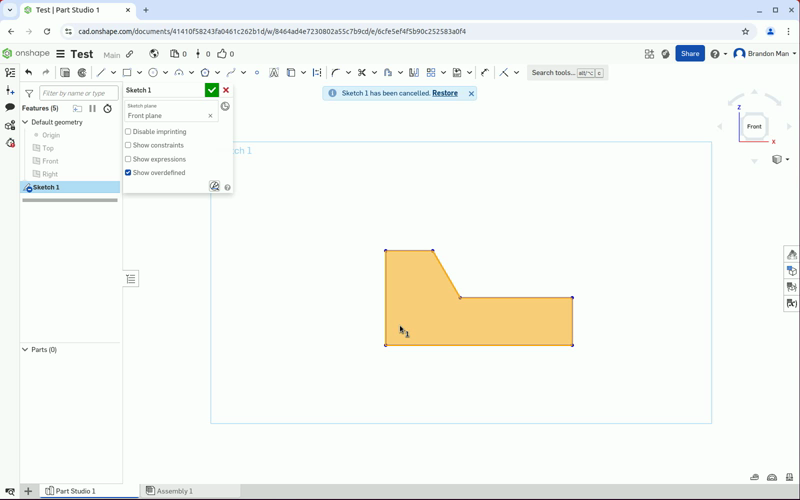
mouse_move(73, 352)
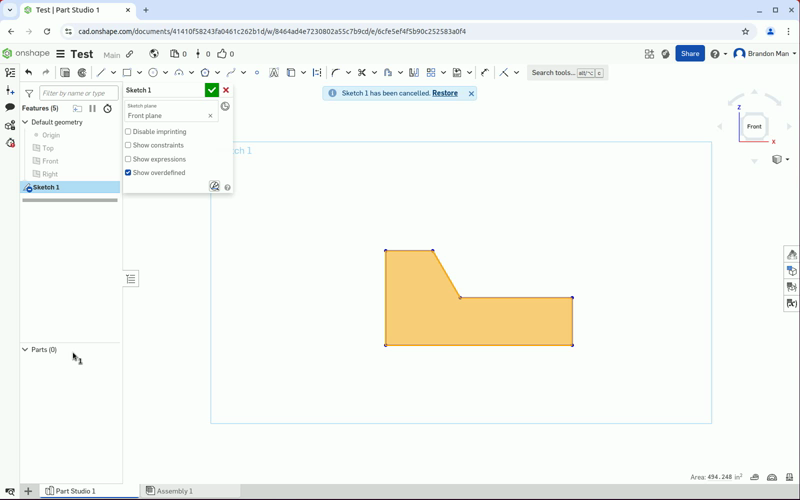
key(shift+y)
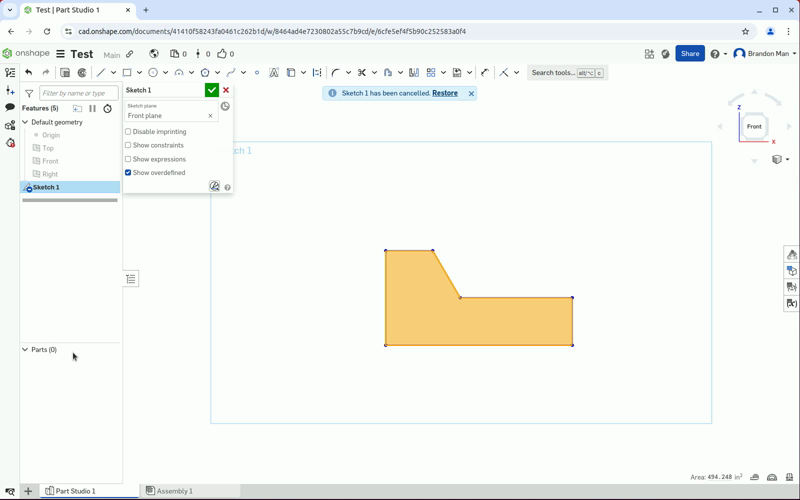
key(shift+e)
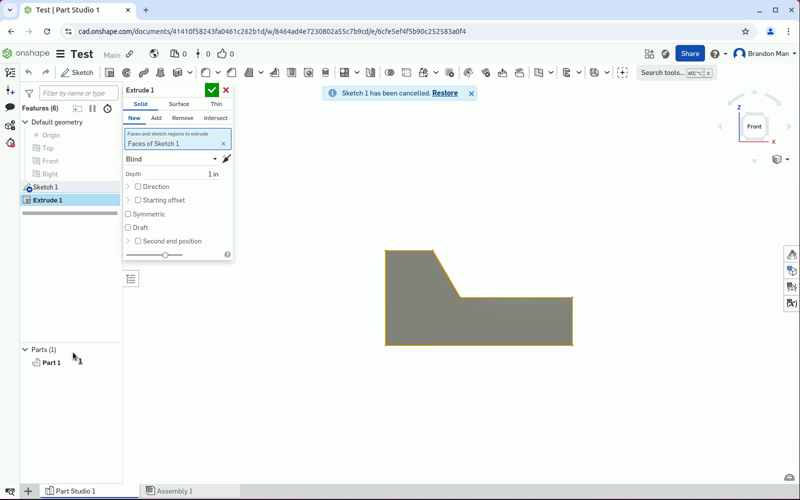
mouse_move(143, 106)
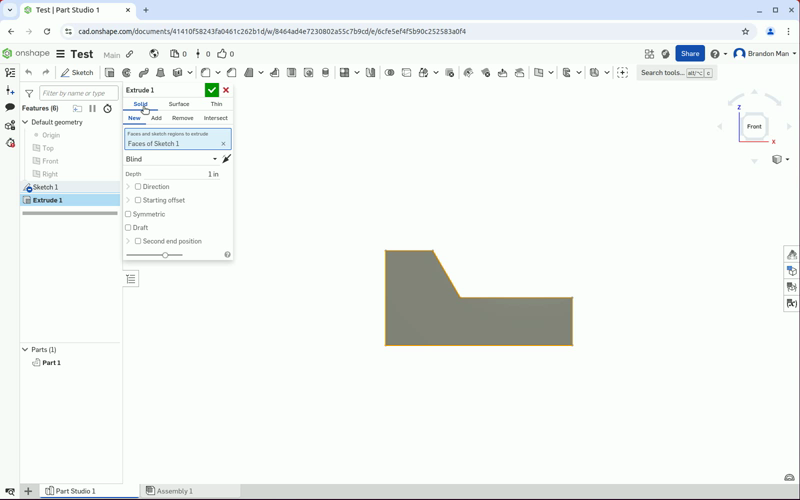
click(143, 106)
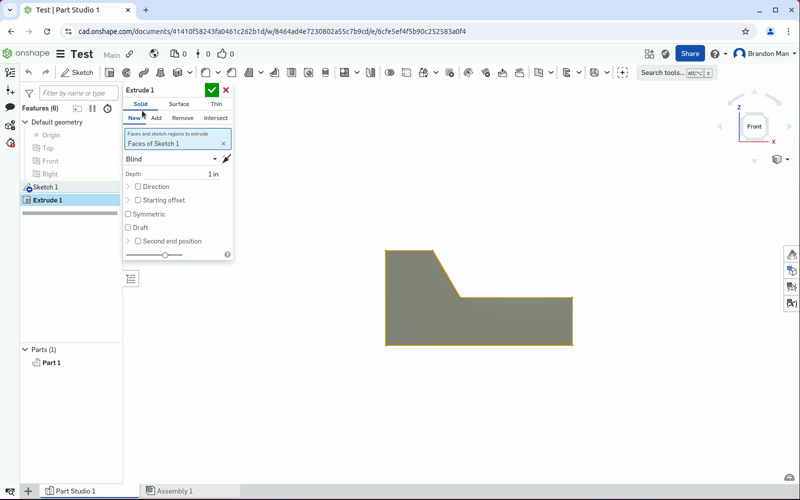
mouse_move(137, 120)
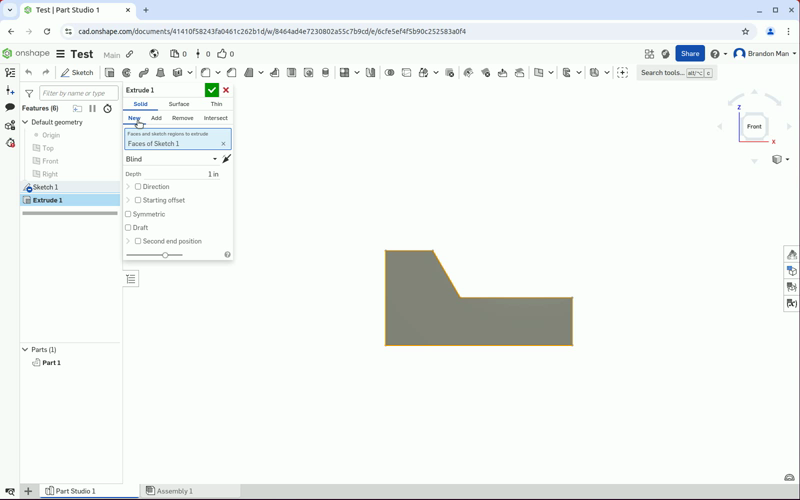
click(137, 120)
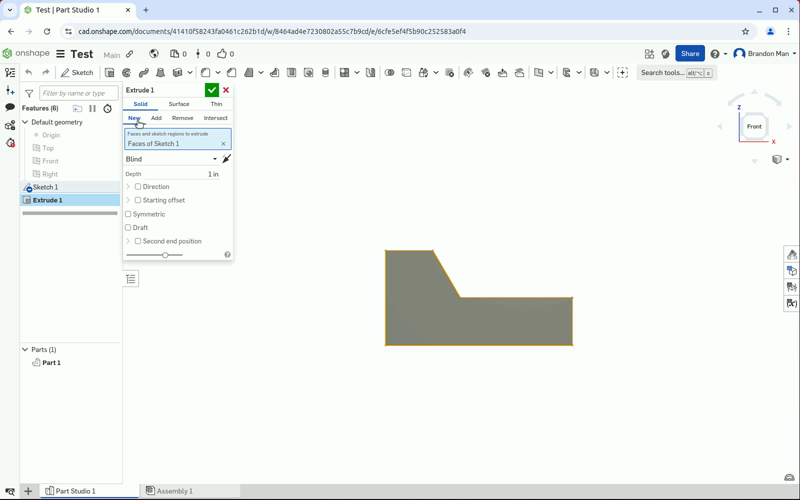
key(tab, 4)
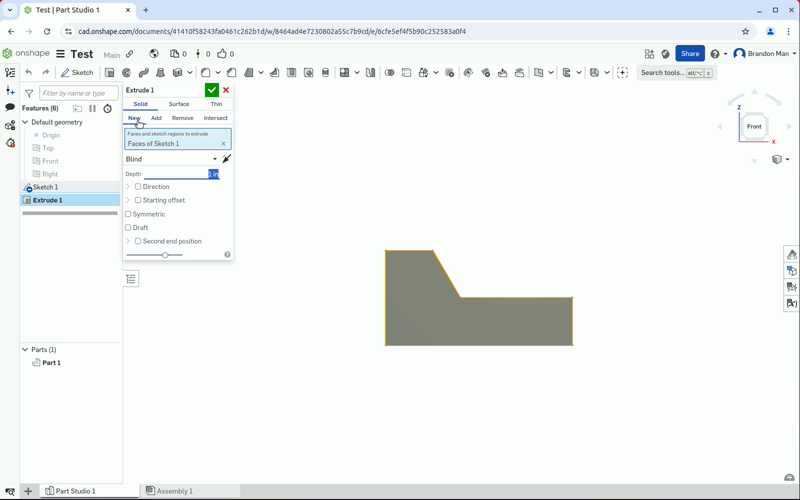
text(5.777)
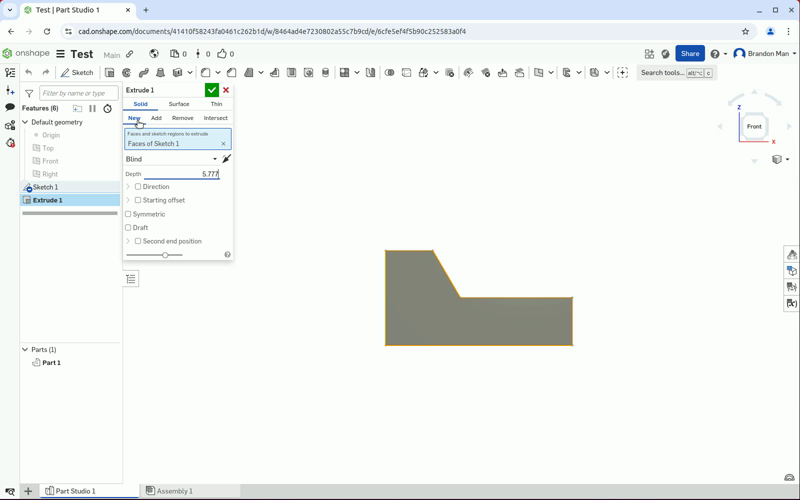
key(enter)
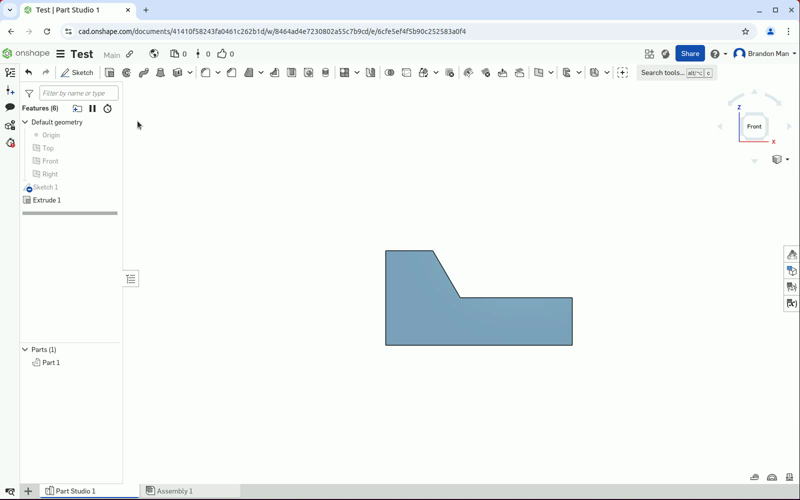
key(shift+h)
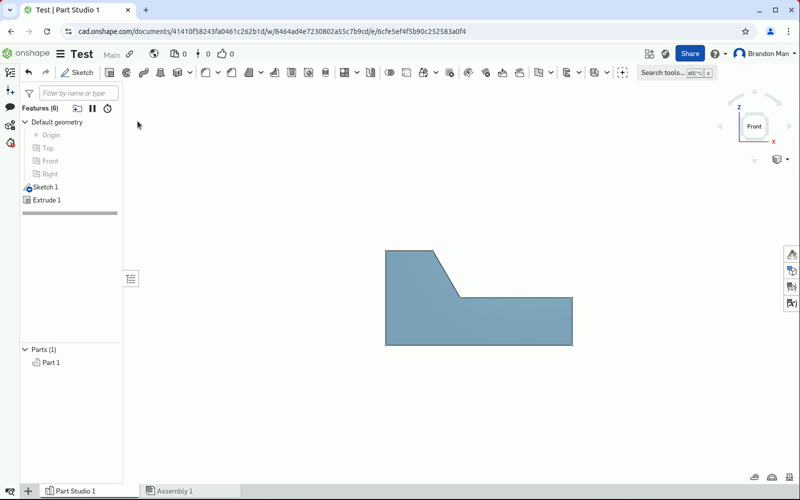
key(shift+h)
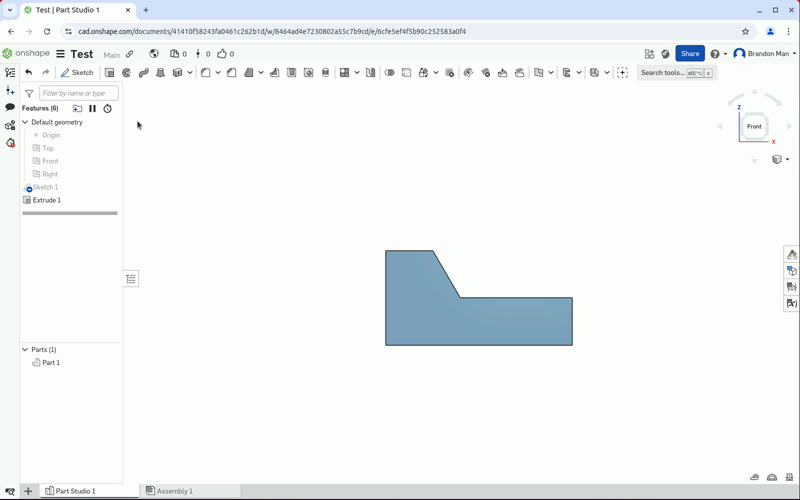
mouse_move(73, 189)
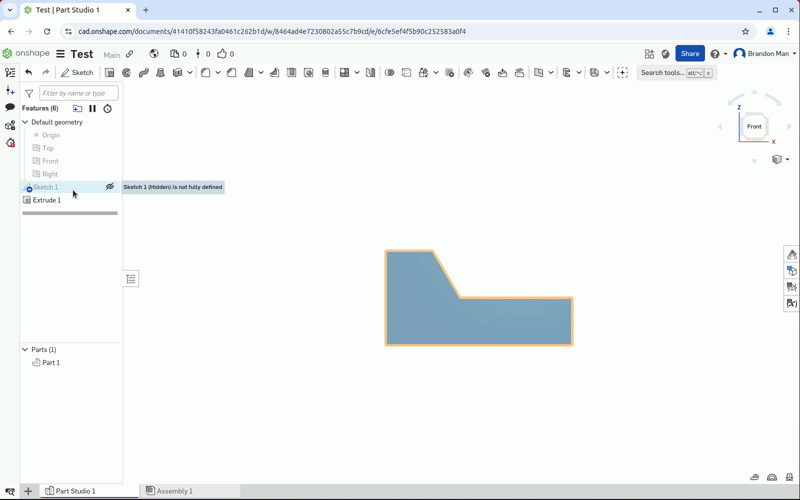
click(73, 189)
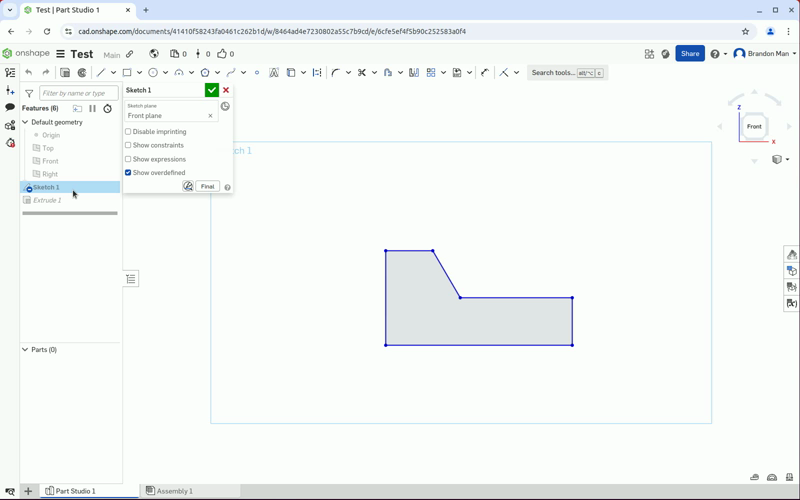
mouse_move(229, 92)
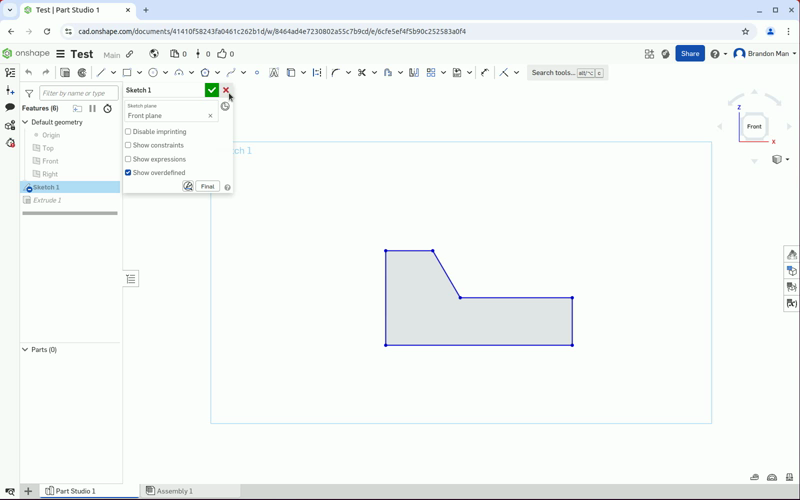
click(229, 92)
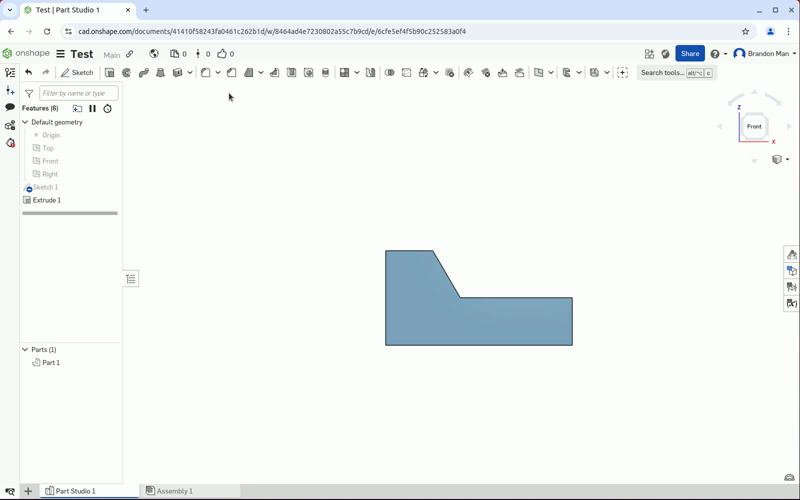
mouse_move(73, 352)
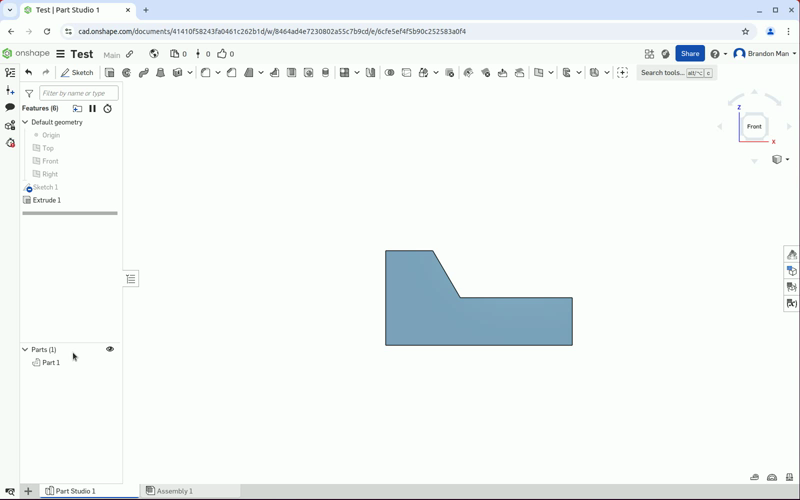
key(y)
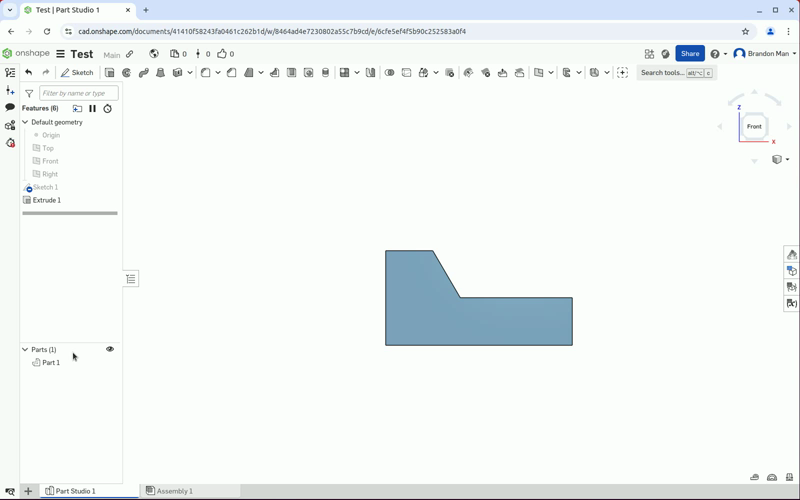
key(shift+p)
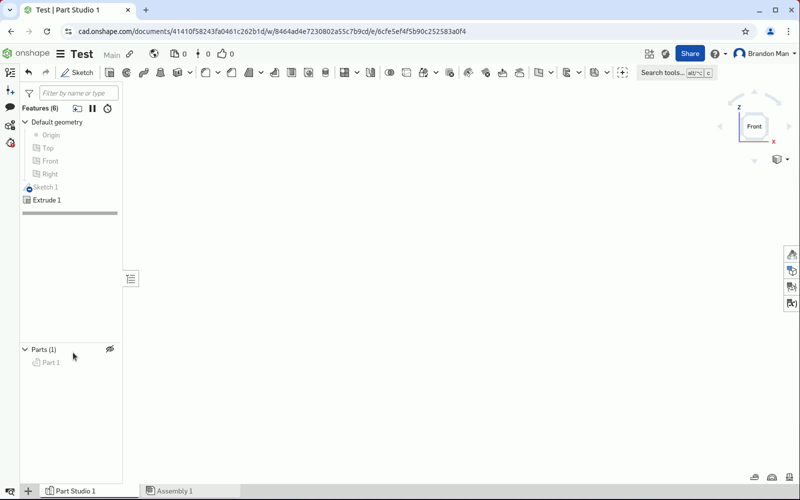
key(space)
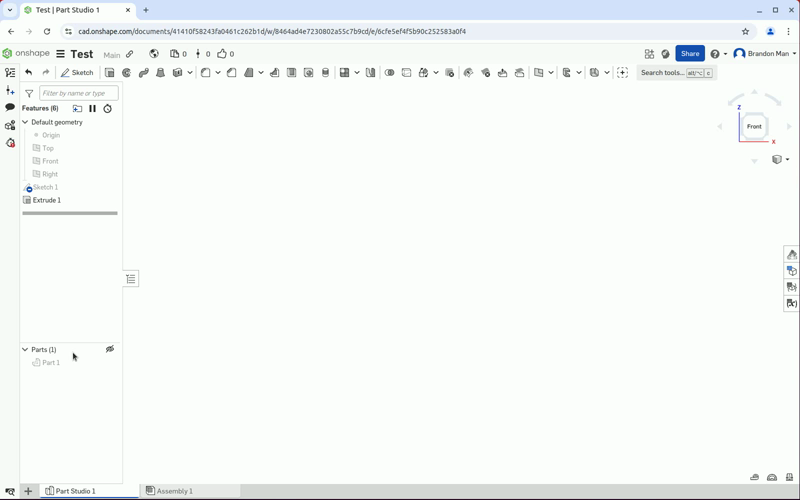
key_down(shift)
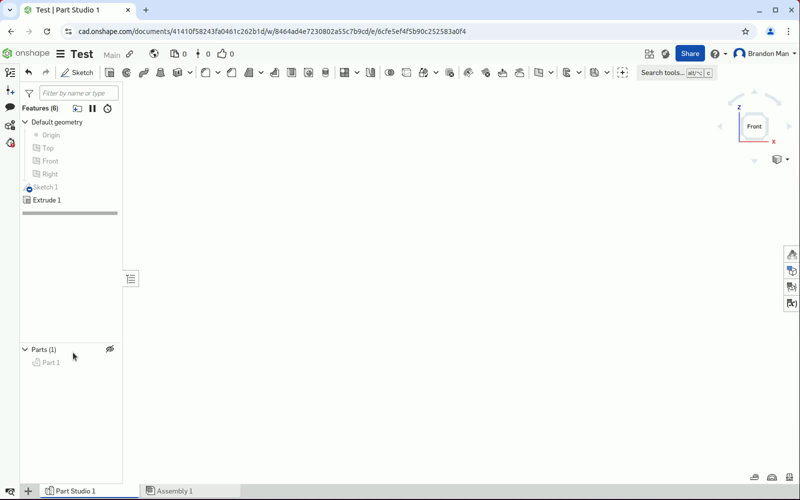
key(left)
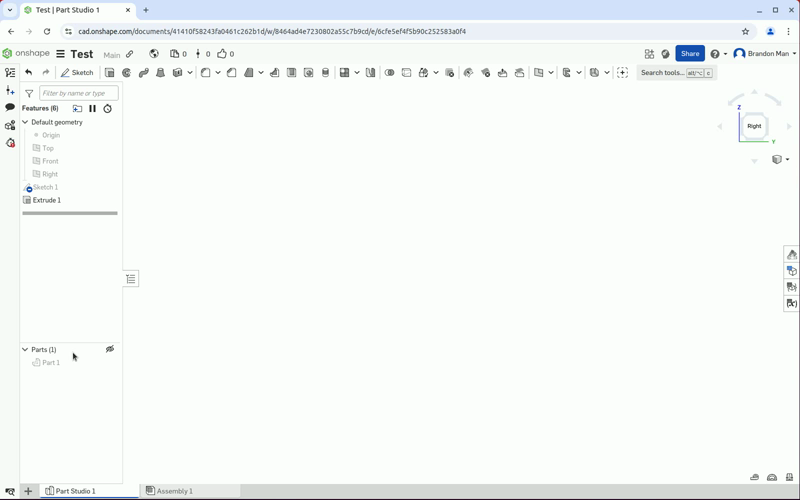
key_up(shift)
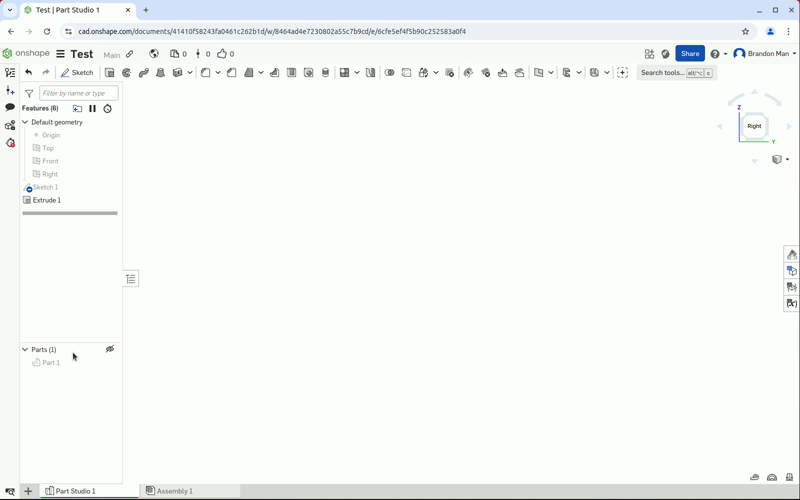
mouse_move(73, 352)
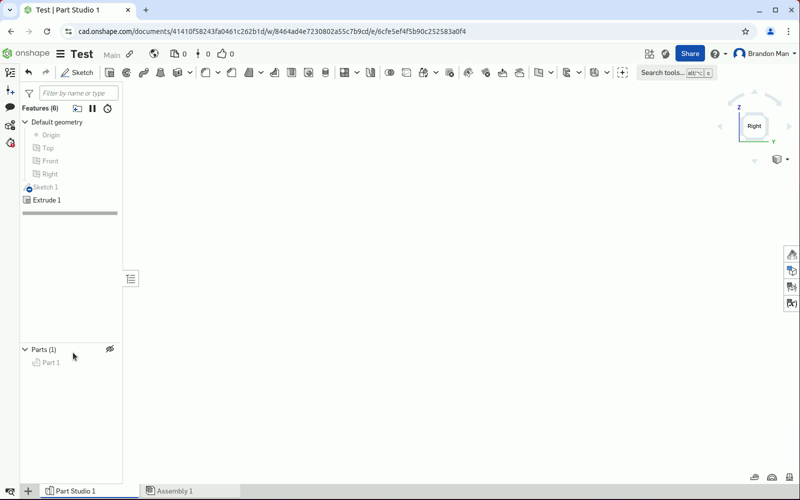
key(shift+y)
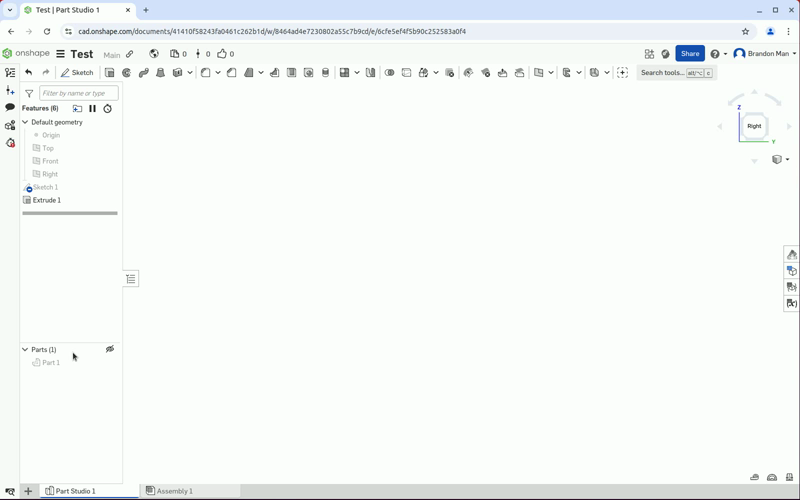
key(shift+s)
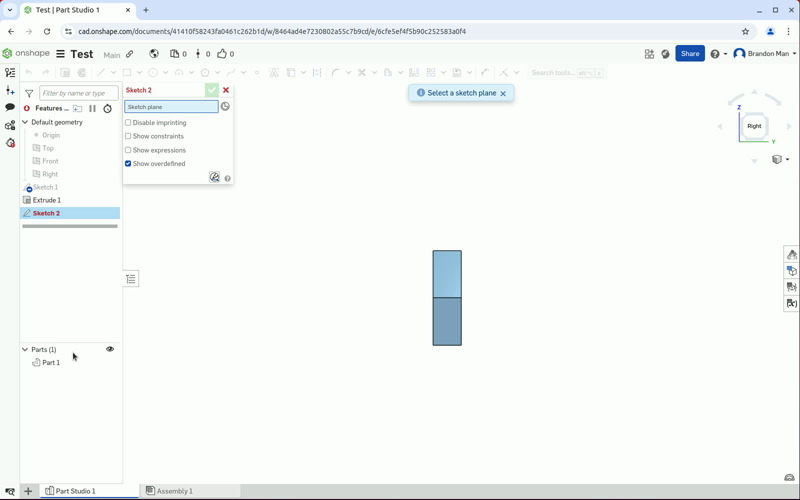
mouse_move(73, 176)
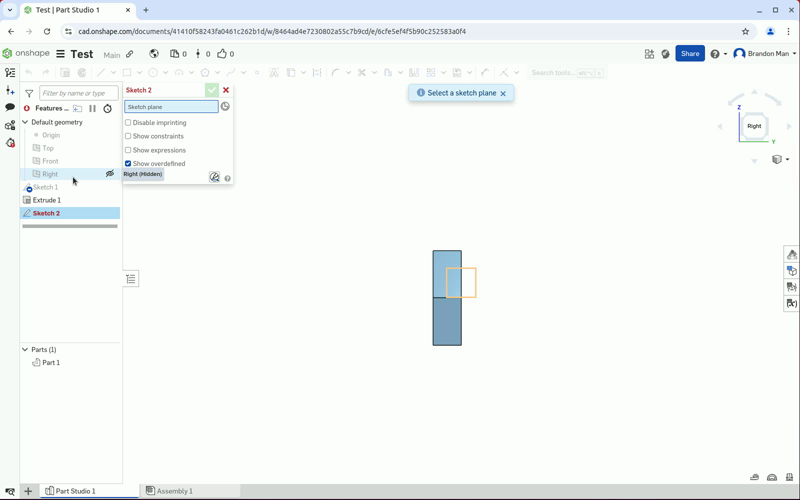
click(73, 176)
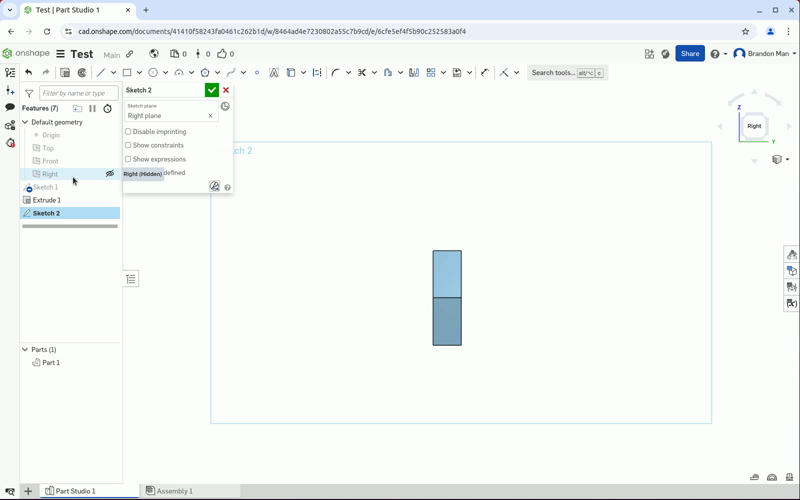
mouse_move(73, 352)
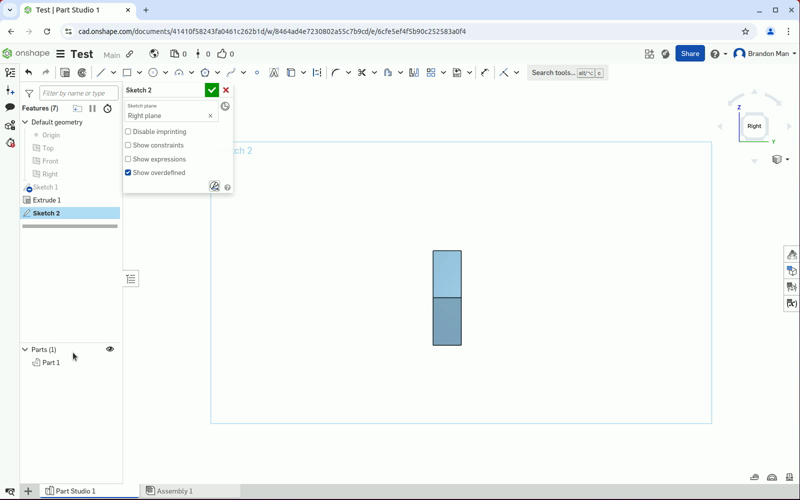
key(y)
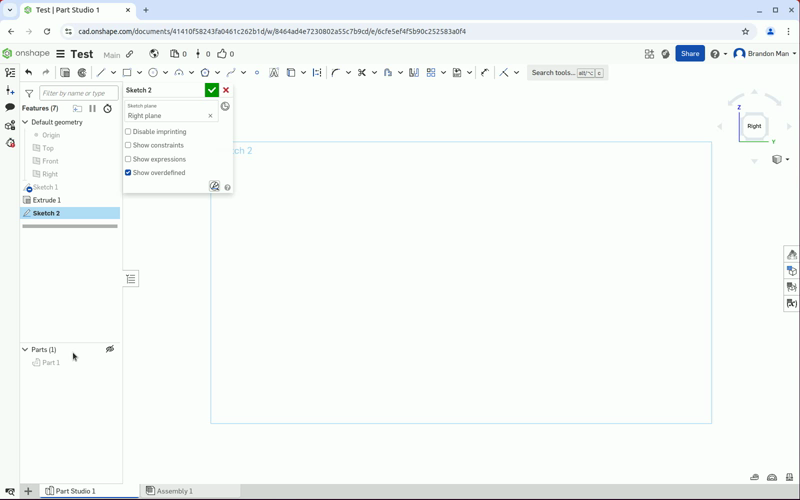
key(l)
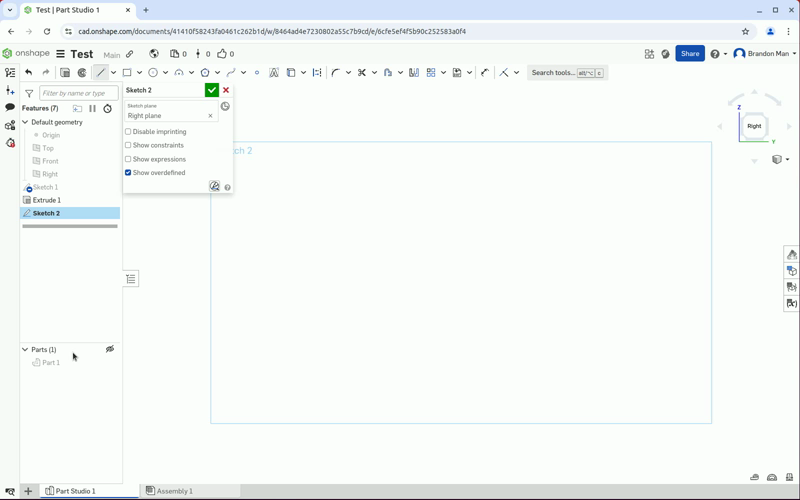
key_down(shift)
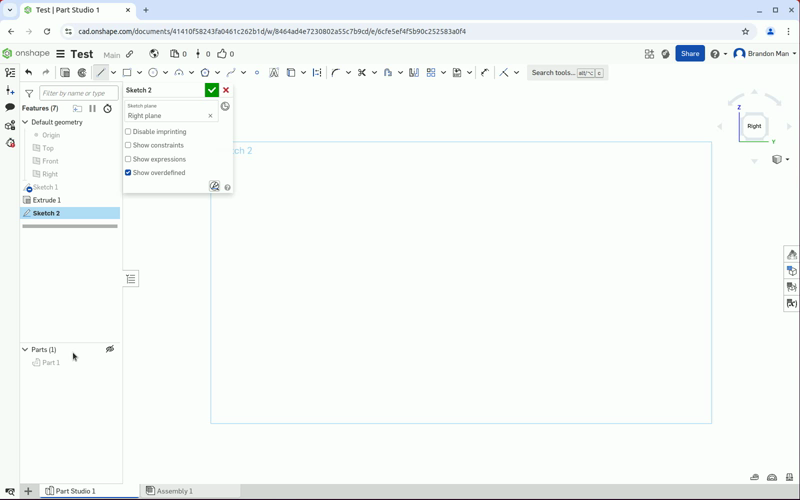
mouse_move(419, 343)
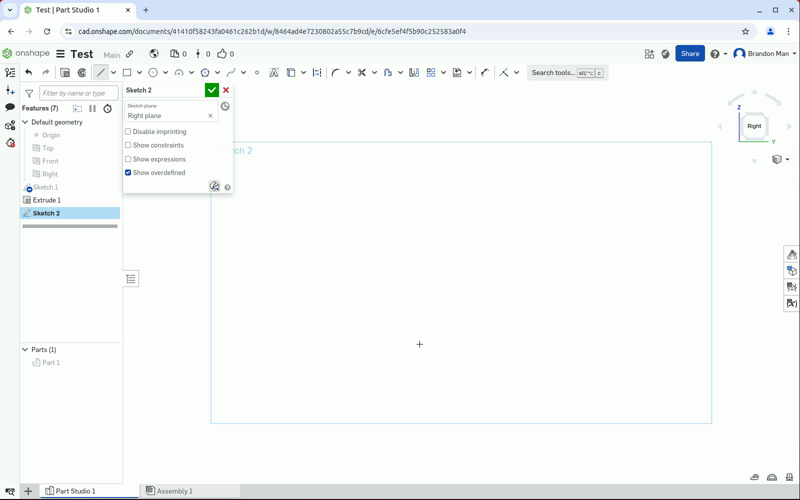
click(419, 343)
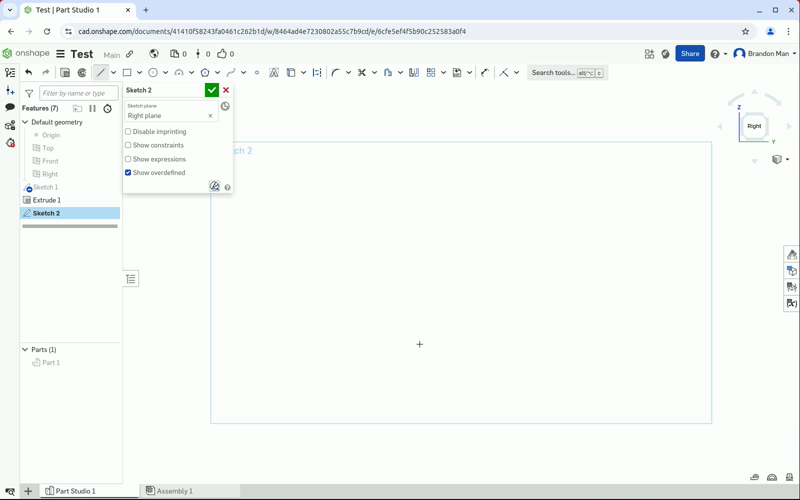
key_up(shift)
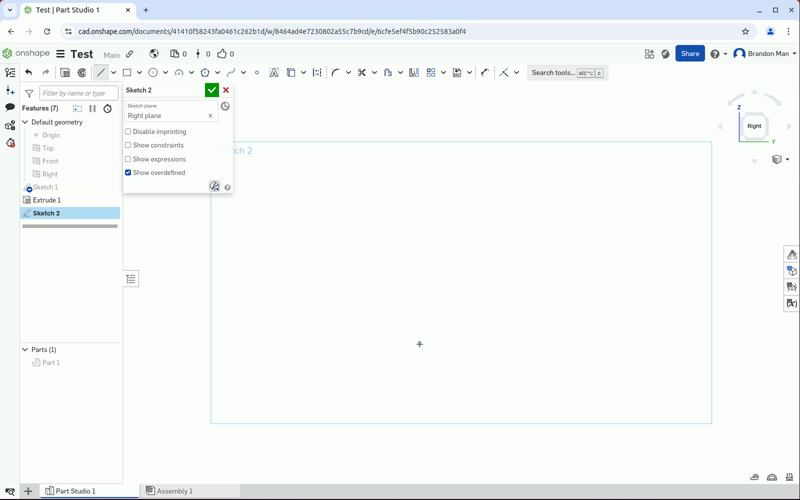
key_down(shift)
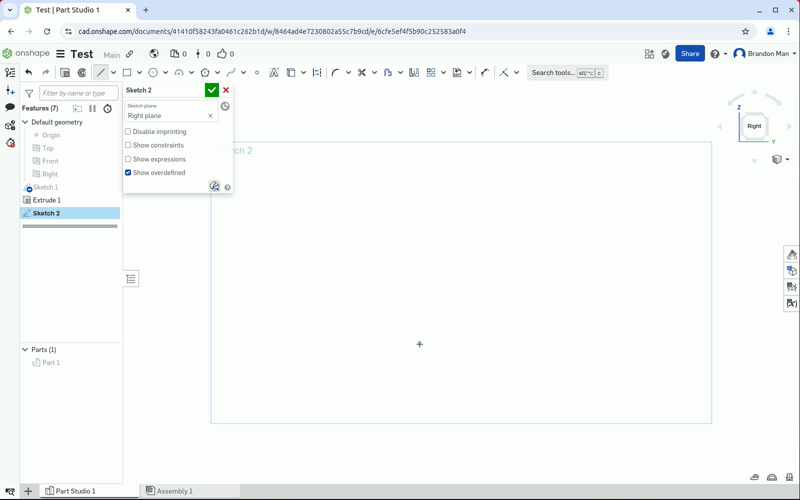
mouse_move(449, 343)
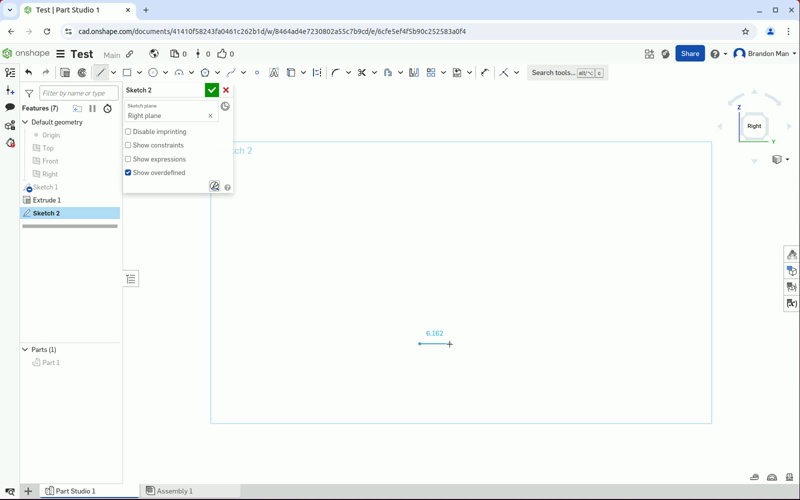
mouse_move(434, 343)
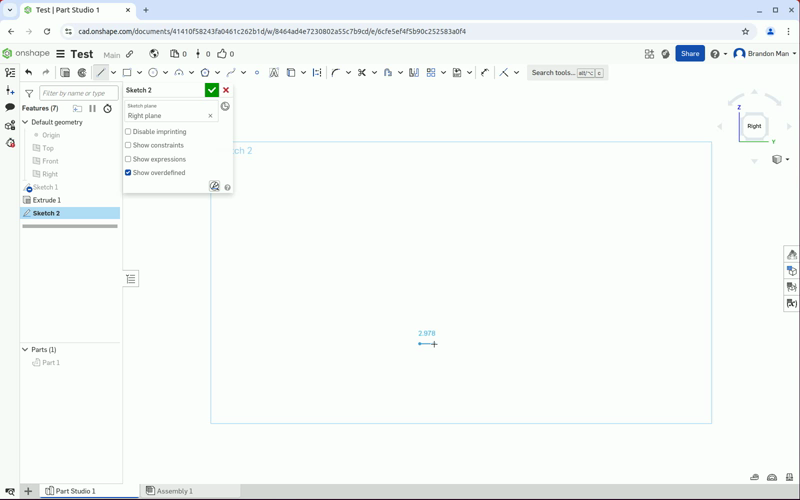
click(434, 343)
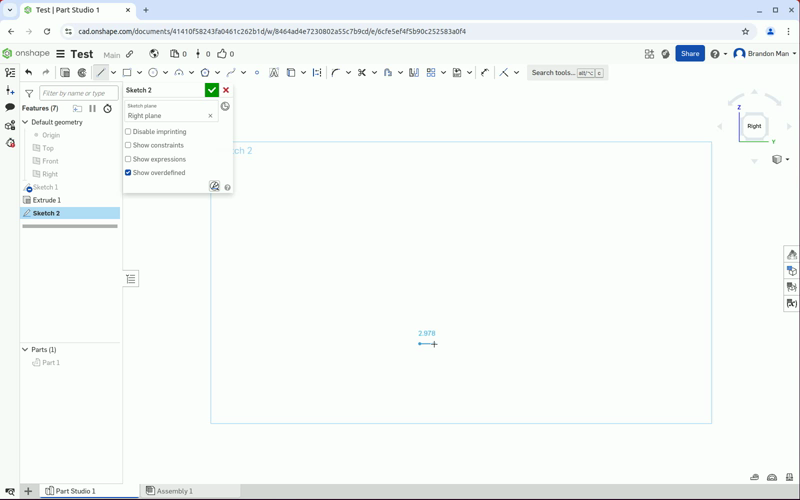
key_up(shift)
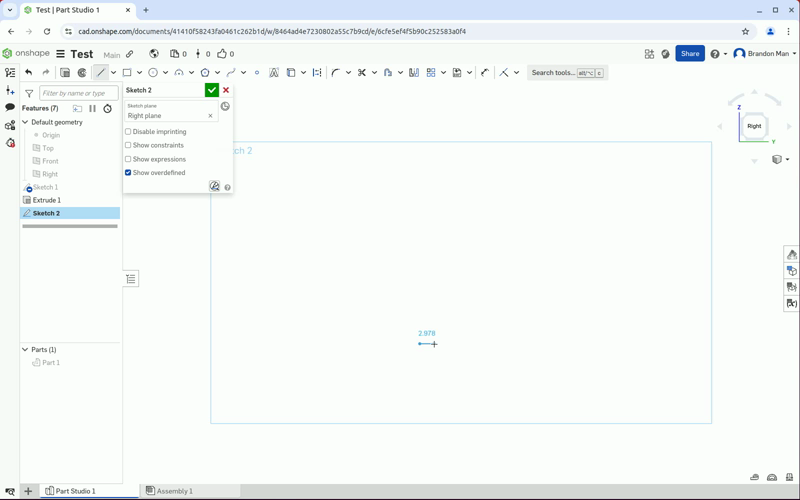
key_down(shift)
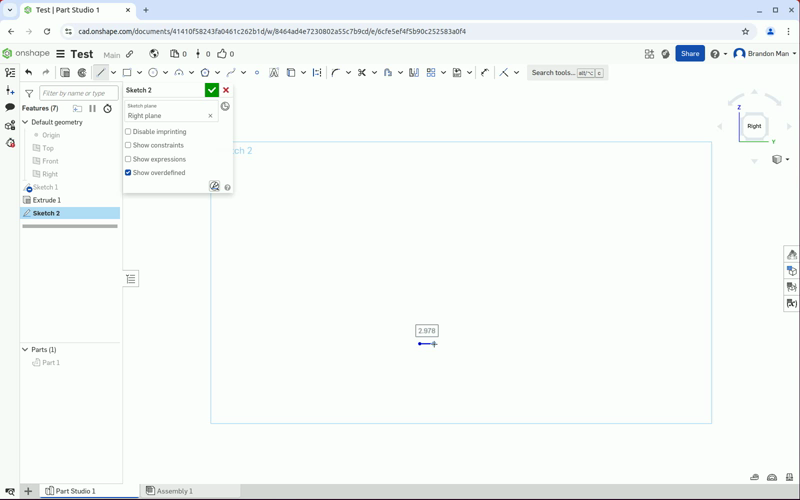
mouse_move(464, 343)
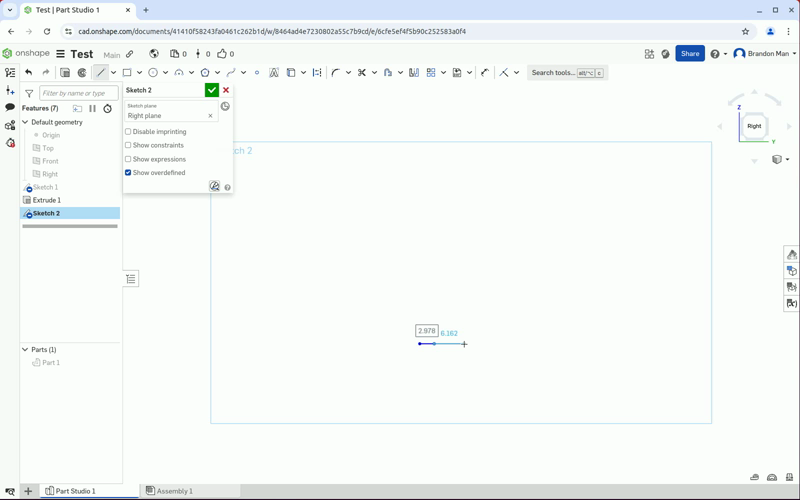
mouse_move(434, 305)
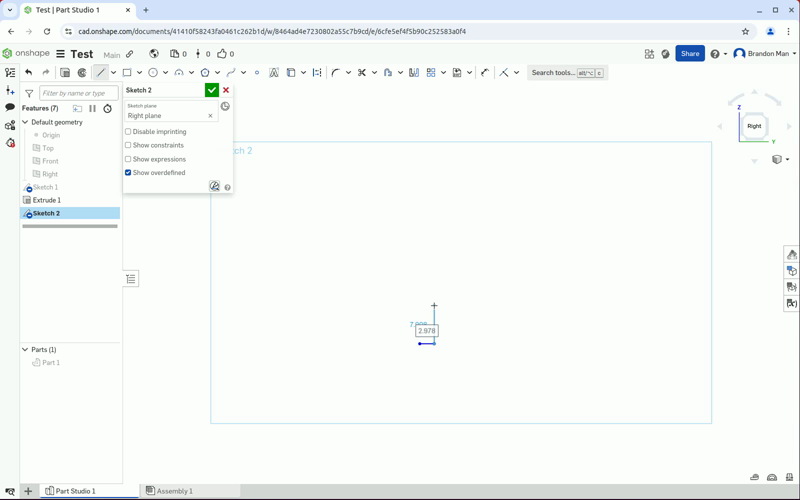
click(434, 305)
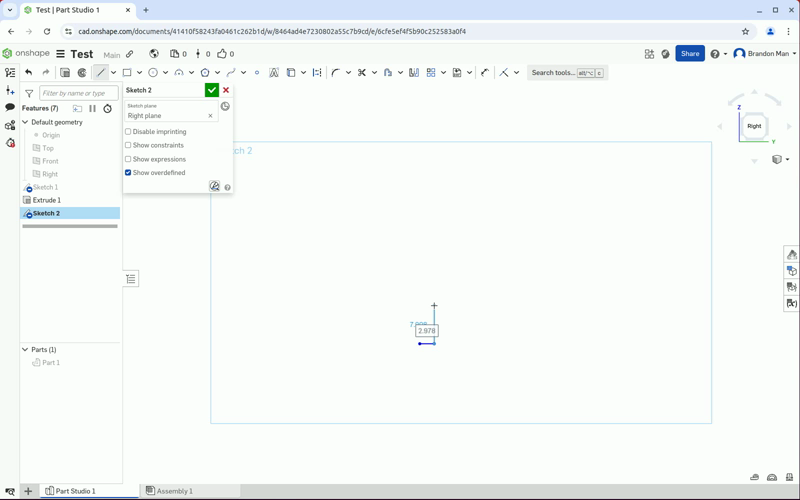
key_up(shift)
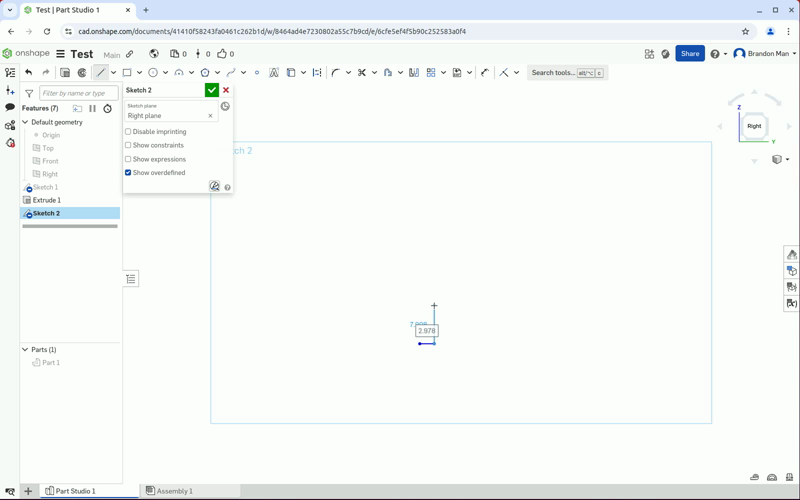
key_down(shift)
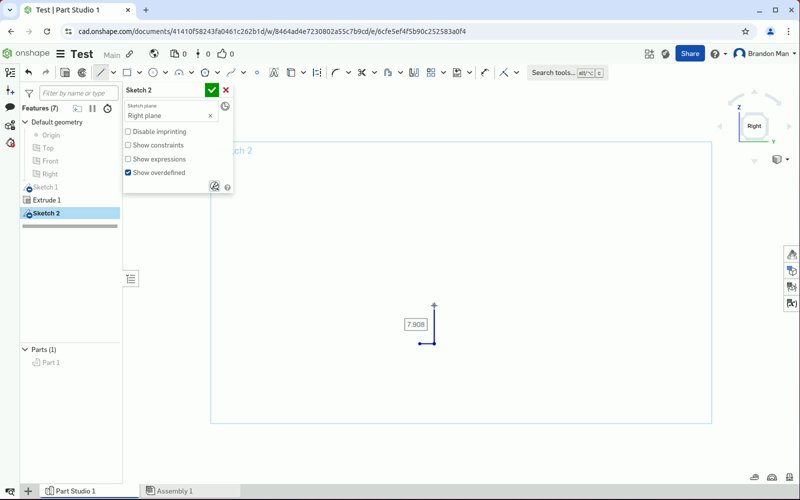
mouse_move(464, 305)
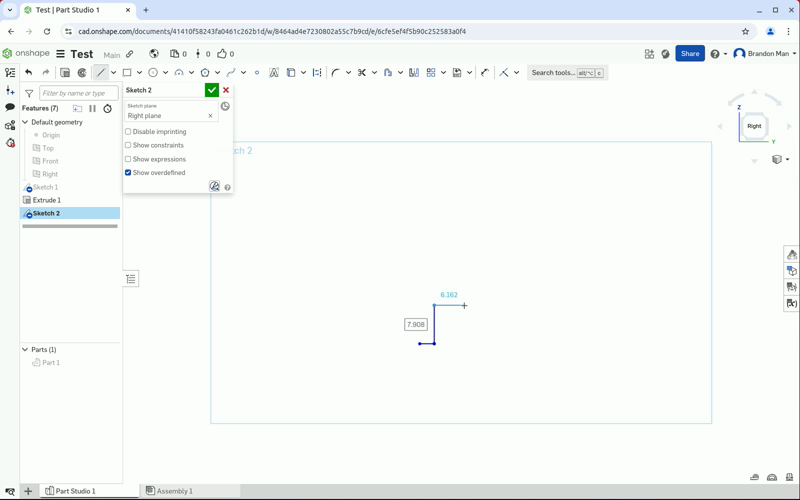
mouse_move(419, 305)
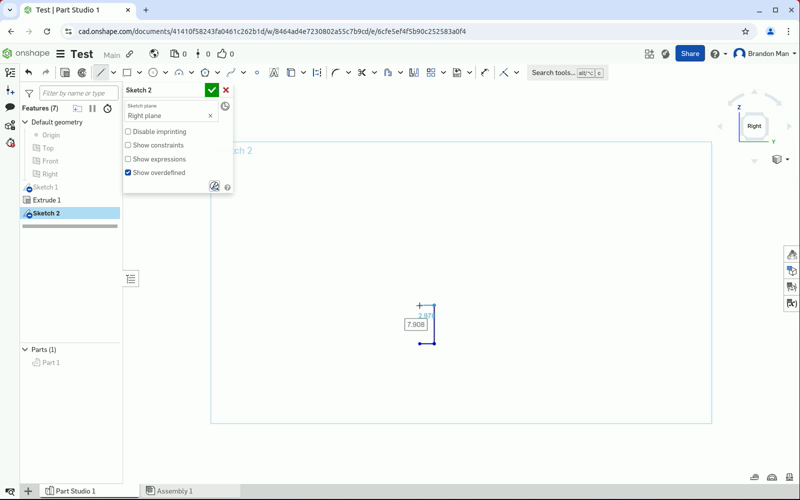
click(419, 305)
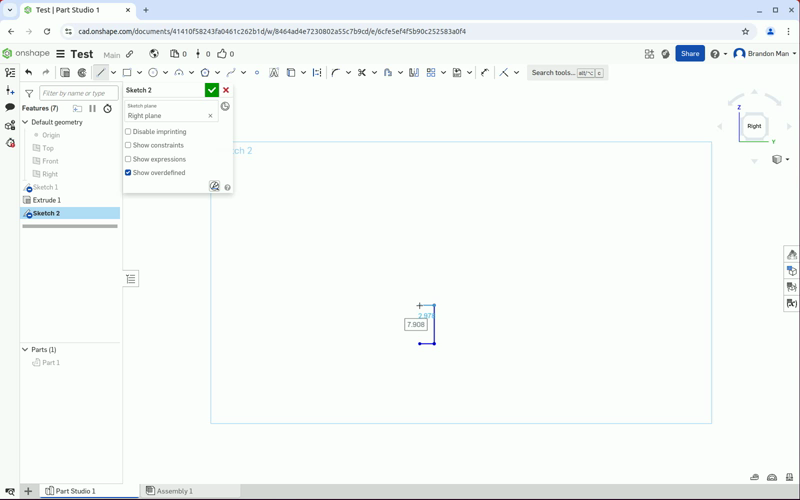
key_up(shift)
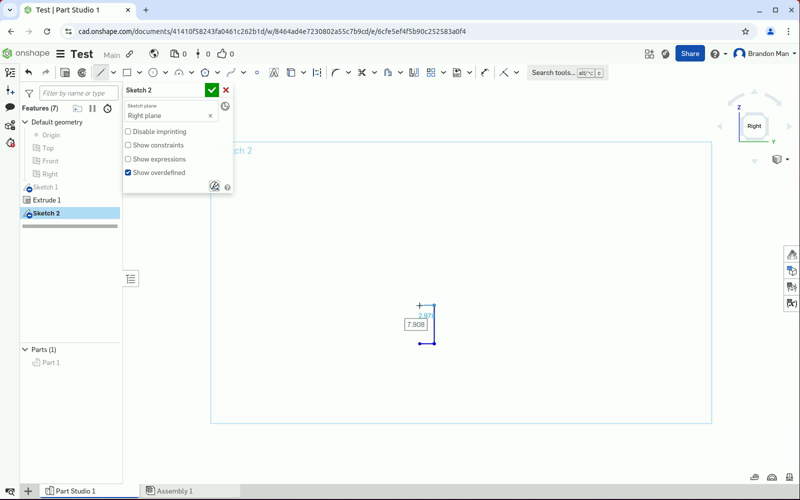
mouse_move(449, 305)
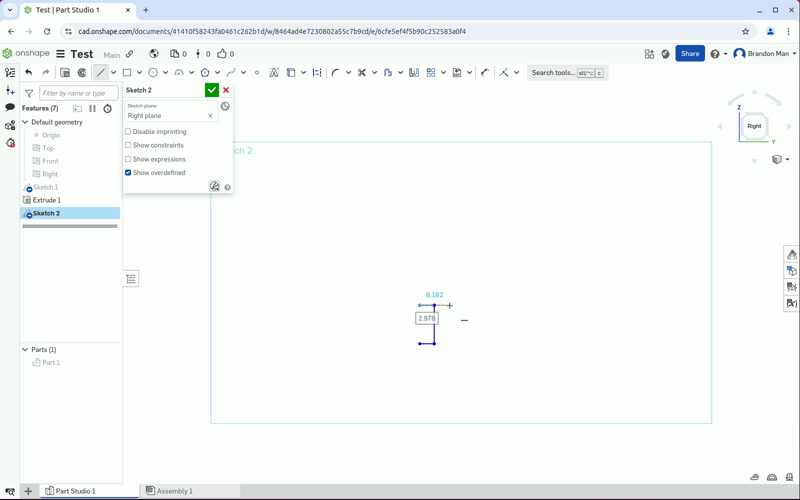
key_down(shift)
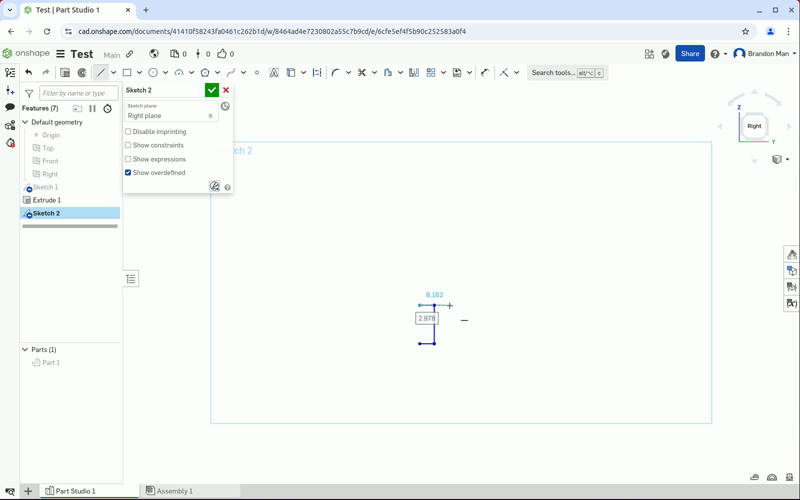
mouse_move(419, 343)
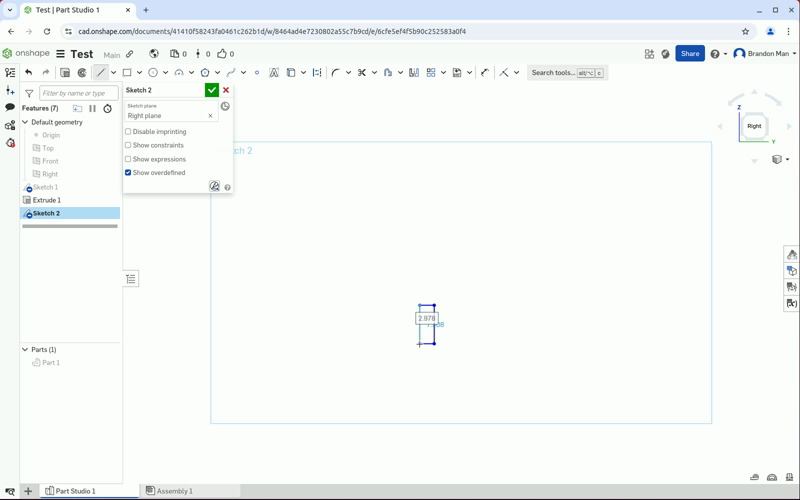
key_up(shift)
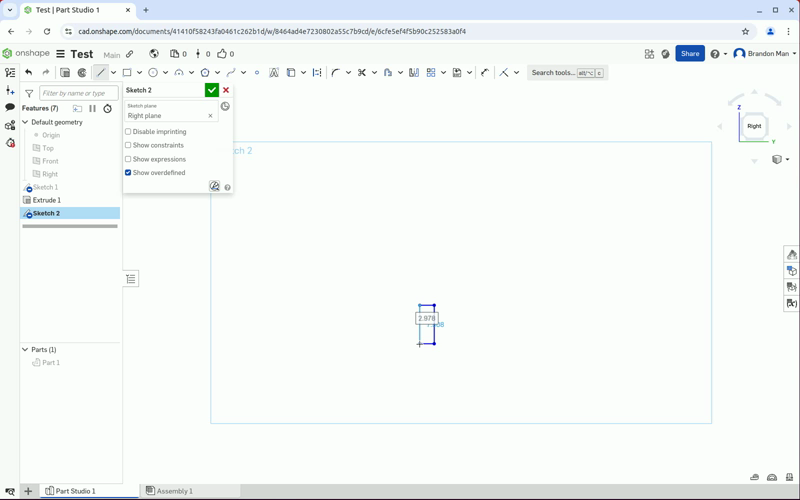
click(419, 343)
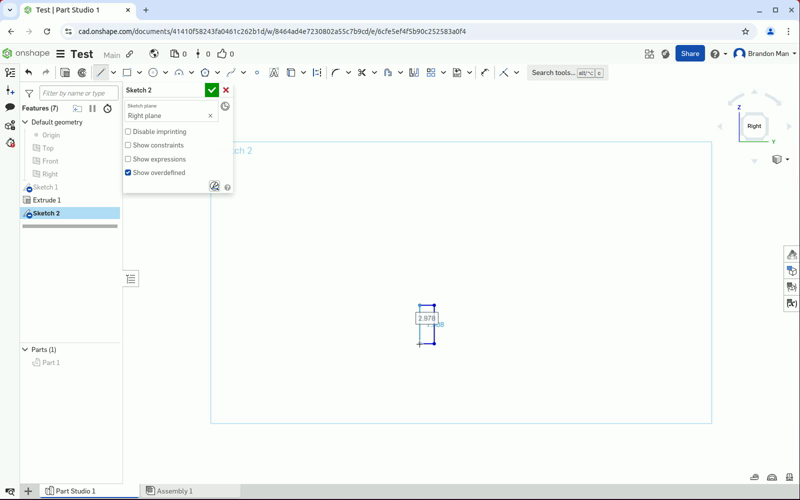
key(esc)
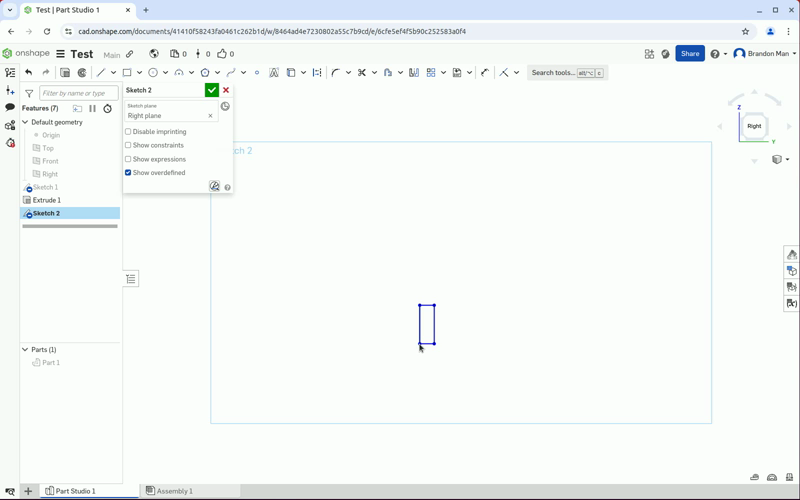
mouse_move(427, 316)
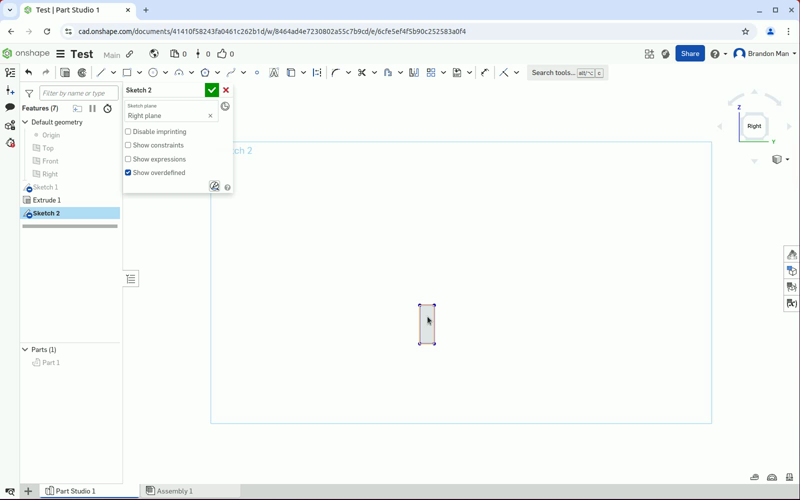
scroll(6)
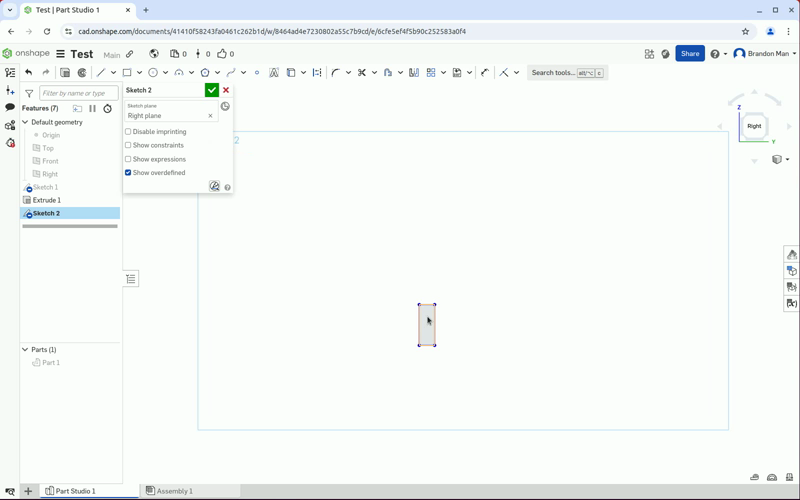
scroll(6)
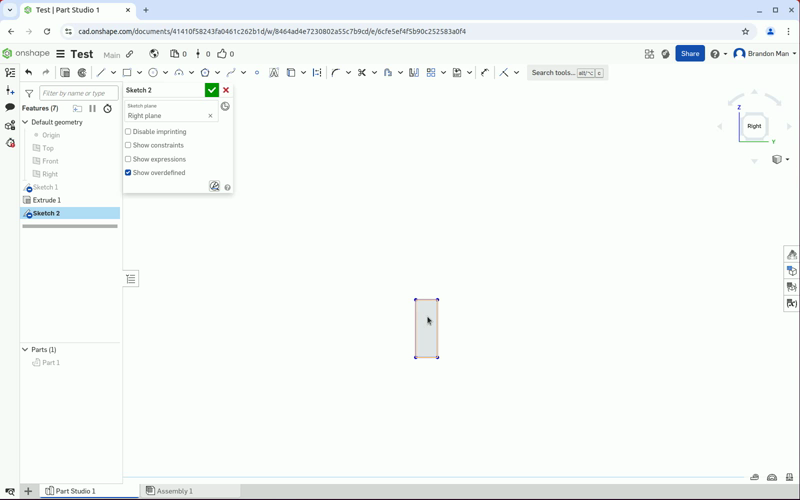
scroll(6)
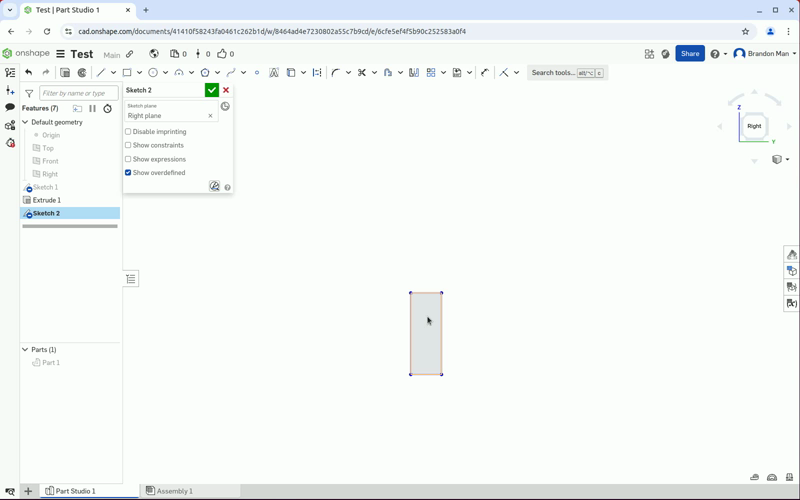
scroll(6)
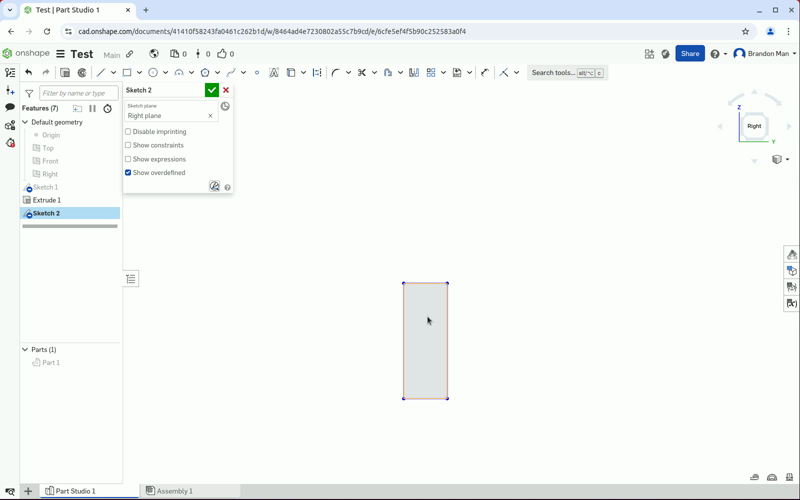
scroll(6)
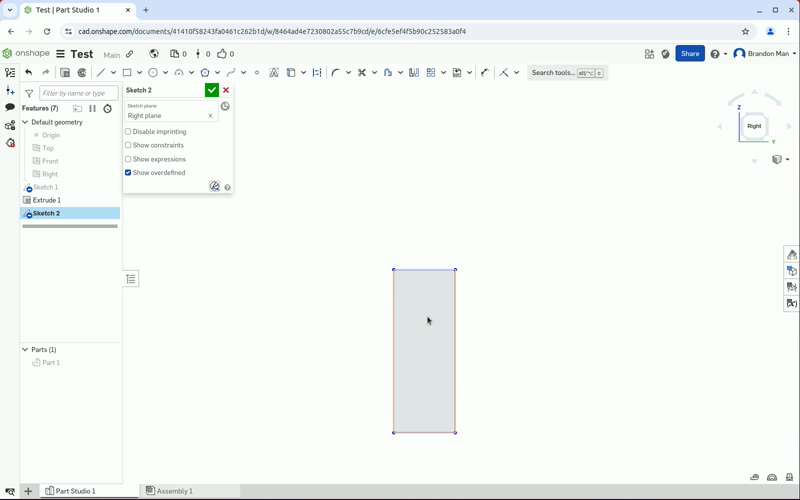
scroll(6)
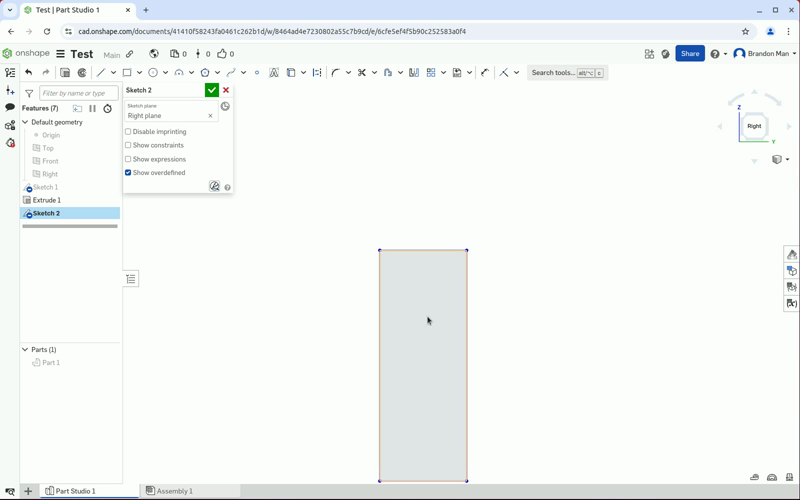
scroll(6)
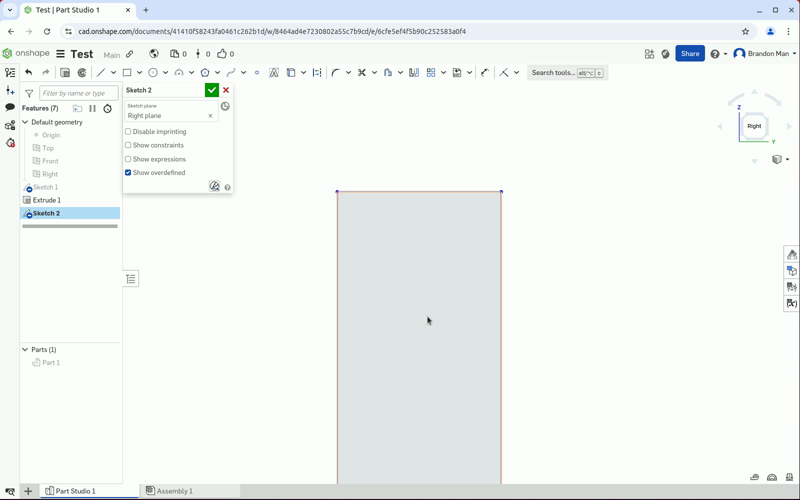
click(427, 316)
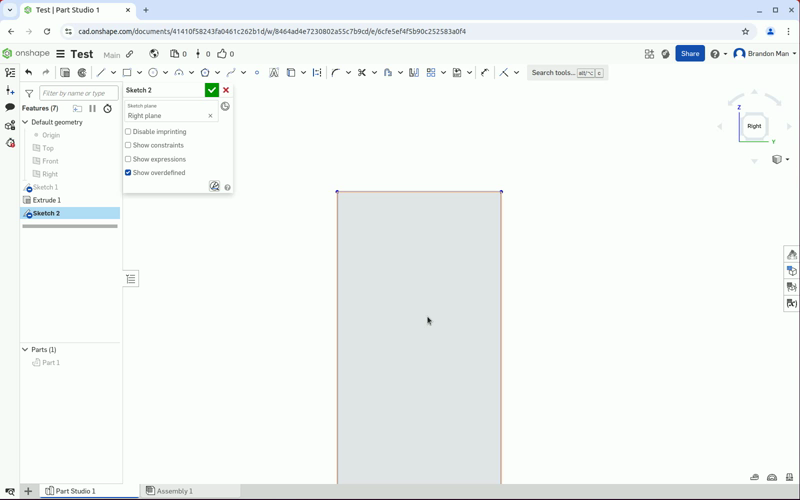
scroll(-6)
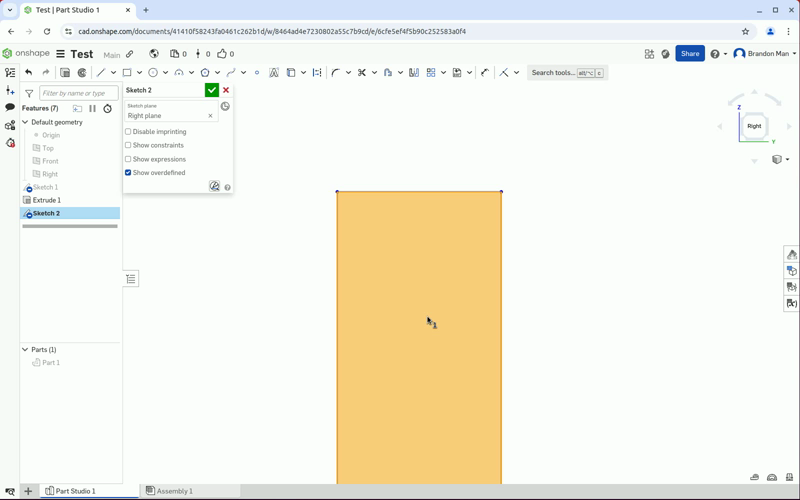
scroll(-6)
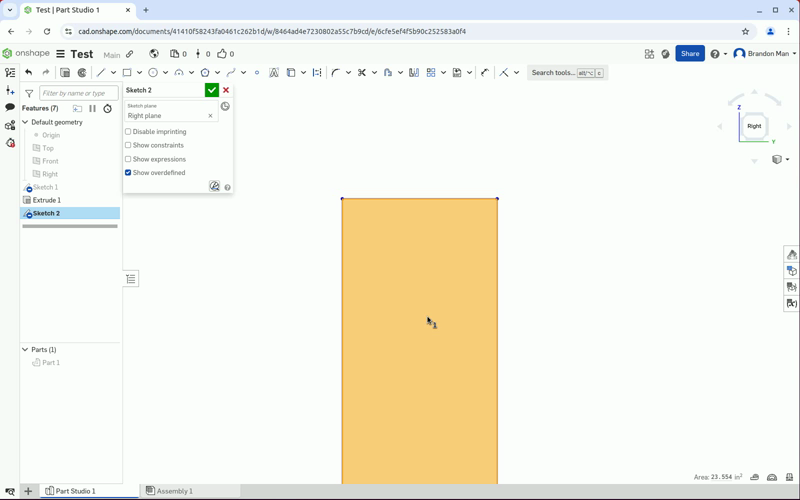
scroll(-6)
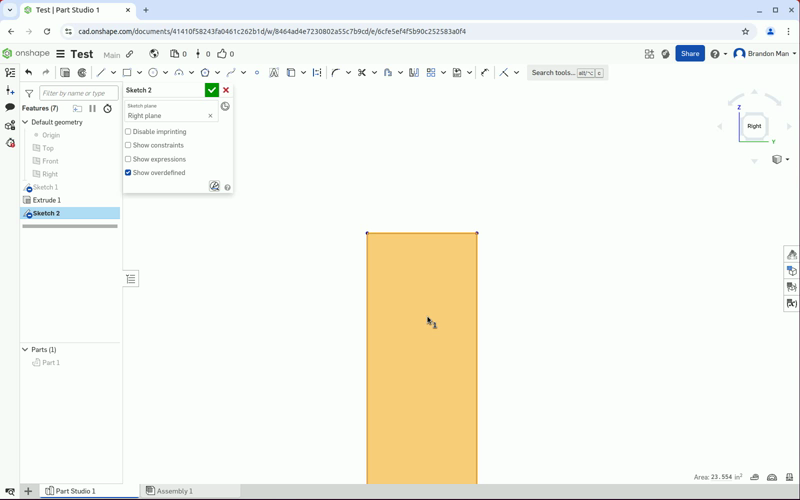
scroll(-6)
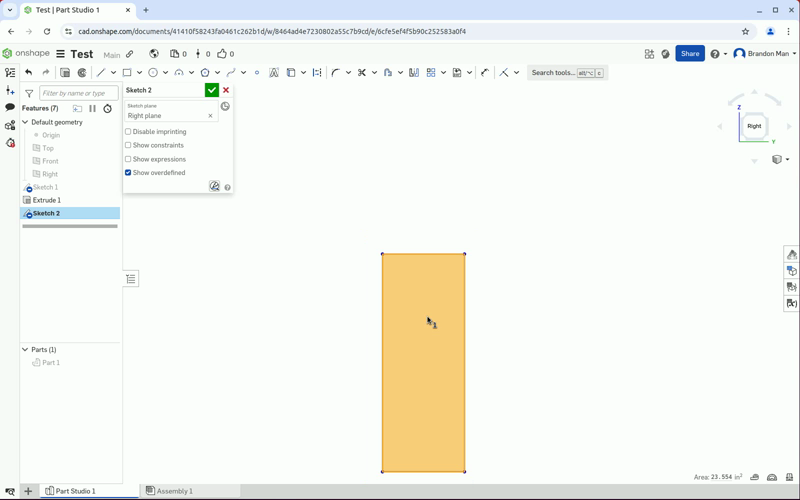
scroll(-6)
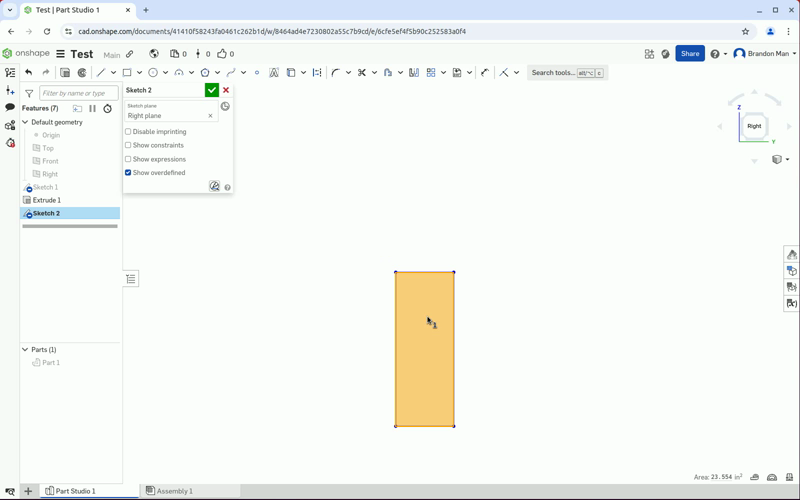
scroll(-6)
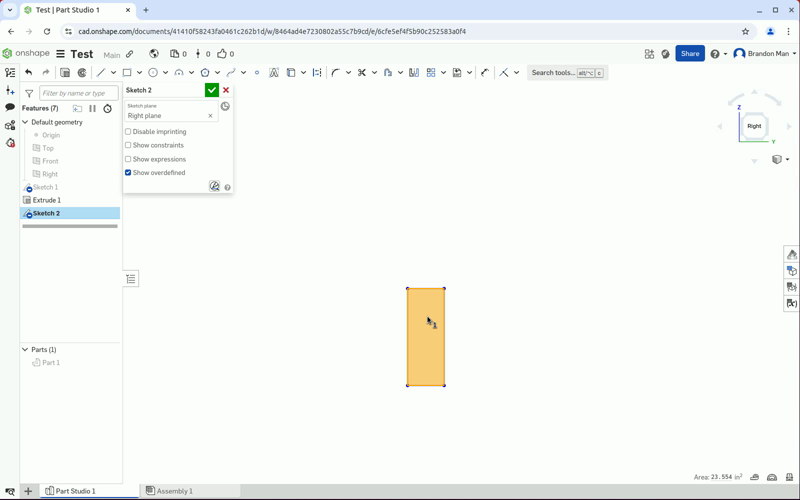
scroll(-6)
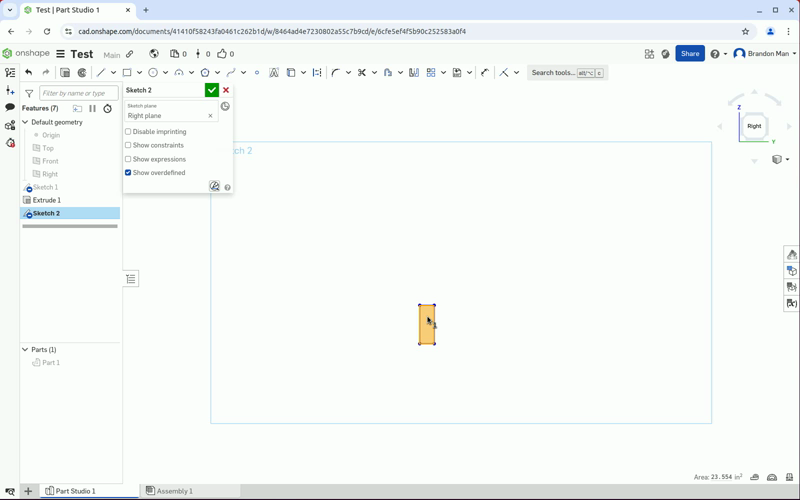
mouse_move(73, 352)
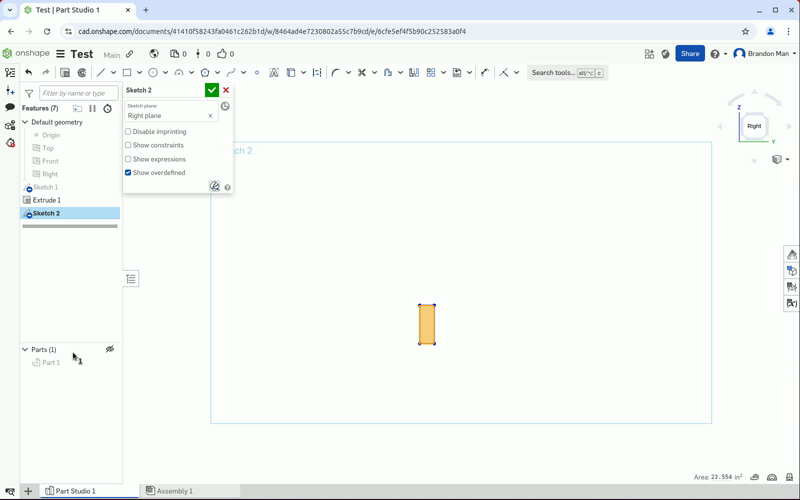
key(shift+y)
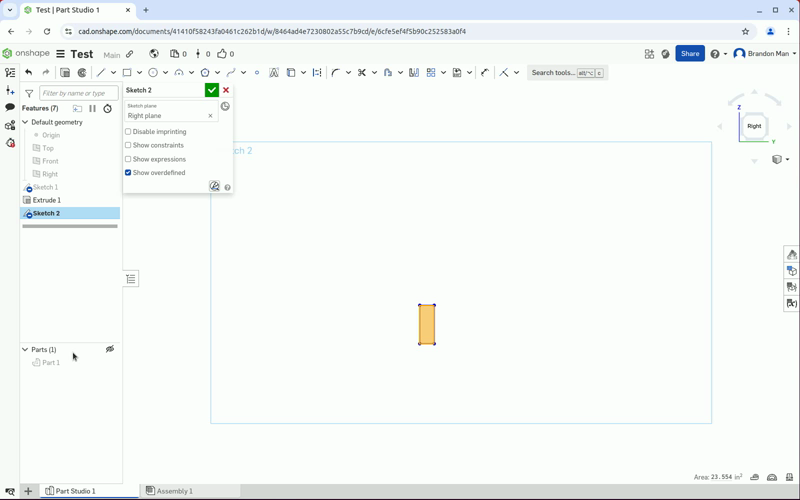
key(shift+e)
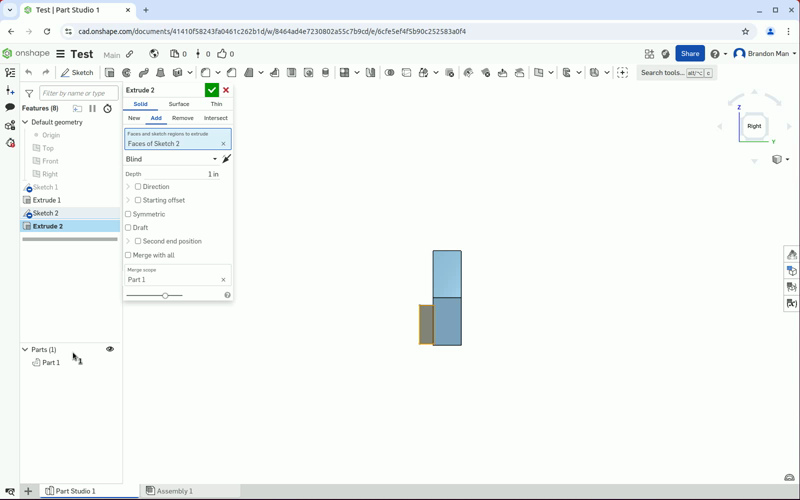
mouse_move(143, 106)
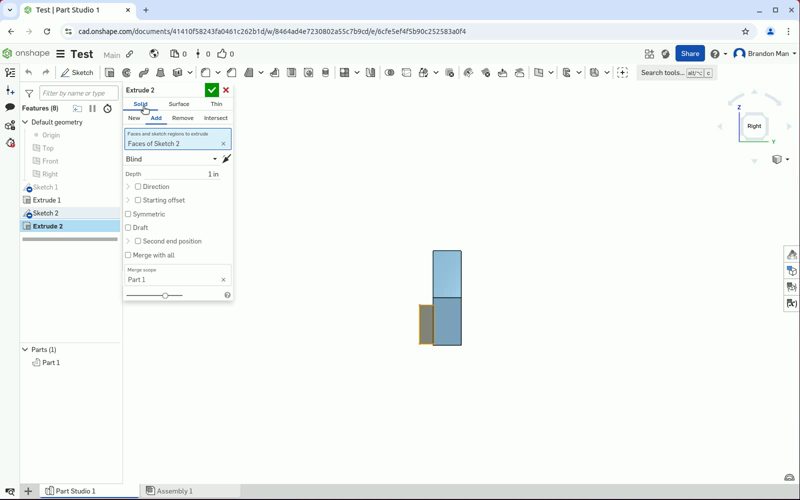
click(143, 106)
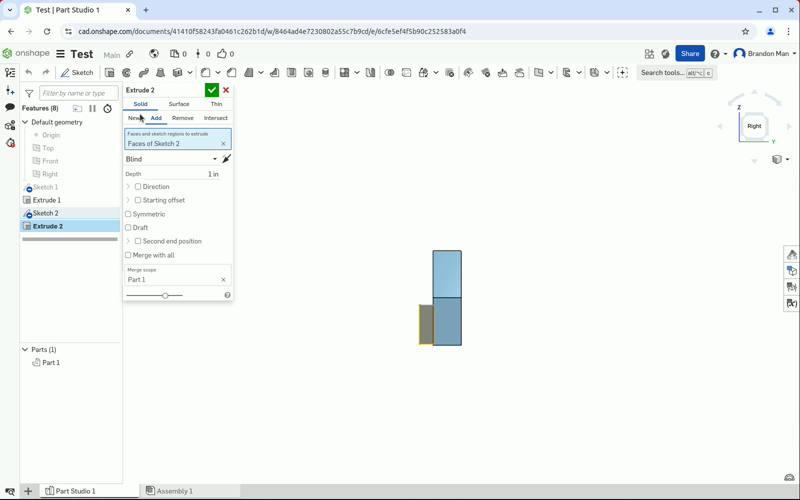
mouse_move(137, 120)
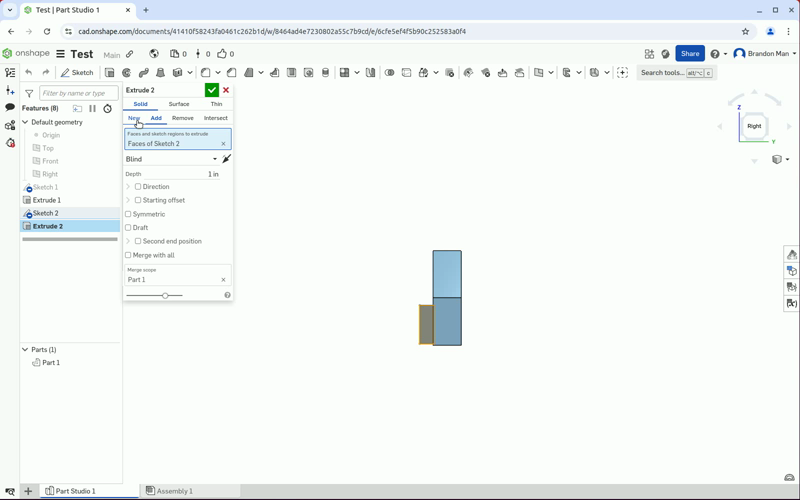
click(137, 120)
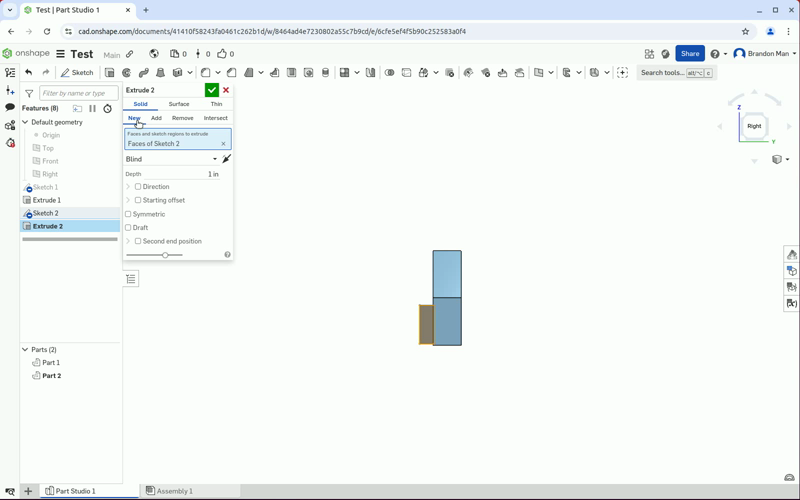
key(tab, 4)
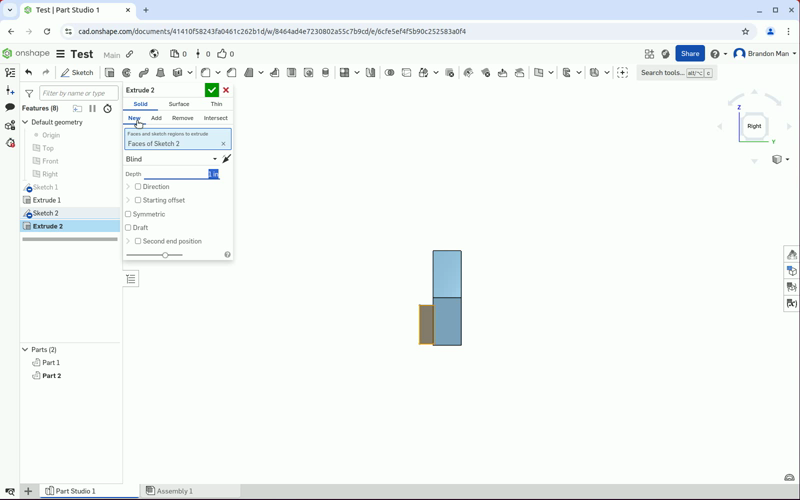
text(-15.405)
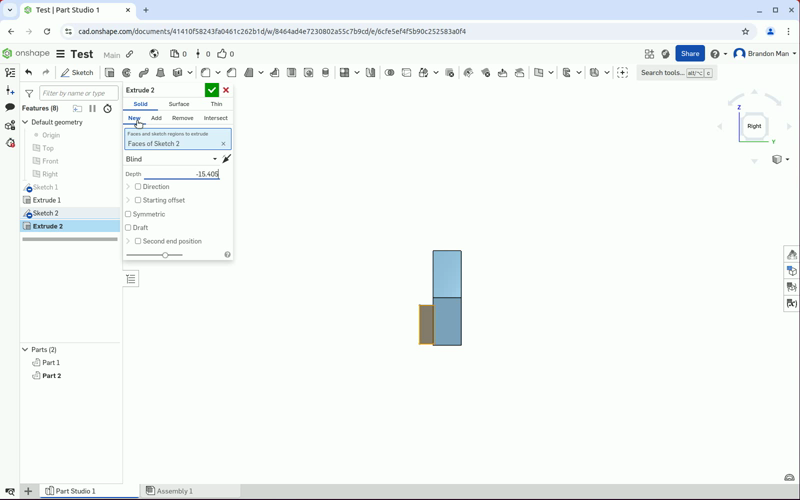
key(tab, 3)
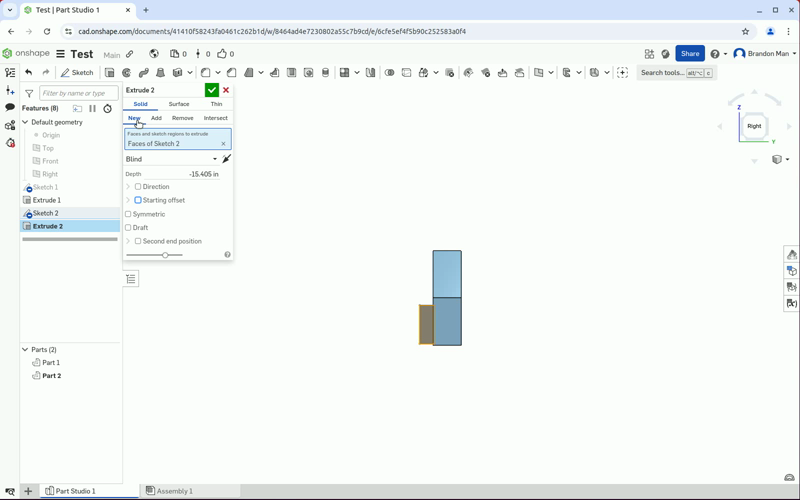
key(tab, 2)
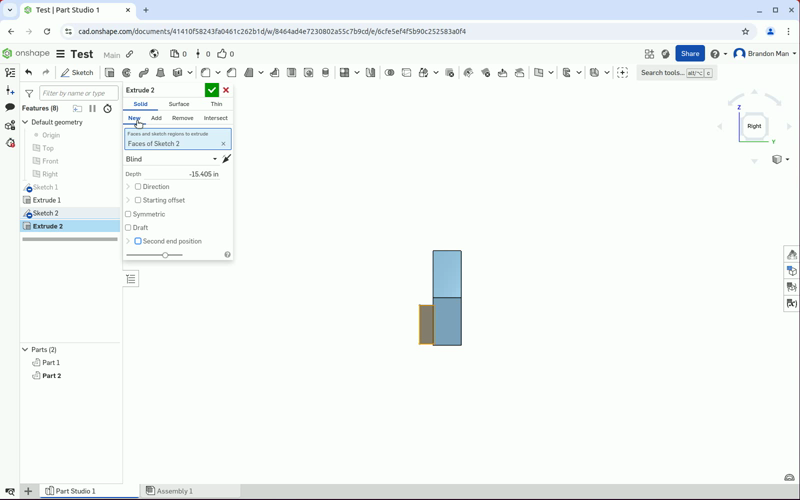
key(space)
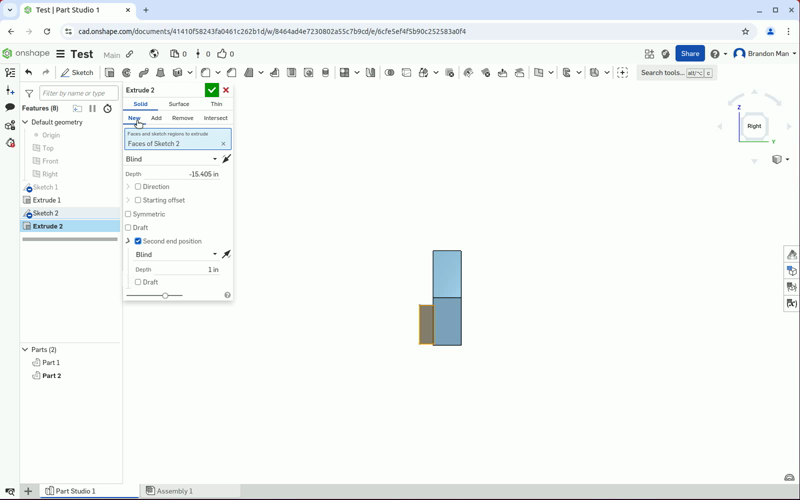
key(tab, 3)
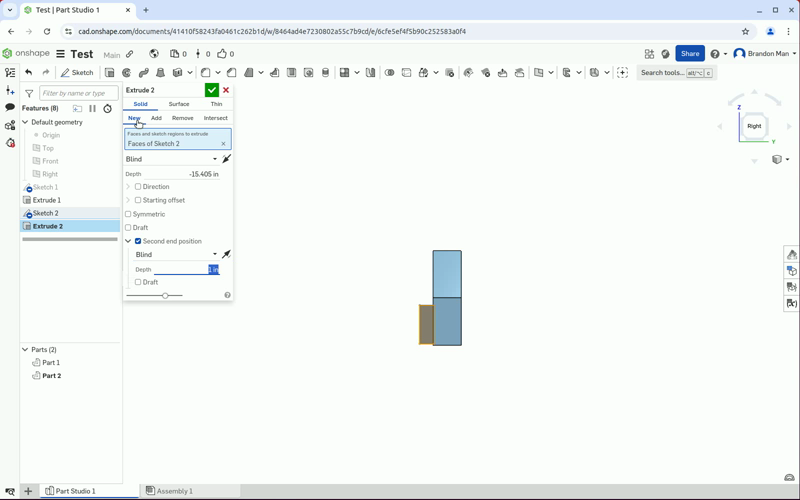
text(5.777)
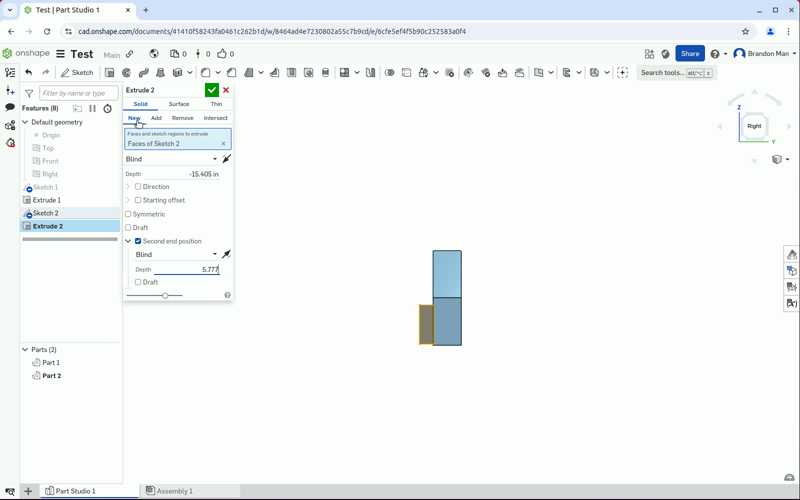
key(enter)
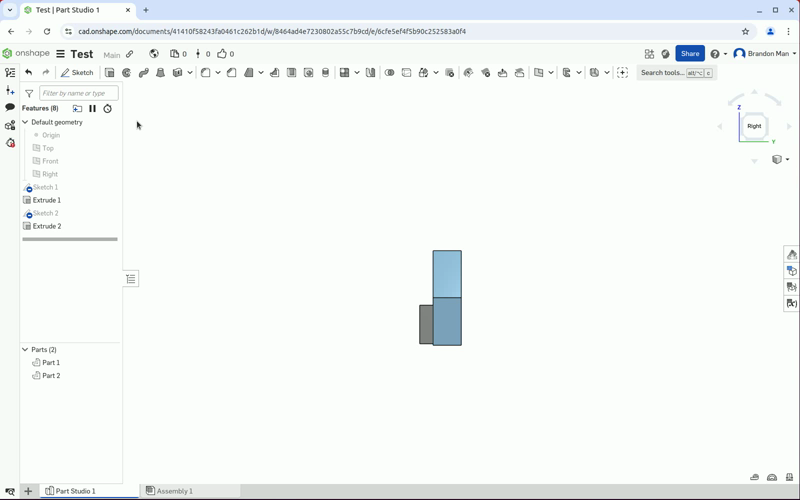
key(shift+h)
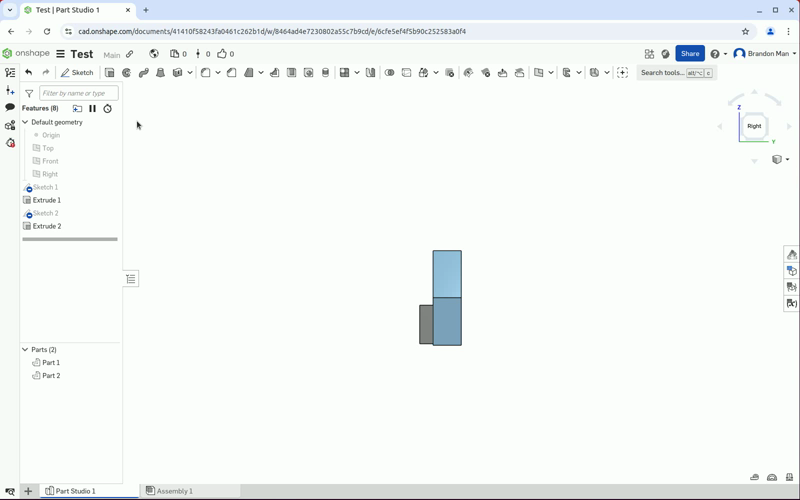
key(shift+h)
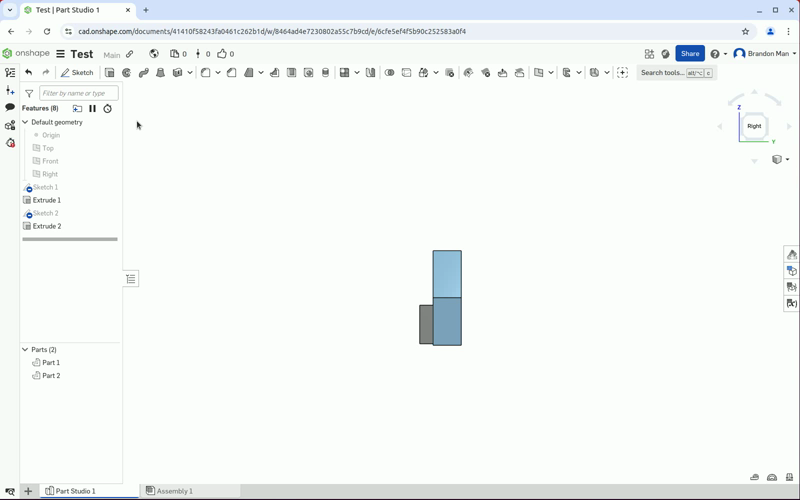
mouse_move(73, 189)
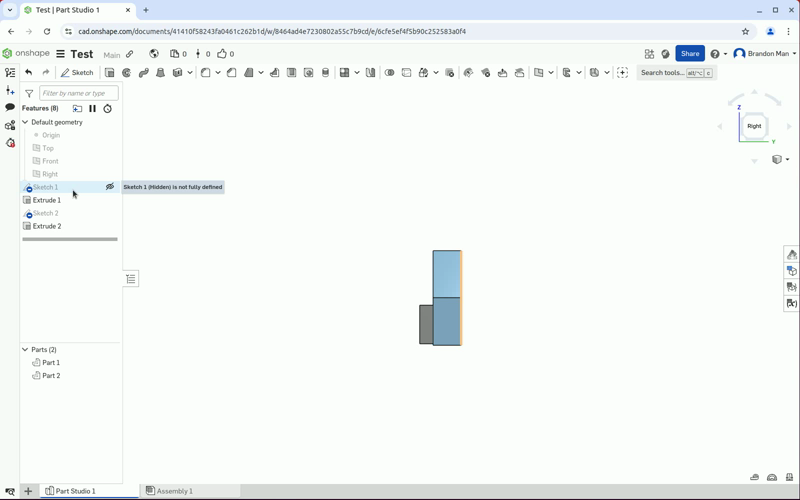
click(73, 189)
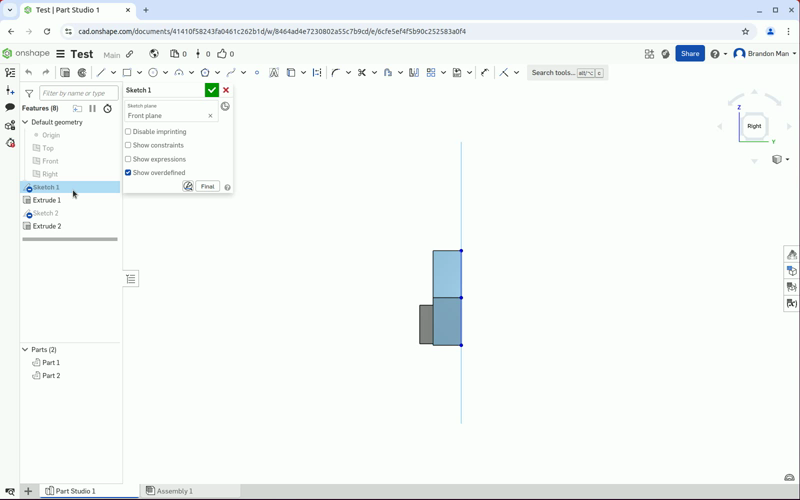
mouse_move(229, 92)
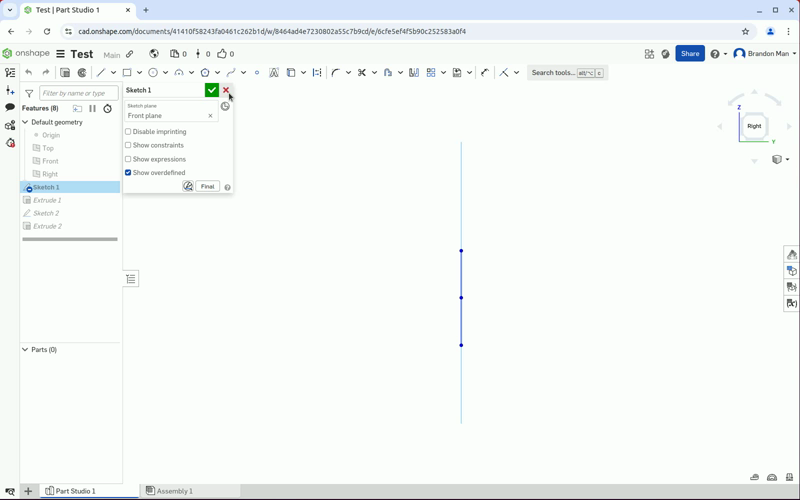
click(229, 92)
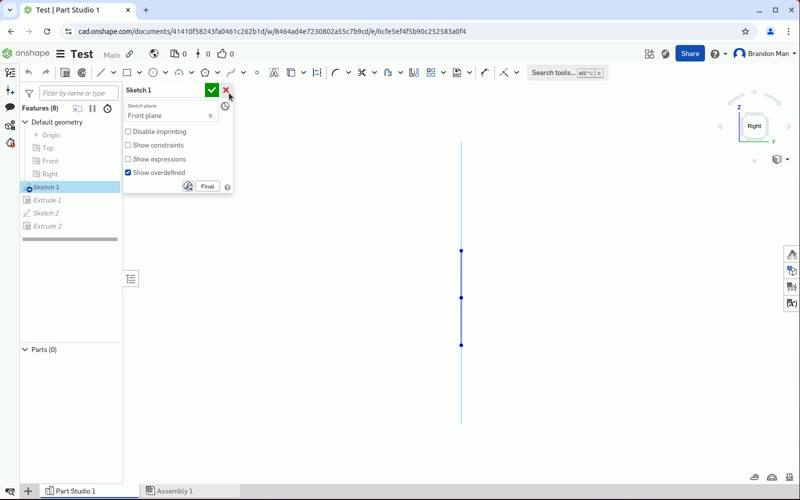
key(shift+s)
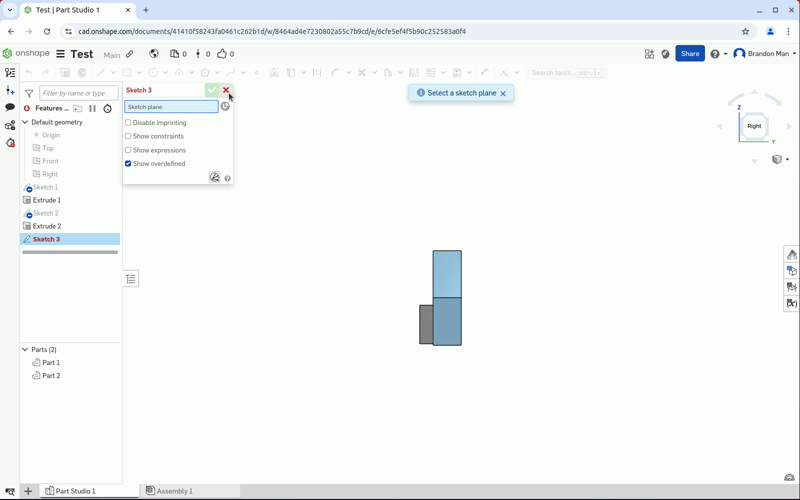
mouse_move(73, 176)
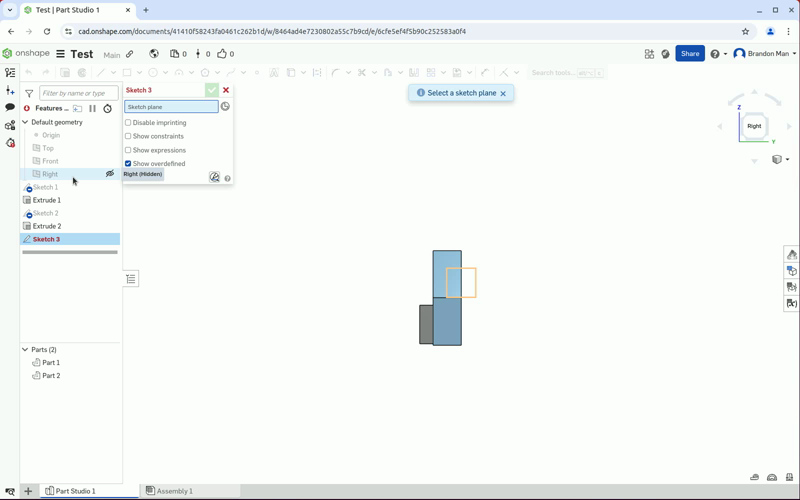
click(73, 176)
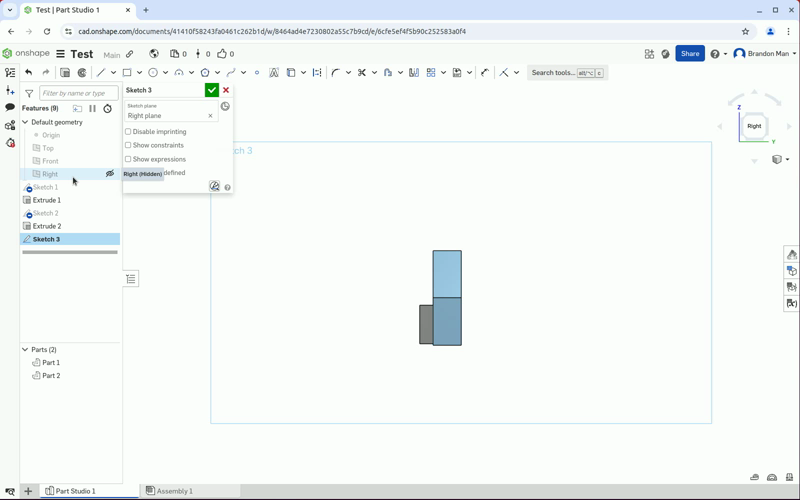
mouse_move(73, 352)
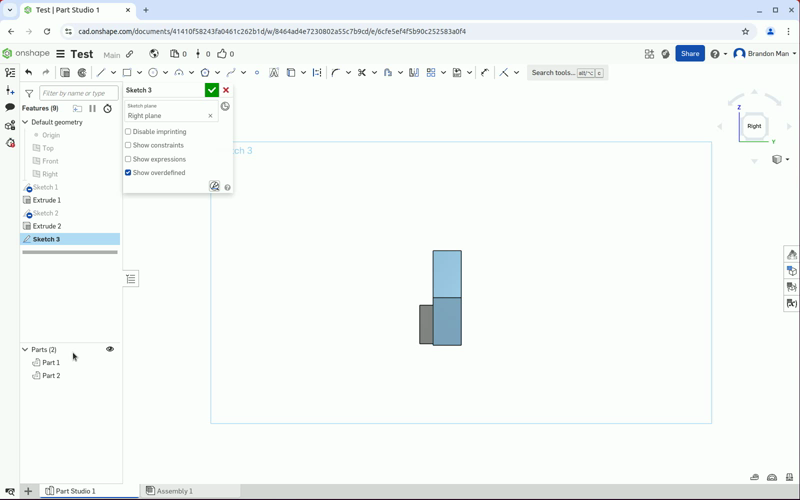
key(y)
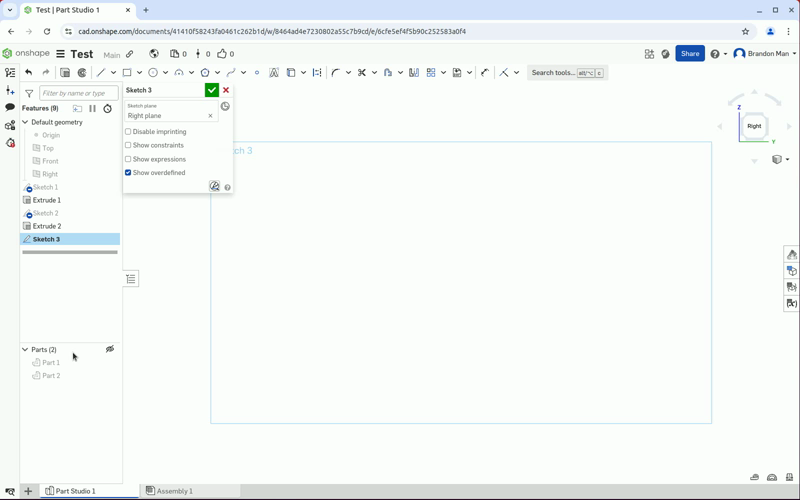
key(l)
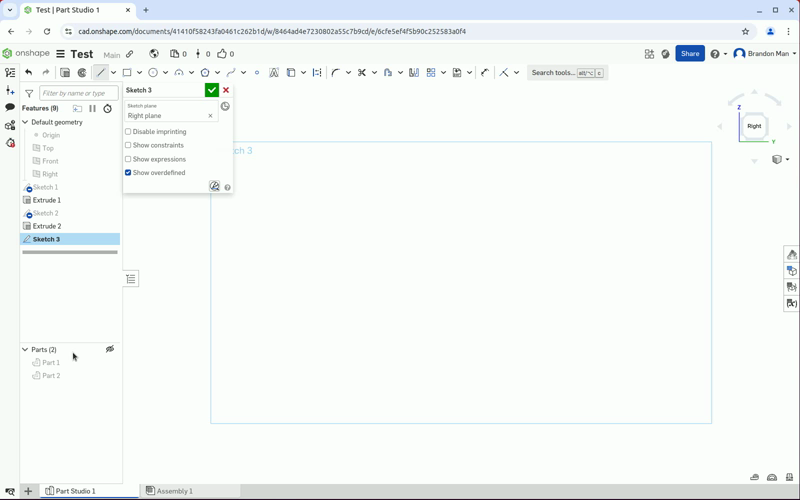
key_down(shift)
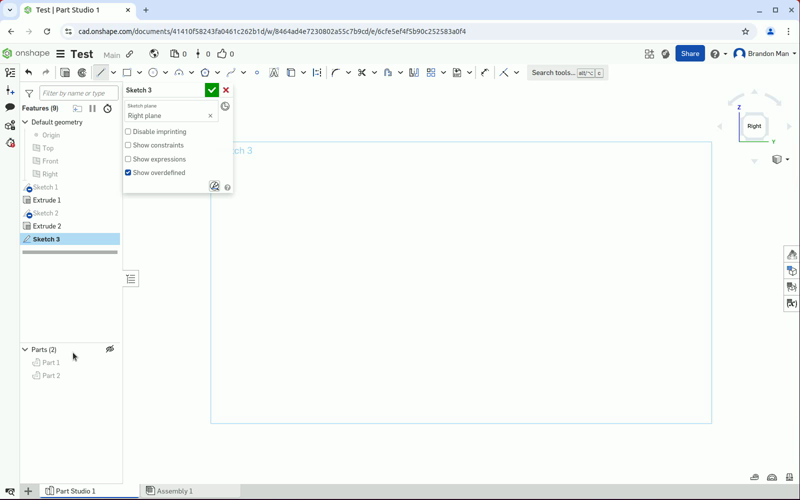
mouse_move(460, 345)
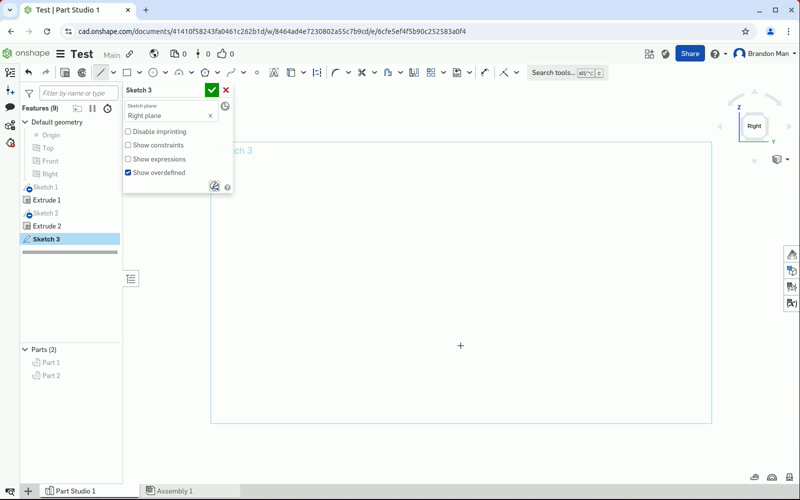
click(460, 345)
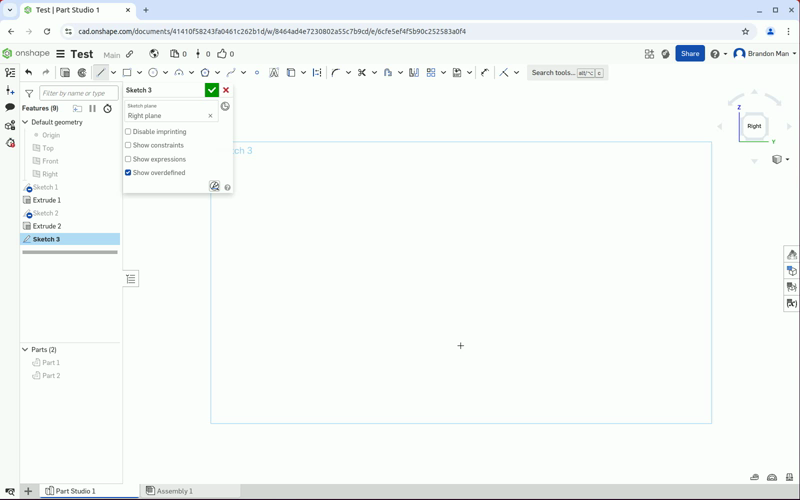
key_up(shift)
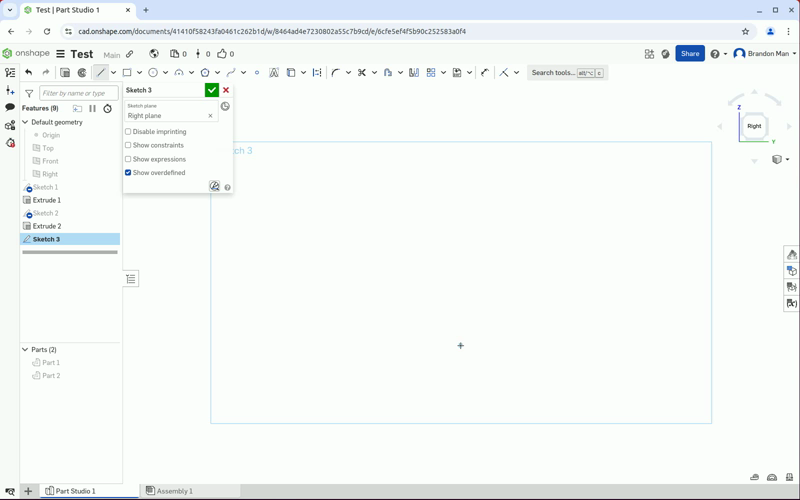
key_down(shift)
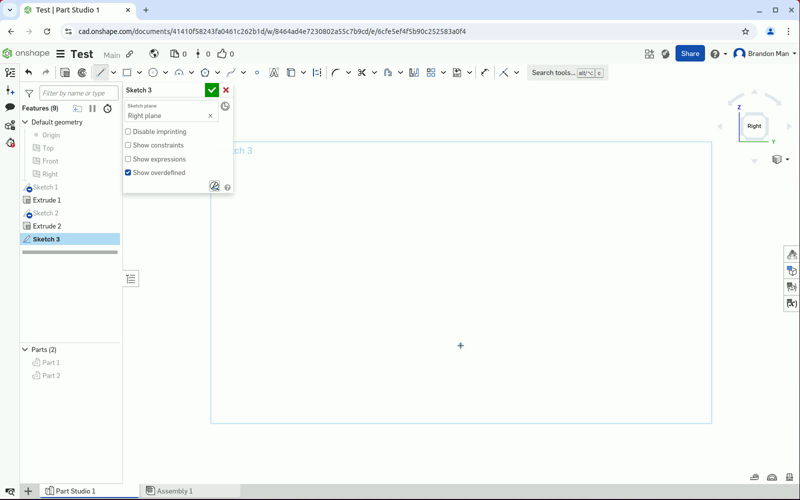
mouse_move(490, 345)
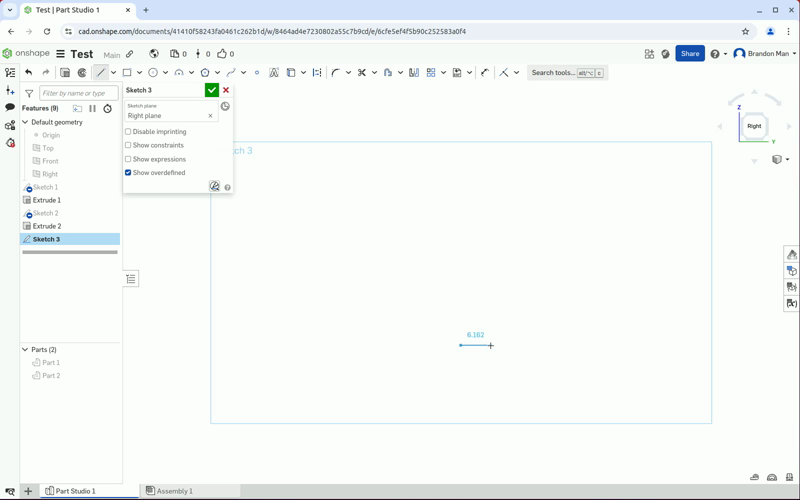
mouse_move(475, 345)
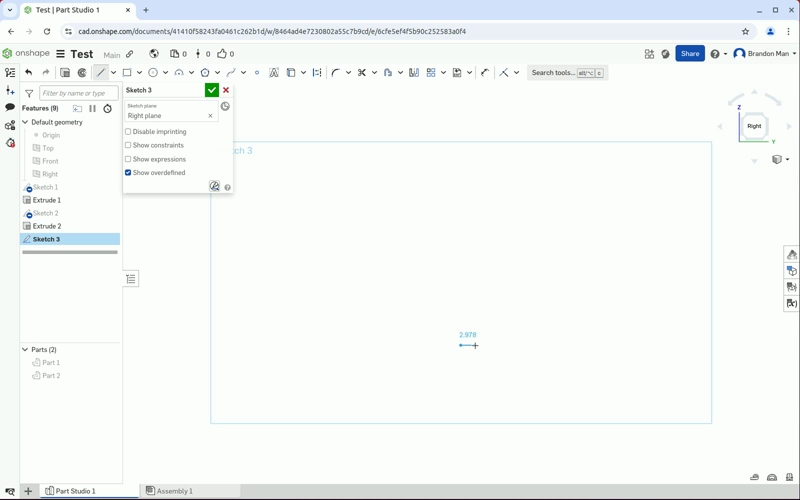
click(475, 345)
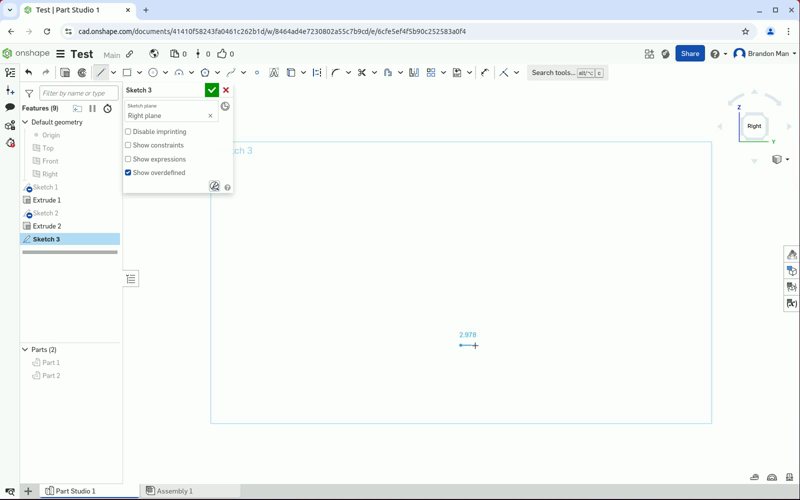
key_up(shift)
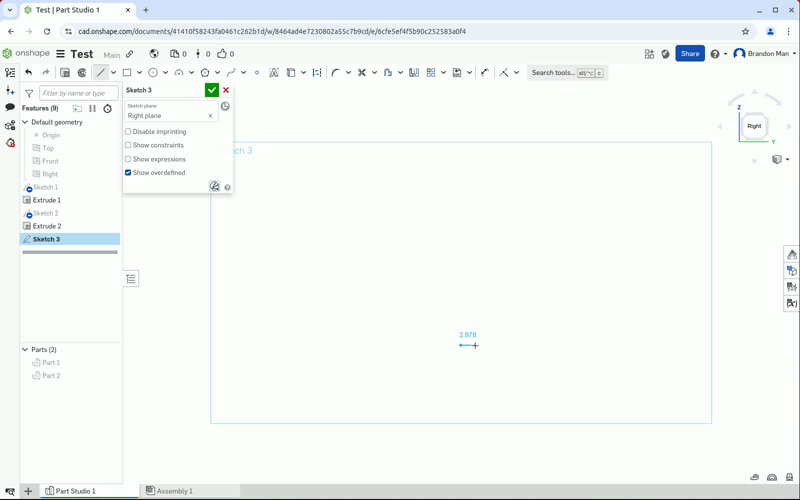
key_down(shift)
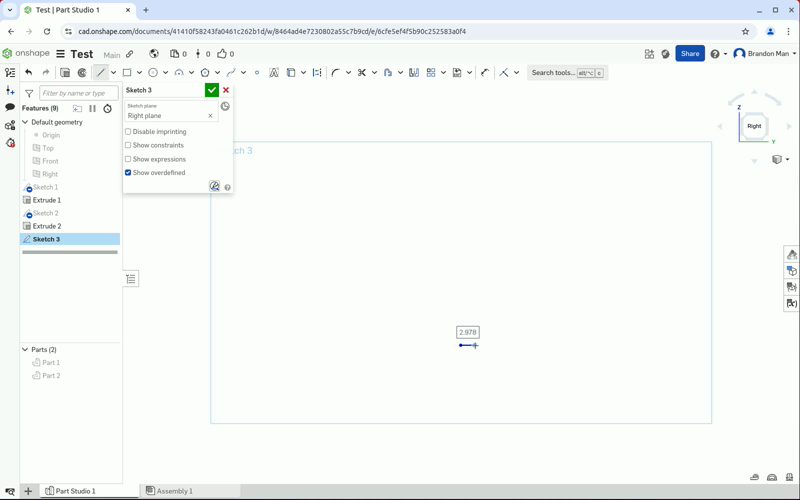
mouse_move(505, 345)
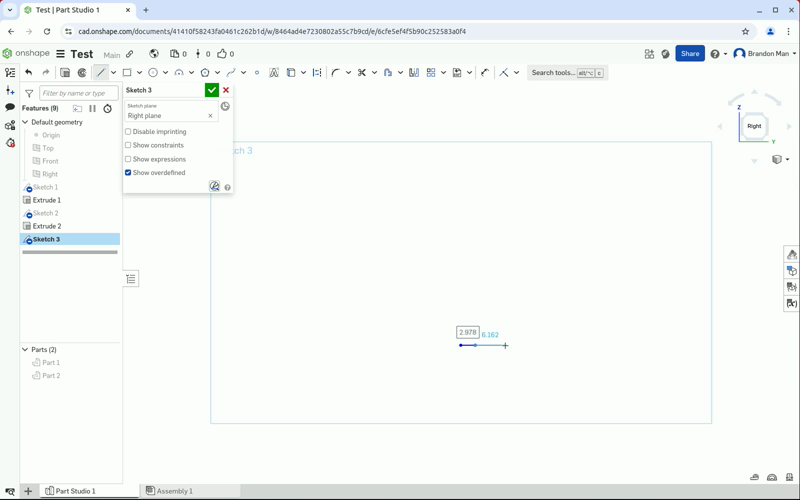
mouse_move(475, 306)
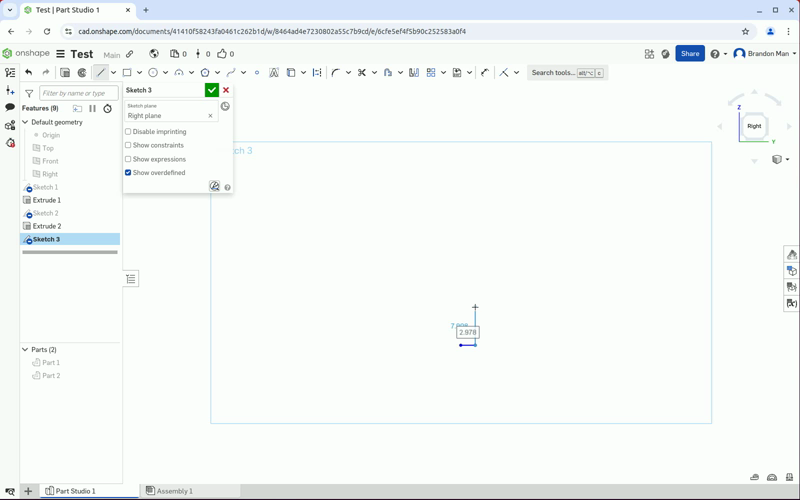
click(475, 306)
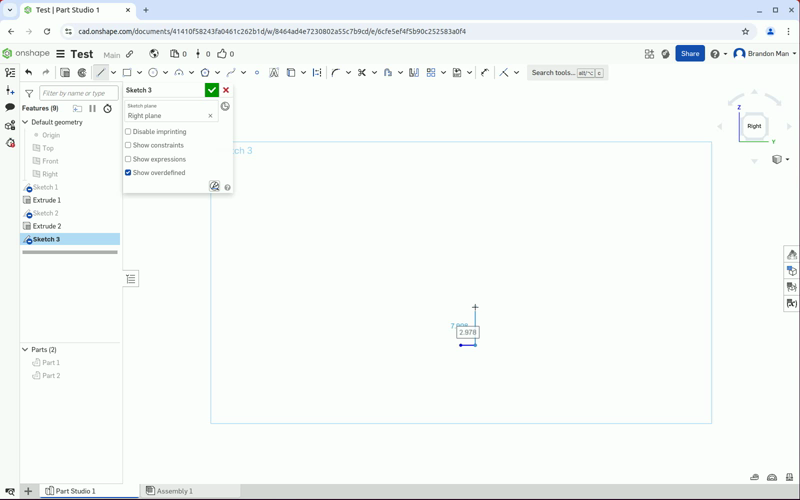
key_up(shift)
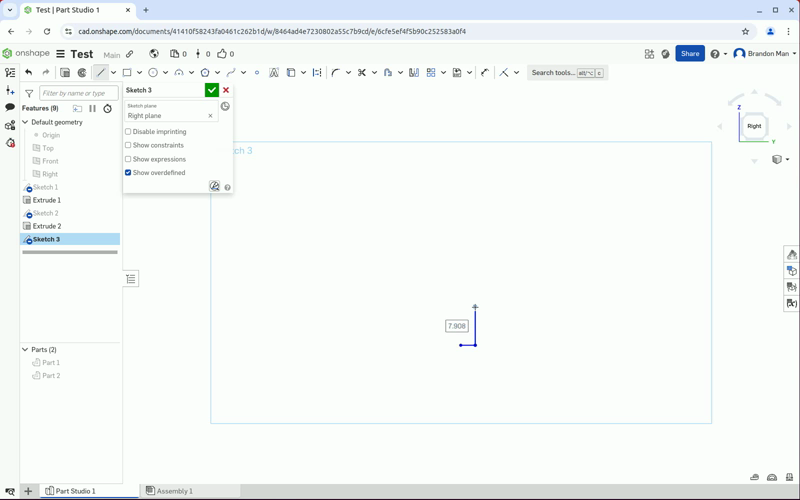
key_down(shift)
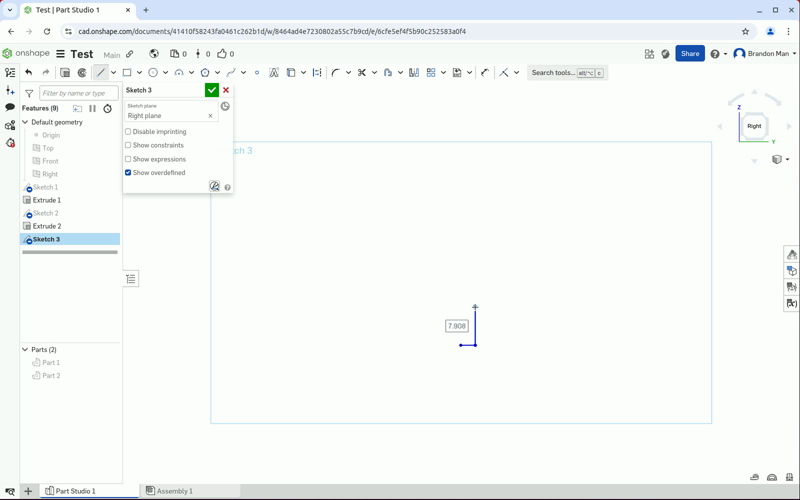
mouse_move(505, 306)
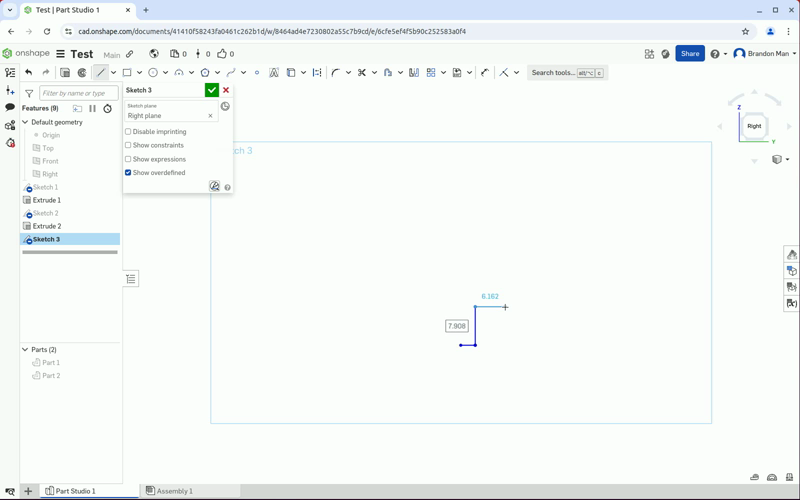
mouse_move(460, 306)
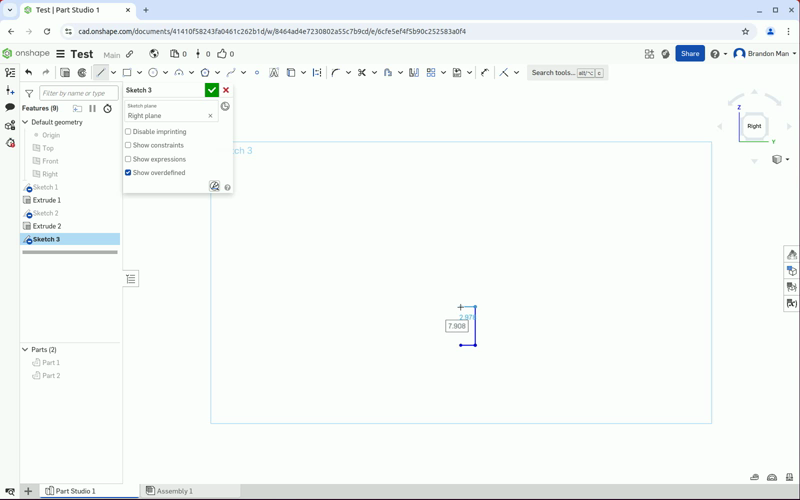
click(460, 306)
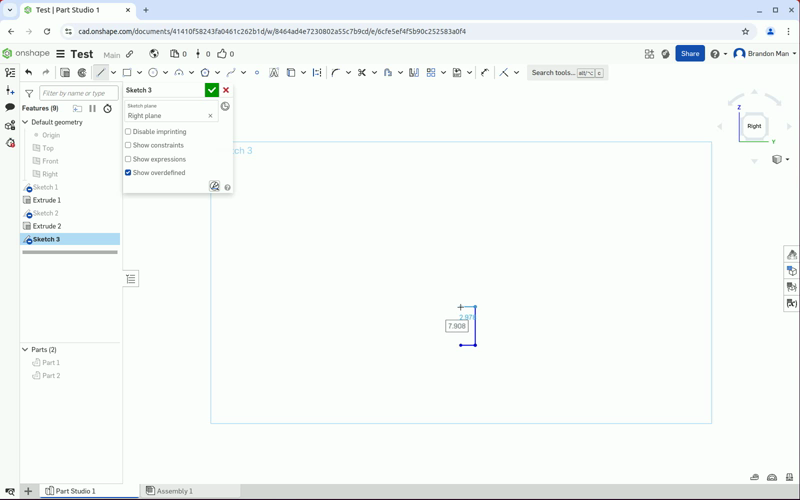
key_up(shift)
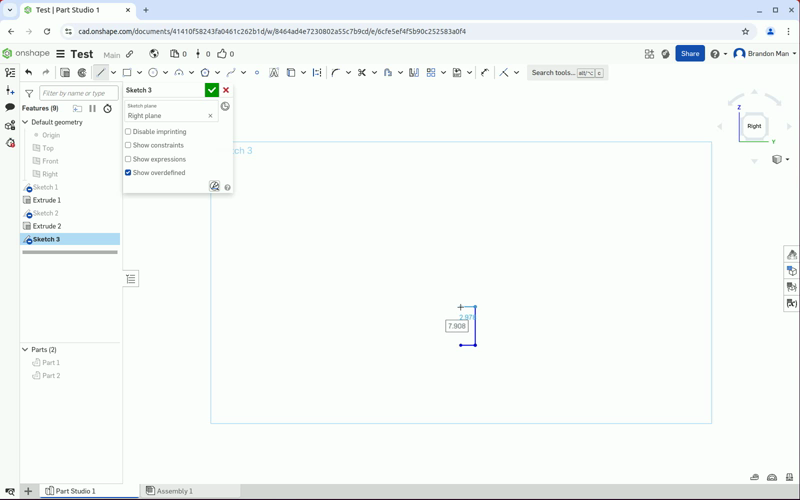
mouse_move(490, 306)
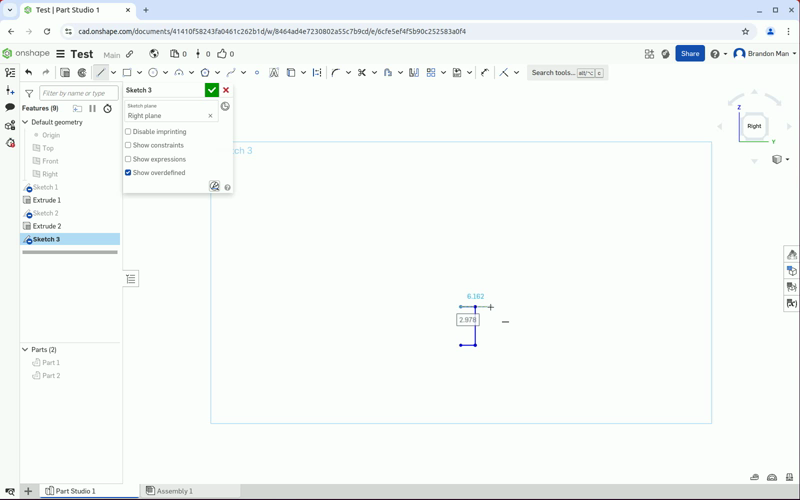
key_down(shift)
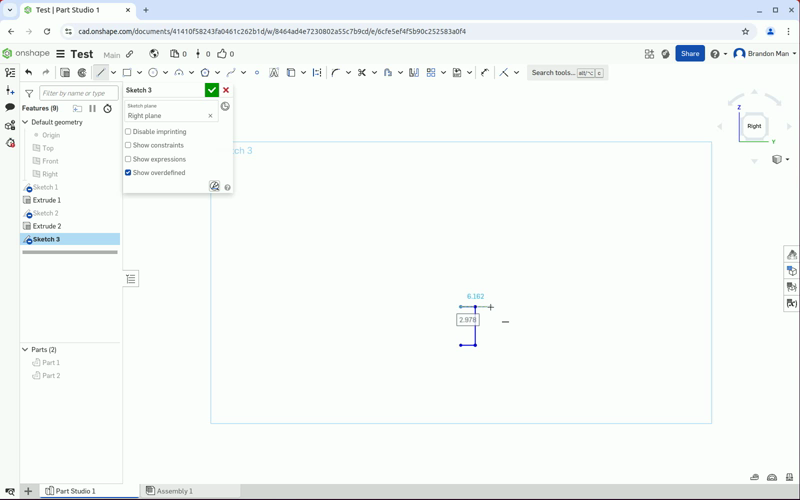
mouse_move(460, 345)
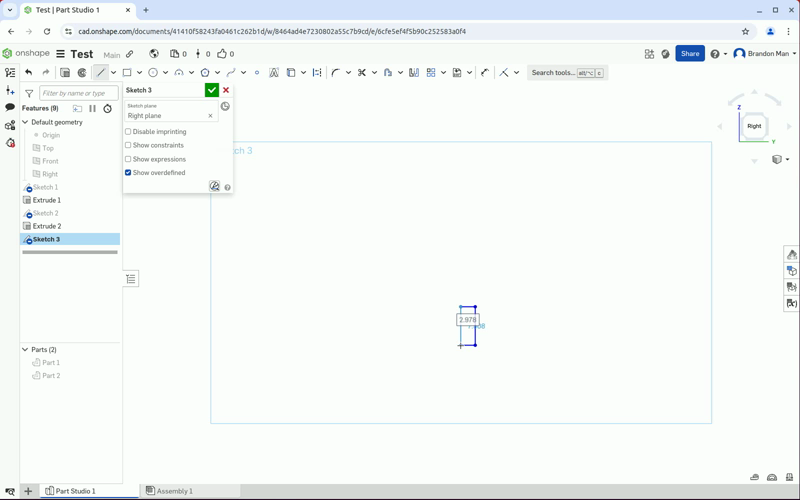
key_up(shift)
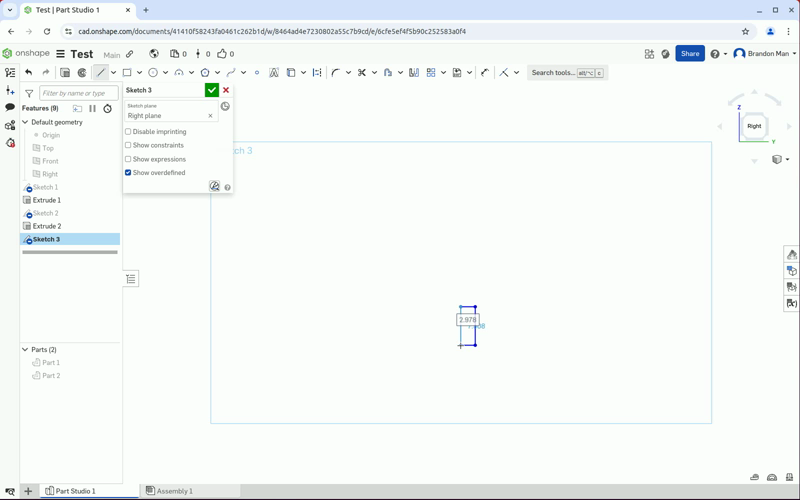
click(460, 345)
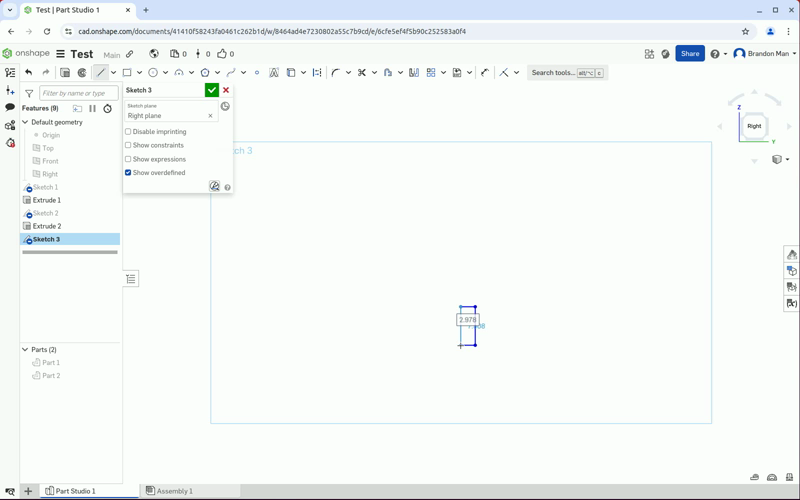
key(esc)
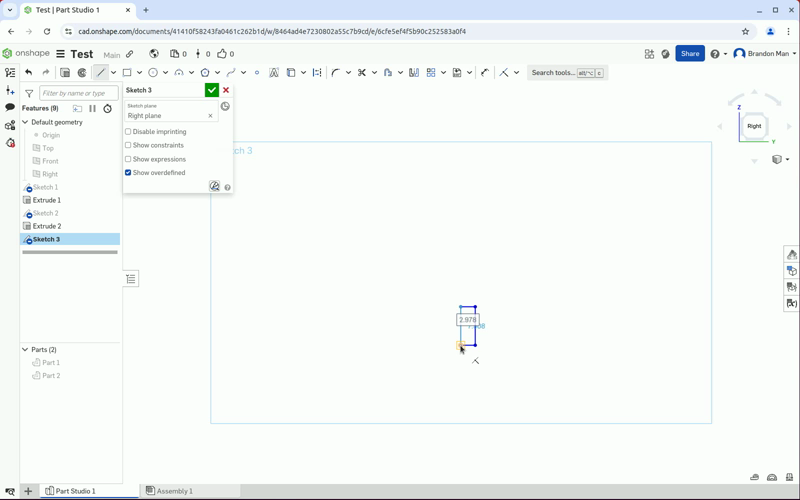
mouse_move(468, 333)
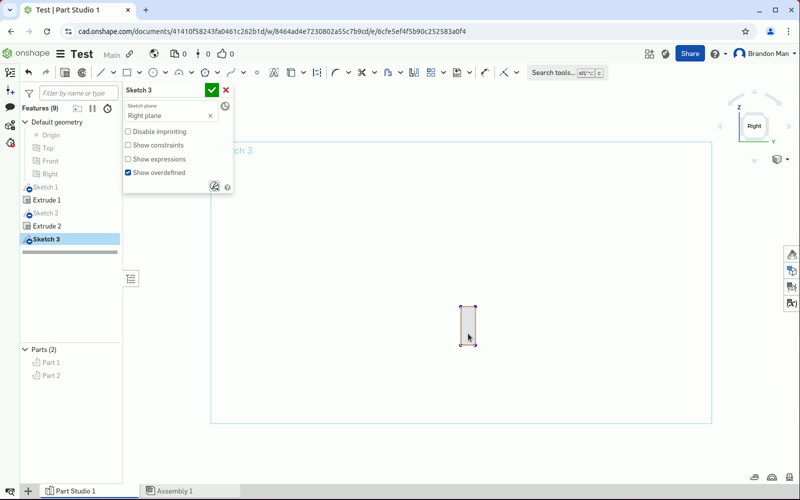
scroll(6)
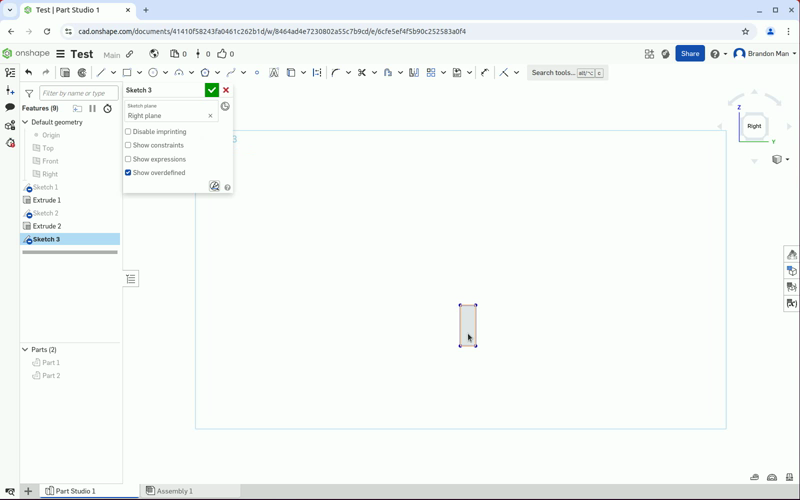
scroll(6)
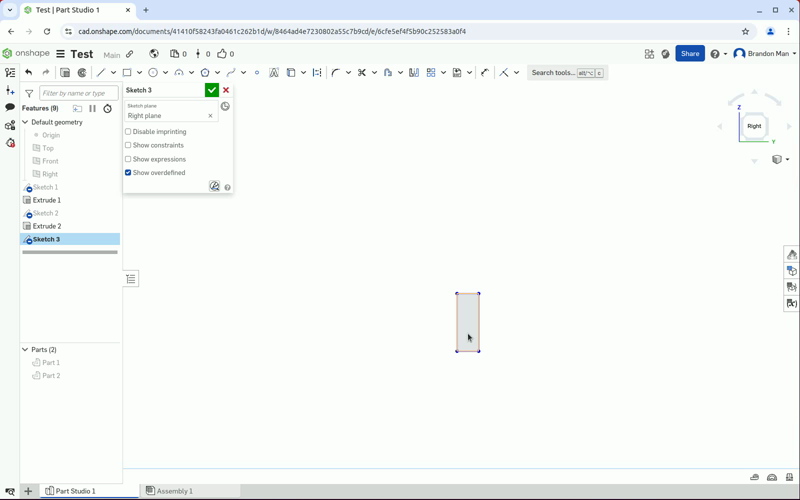
scroll(6)
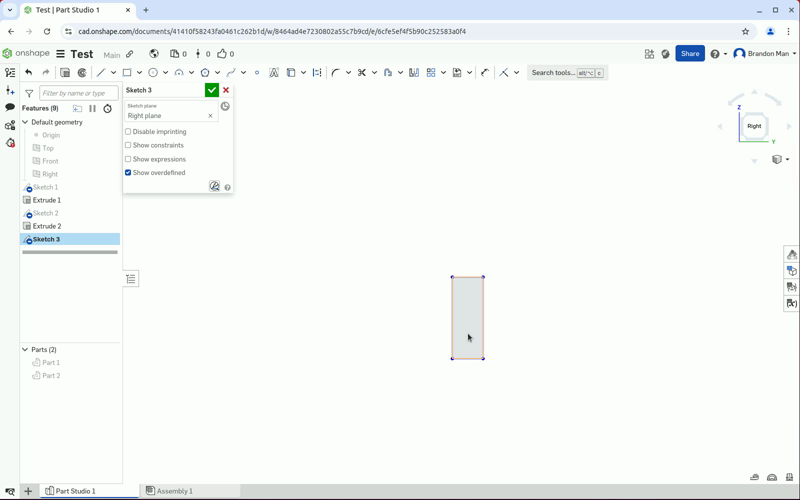
scroll(6)
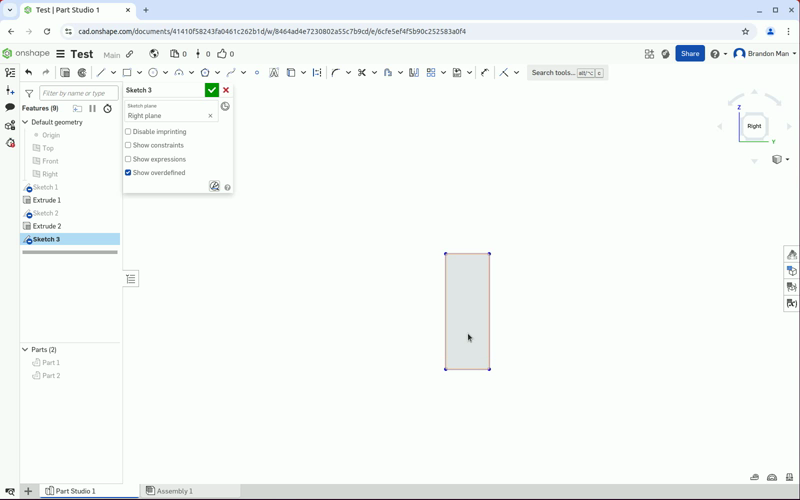
scroll(6)
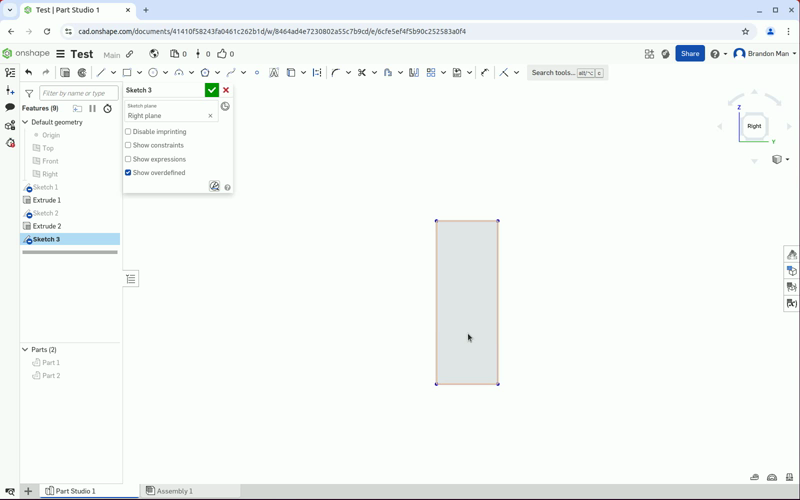
scroll(6)
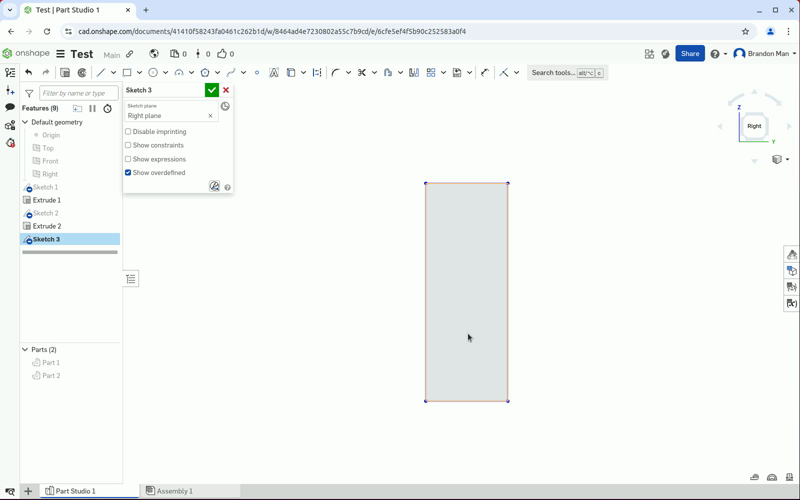
scroll(6)
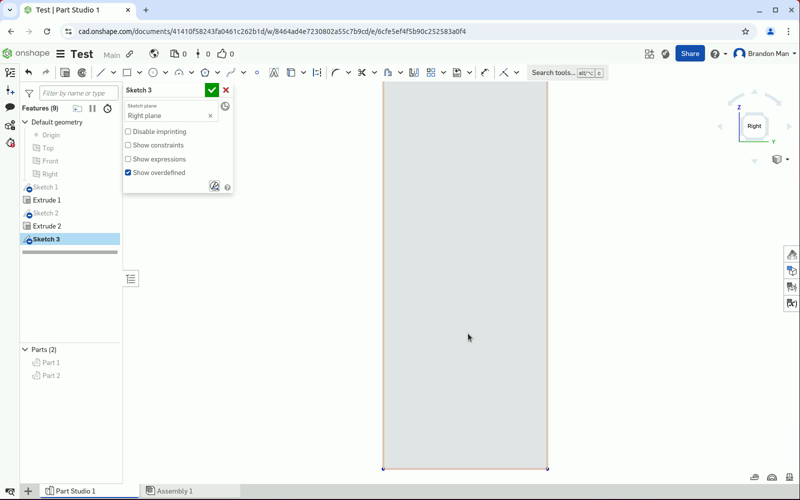
click(468, 333)
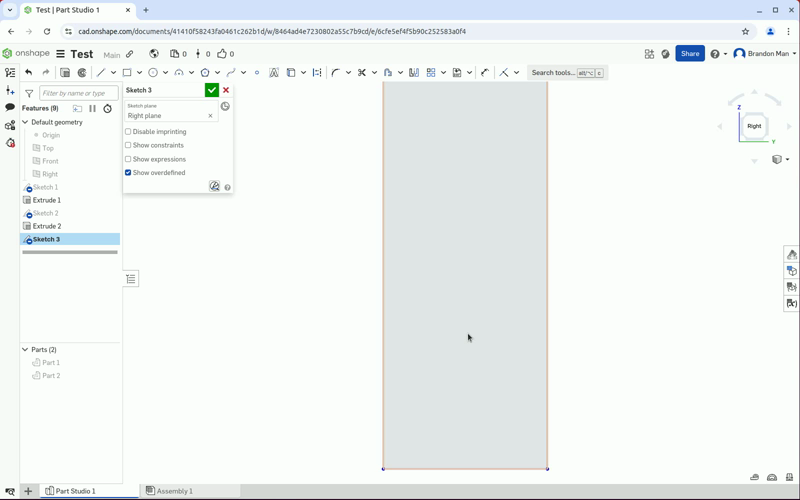
scroll(-6)
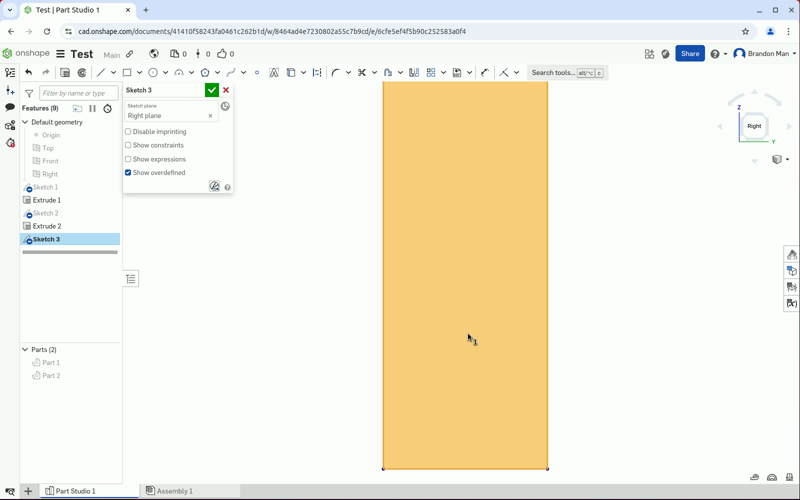
scroll(-6)
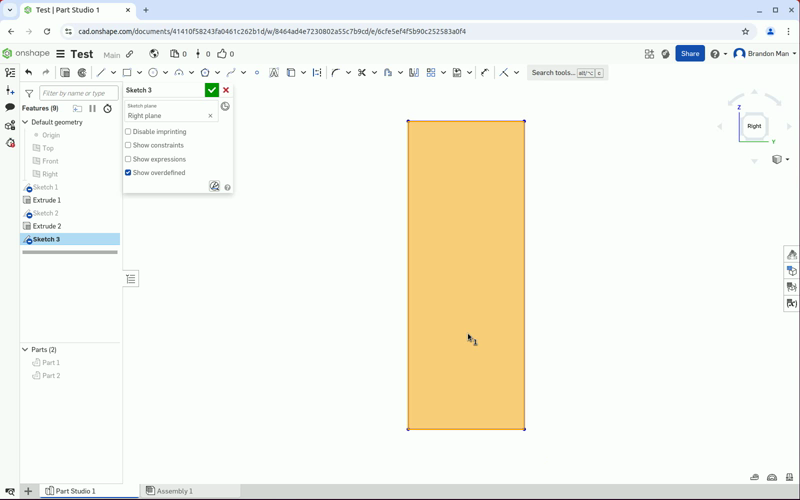
scroll(-6)
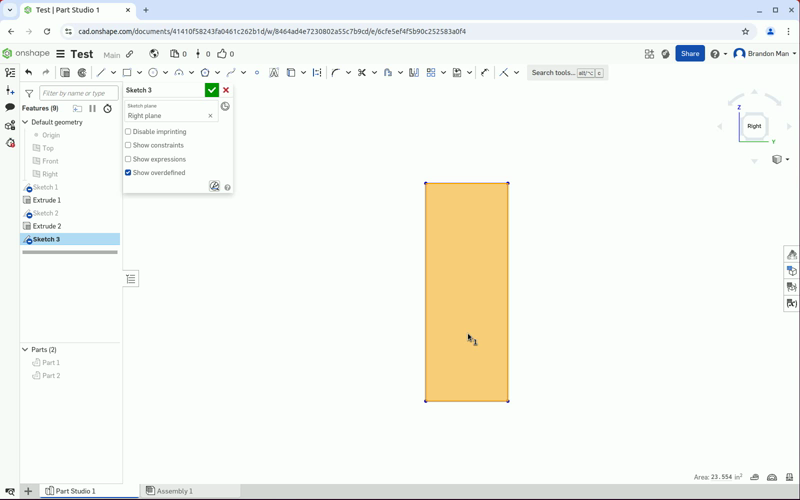
scroll(-6)
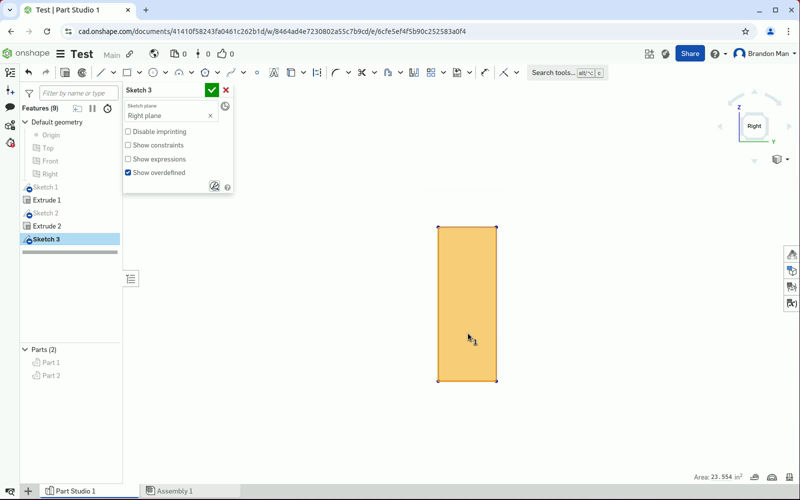
scroll(-6)
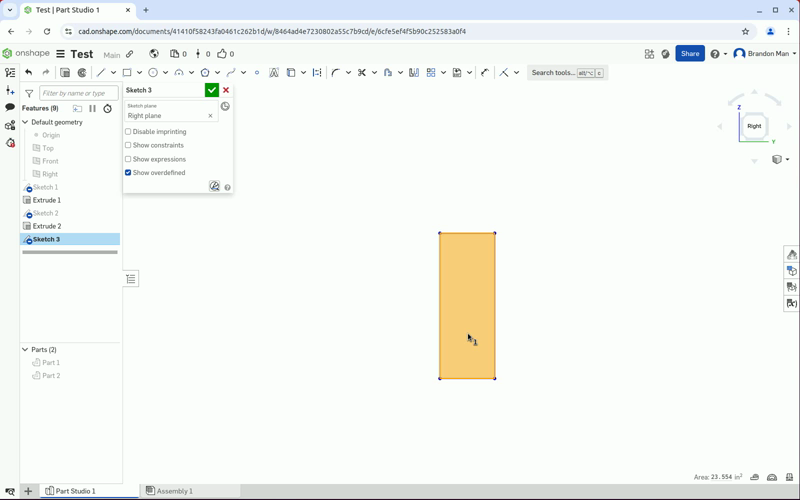
scroll(-6)
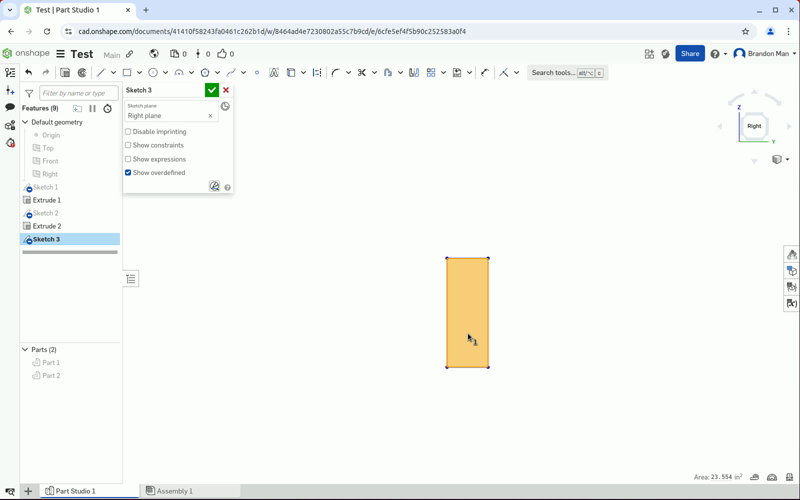
scroll(-6)
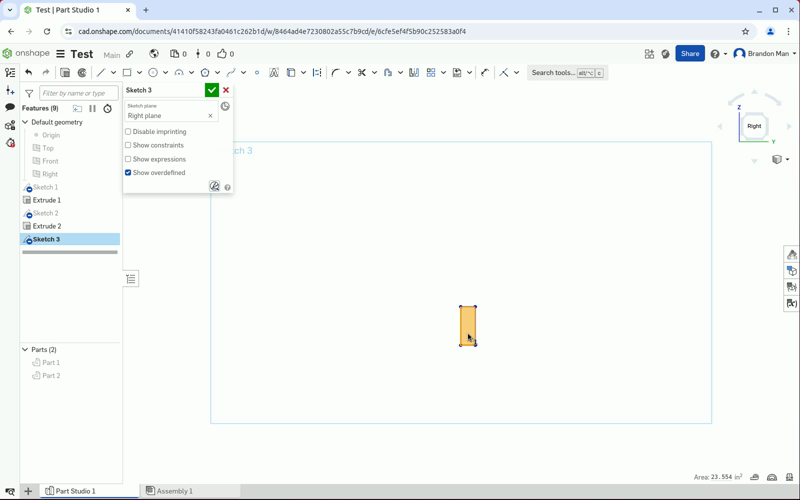
mouse_move(73, 352)
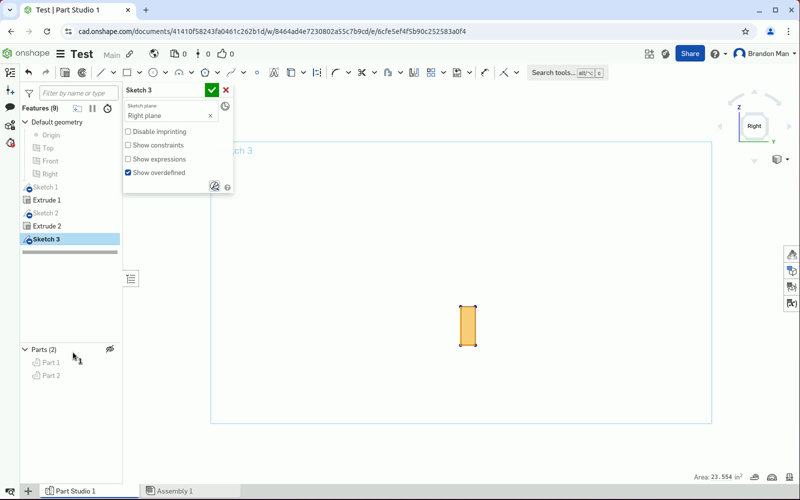
key(shift+y)
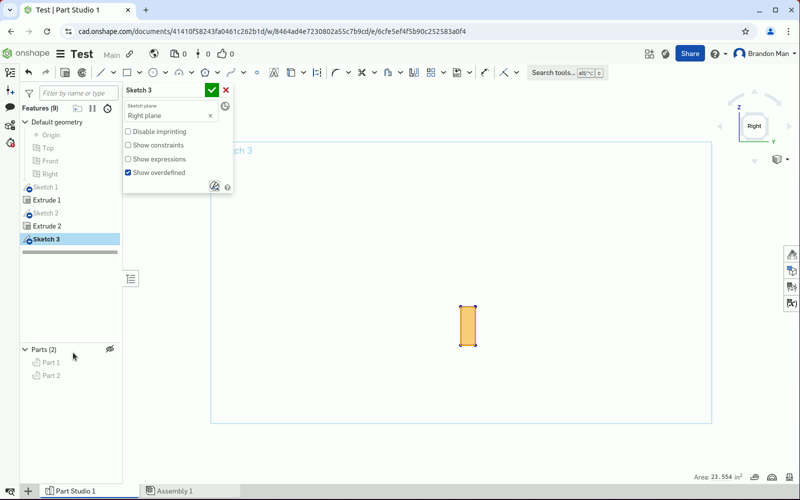
key(shift+e)
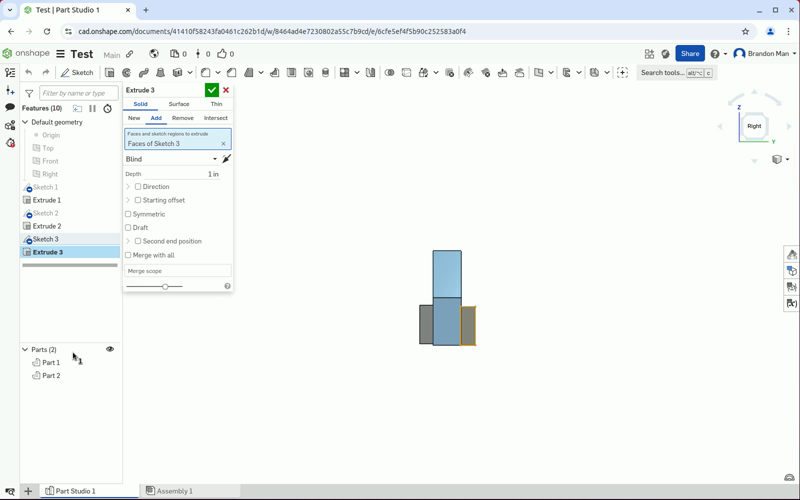
mouse_move(143, 106)
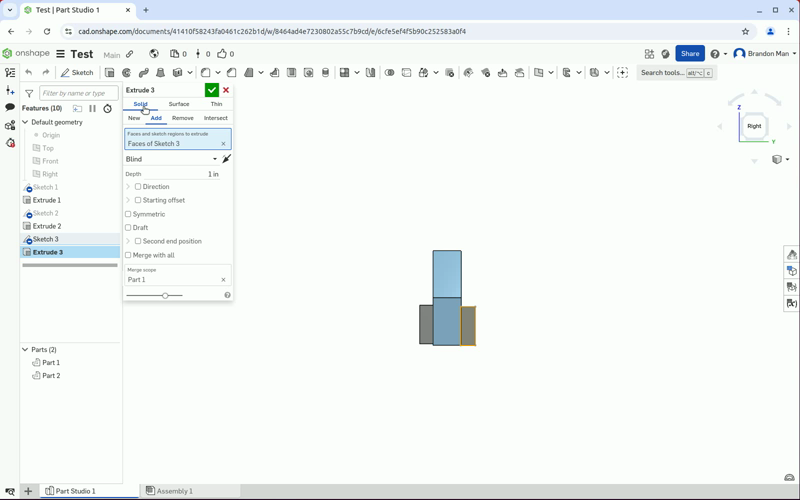
click(143, 106)
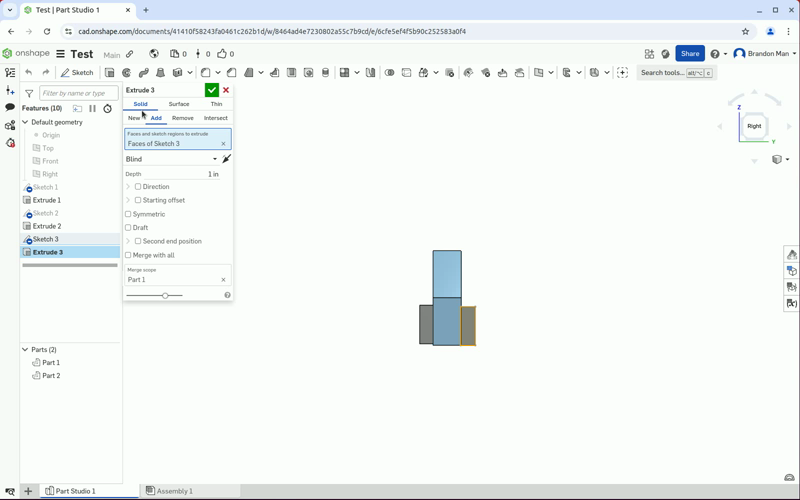
mouse_move(137, 120)
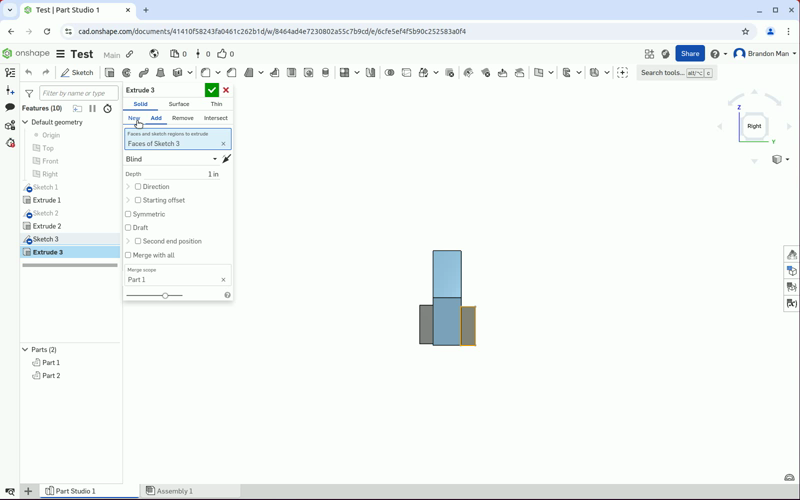
click(137, 120)
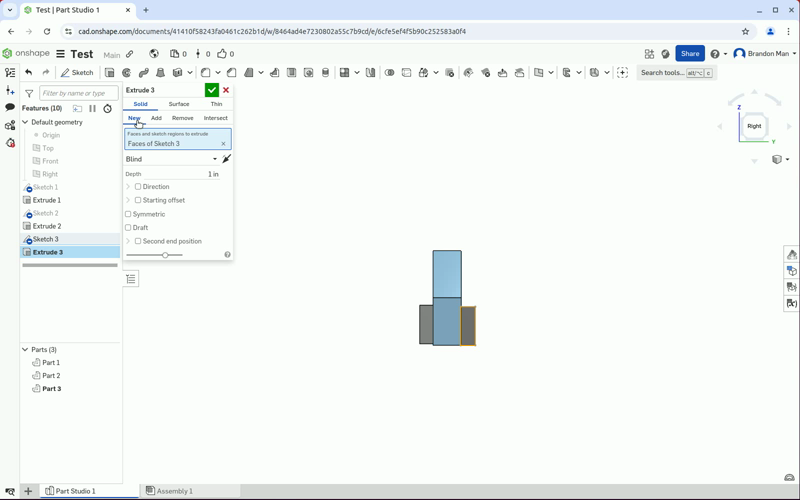
key(tab, 4)
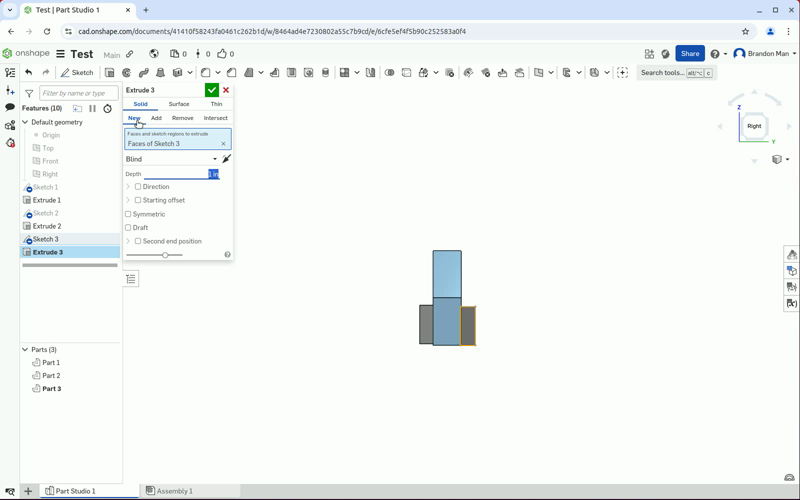
text(-15.405)
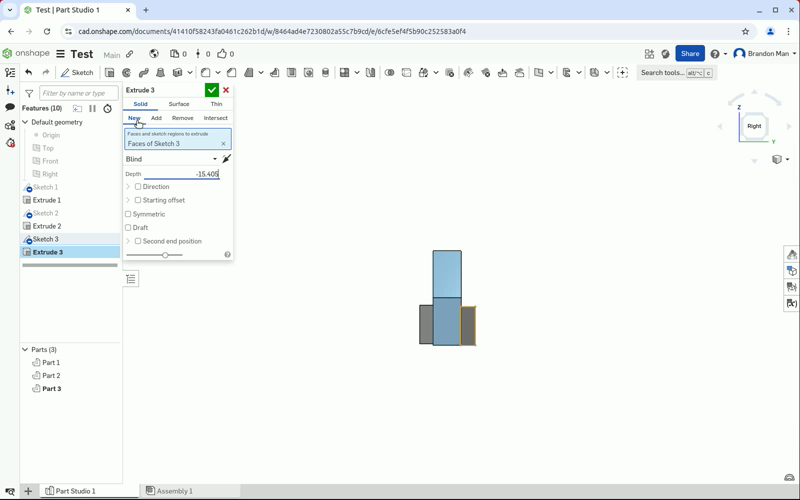
key(tab, 3)
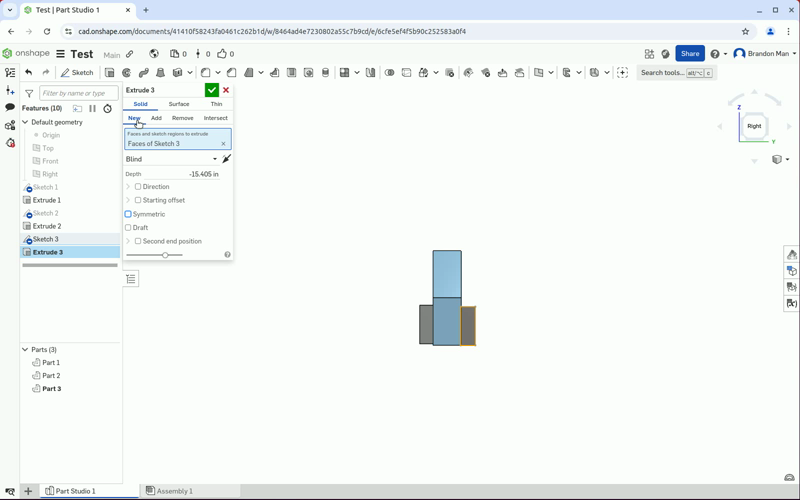
key(tab, 2)
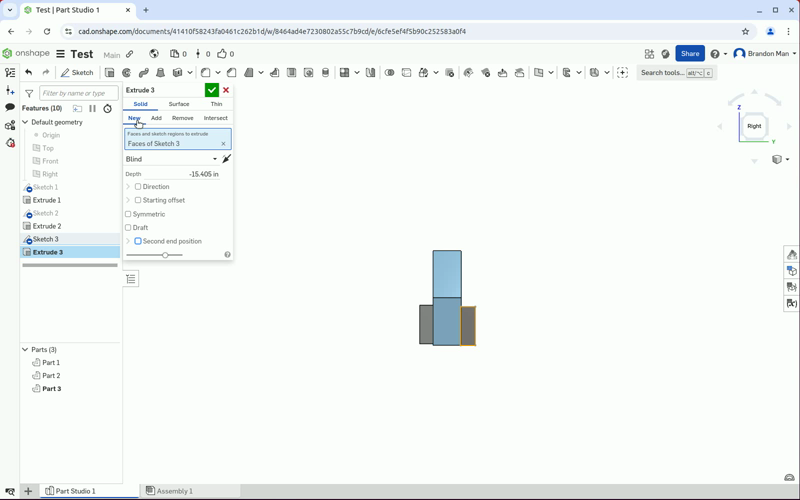
key(space)
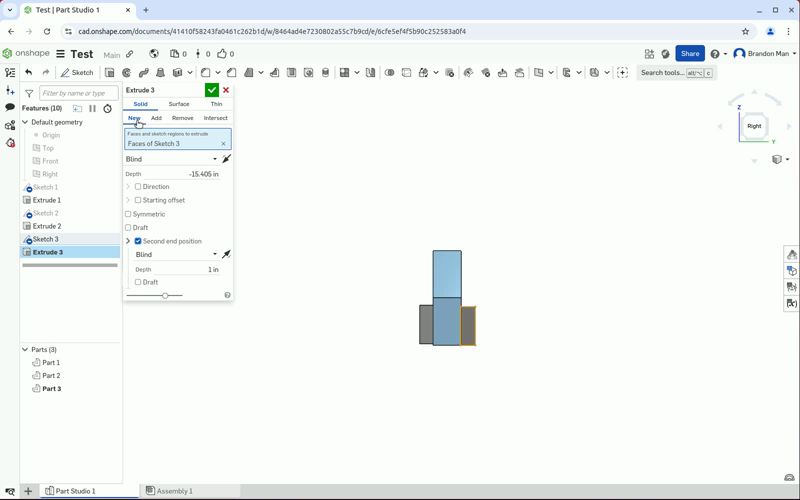
key(tab, 3)
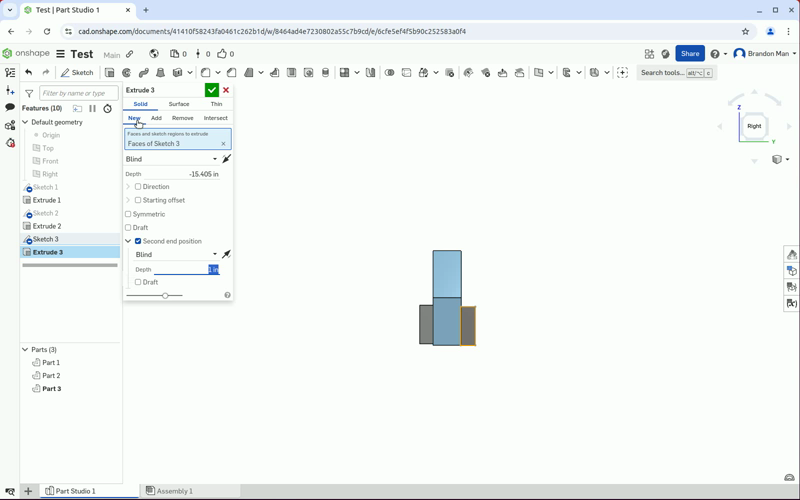
text(5.777)
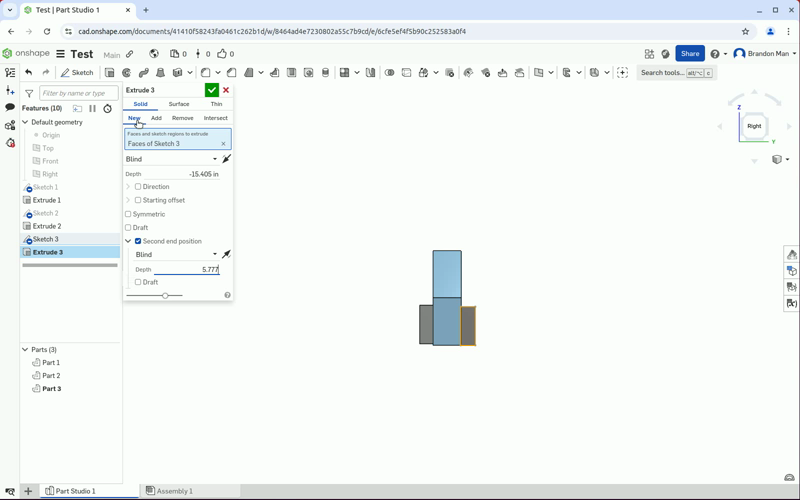
key(enter)
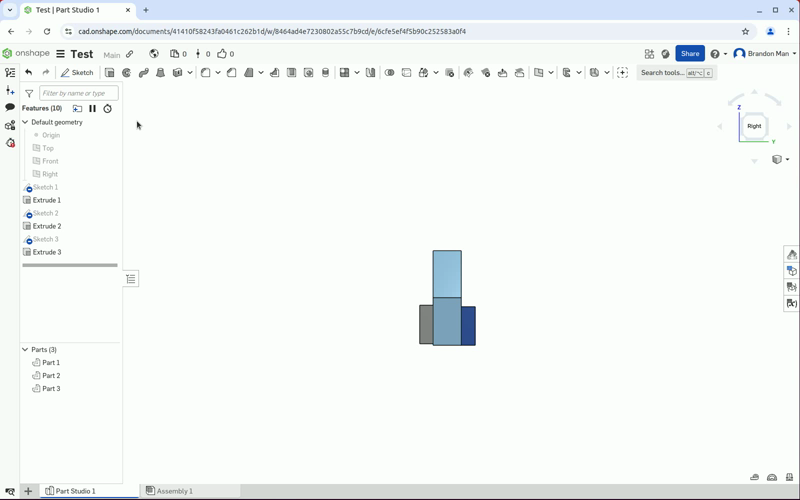
key(shift+h)
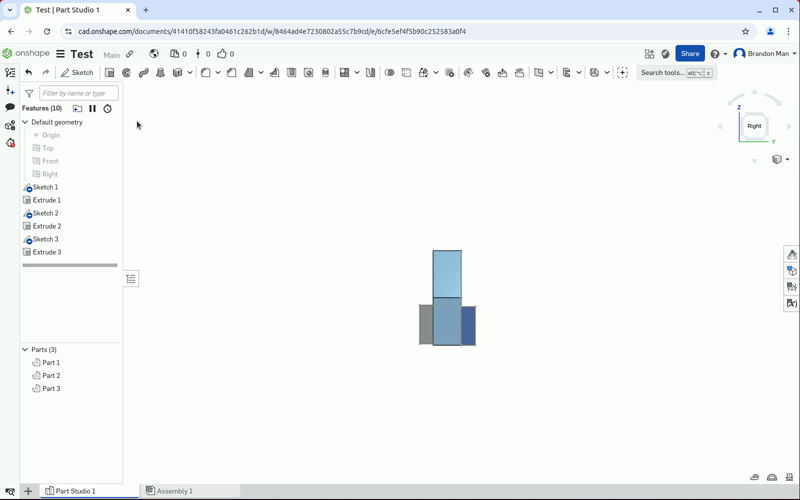
key(shift+h)
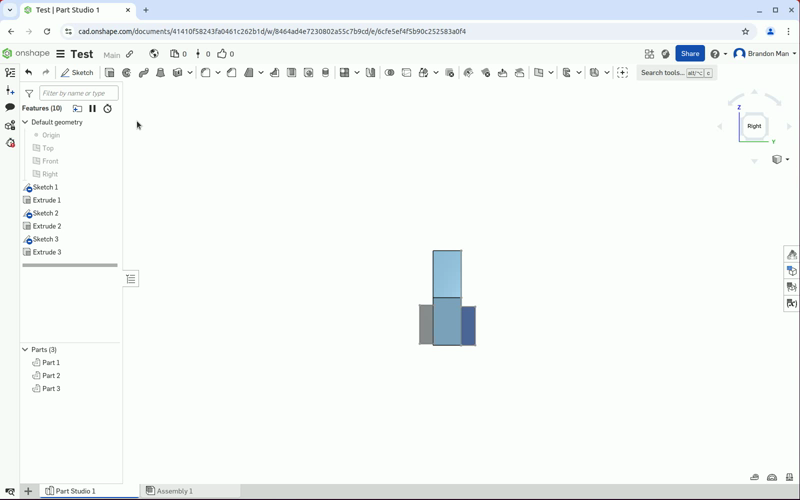
key(shift+7)
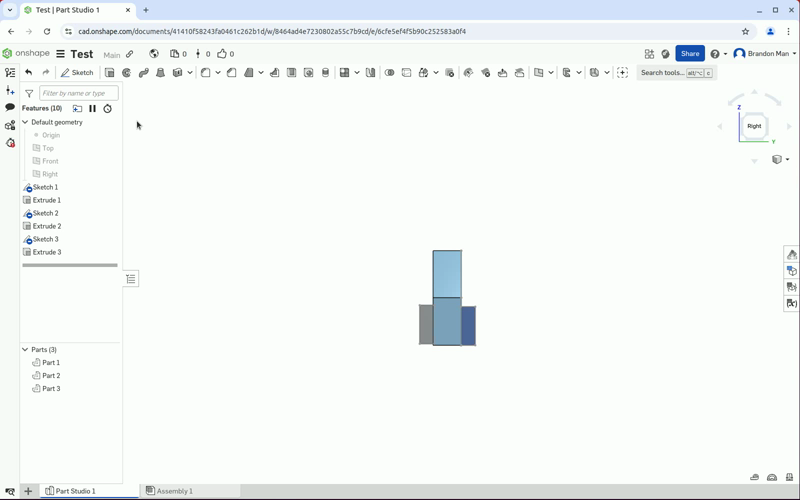
key(right, 2)
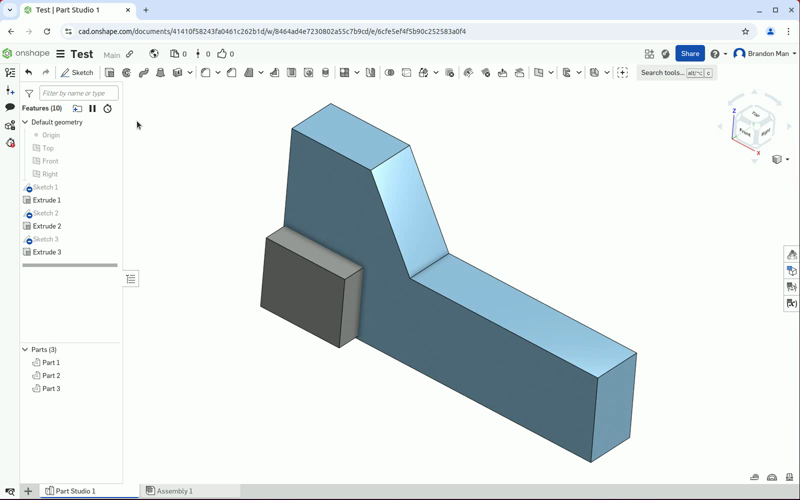
key(down, 2)
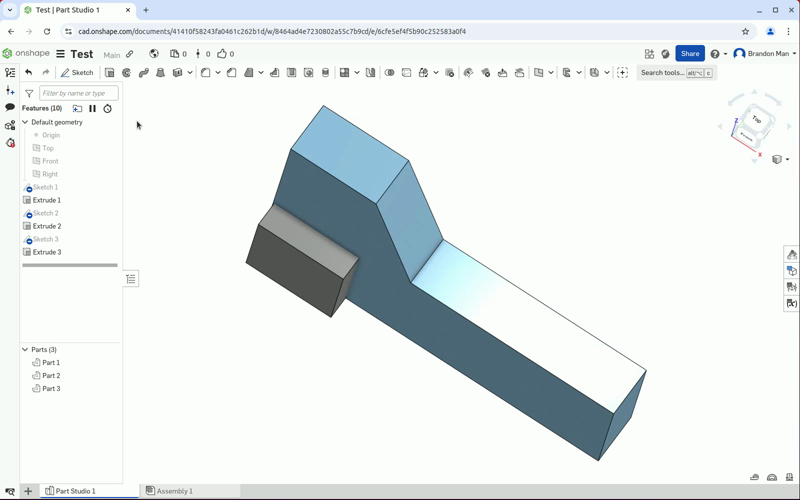
key(up, 2)
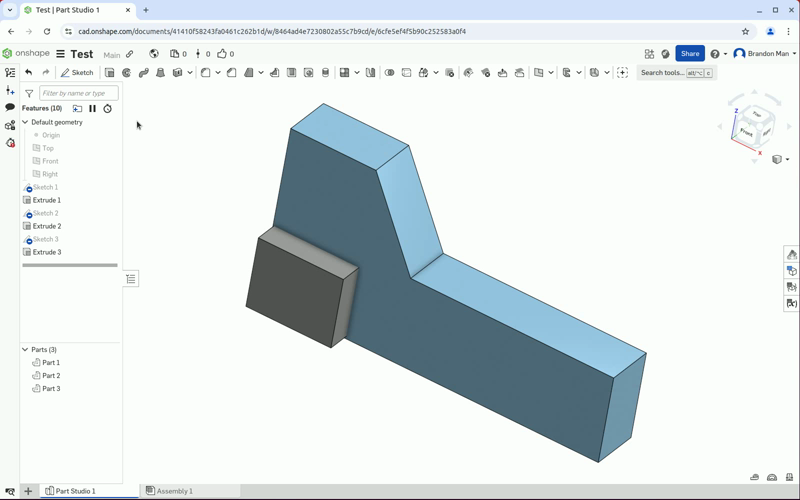
key(left, 2)
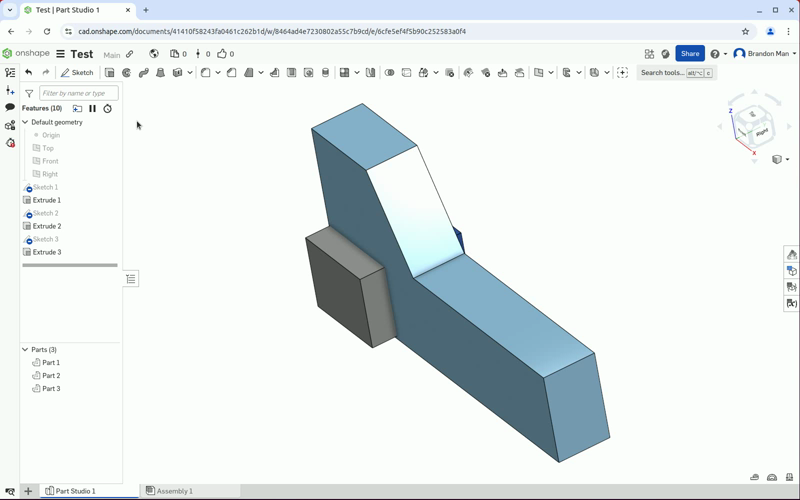
mouse_move(73, 189)
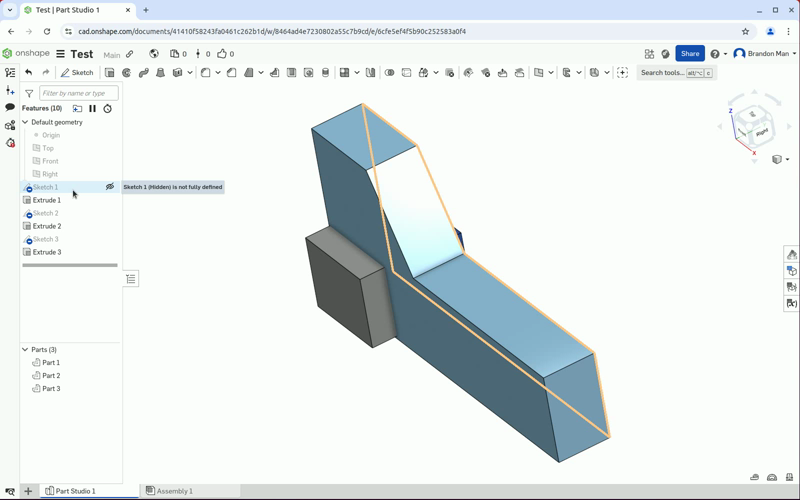
click(73, 189)